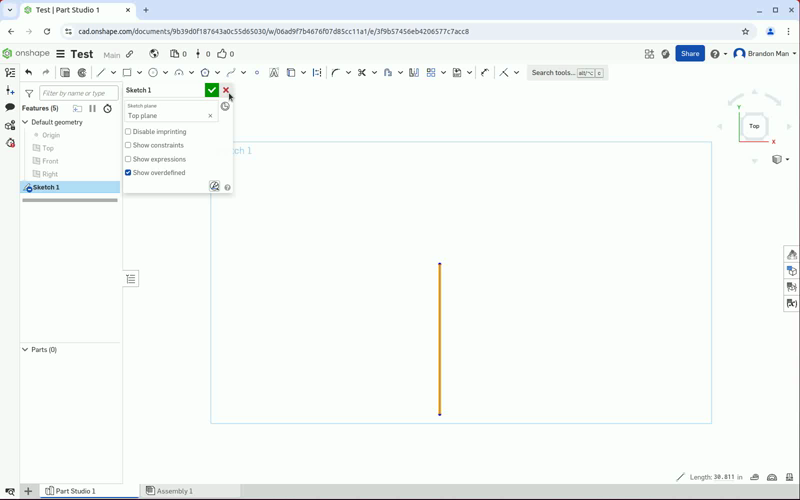
key(shift+h)
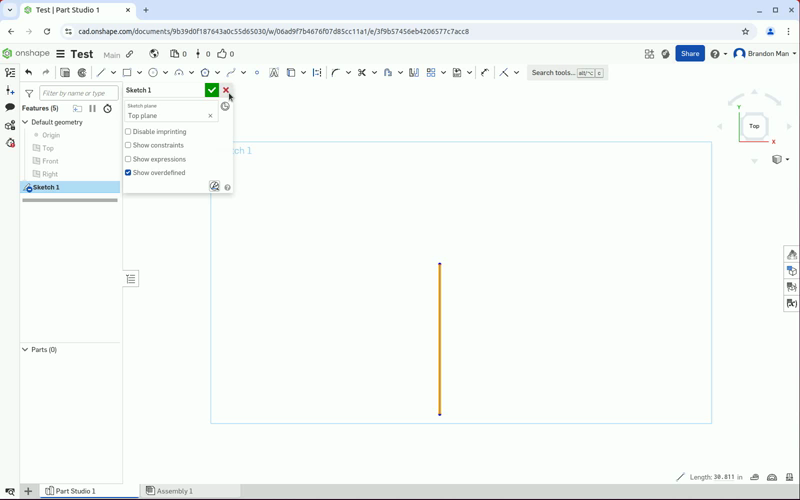
key(shift+s)
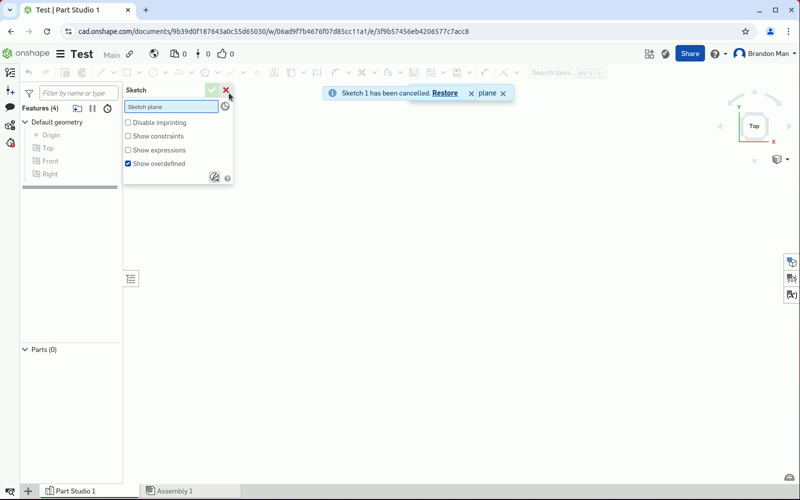
mouse_move(73, 150)
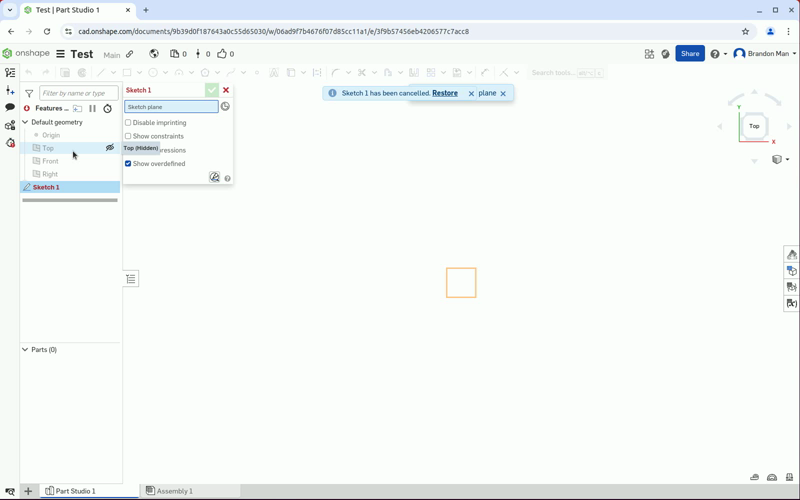
click(73, 150)
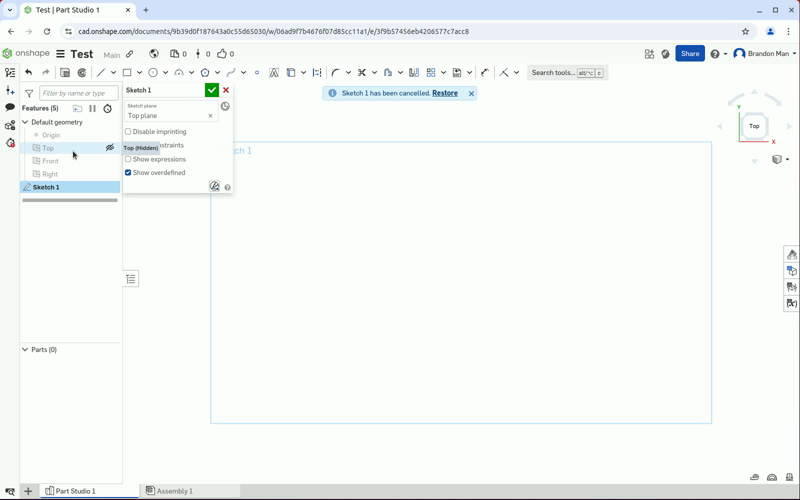
mouse_move(73, 352)
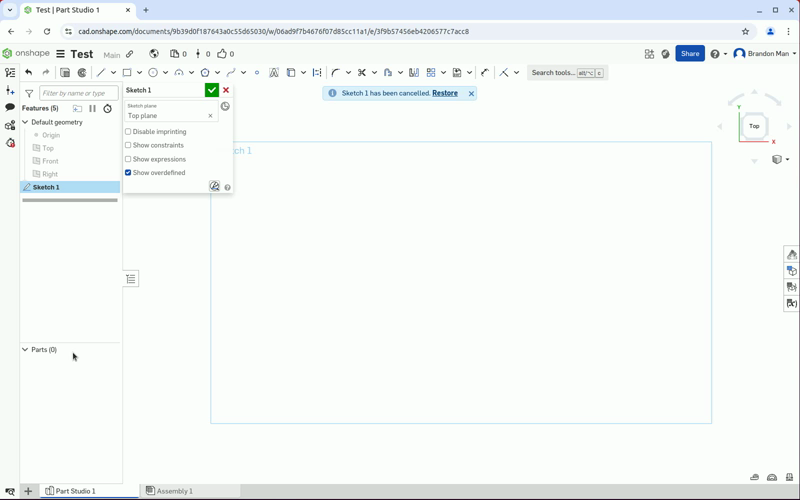
key(y)
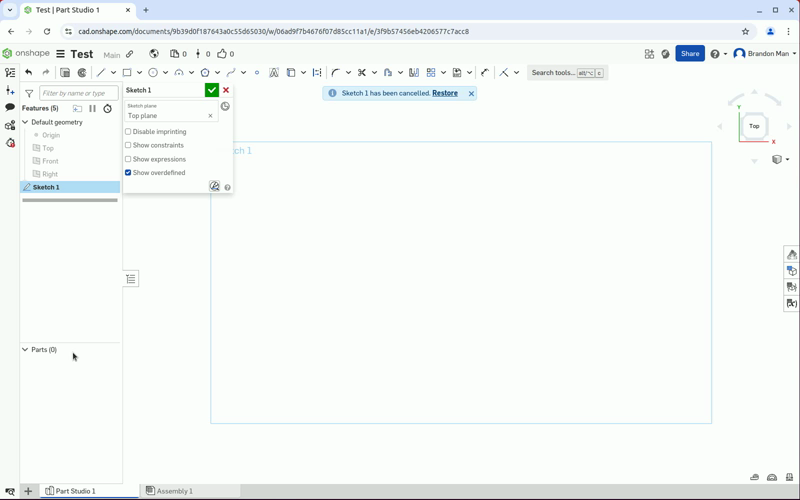
key(c)
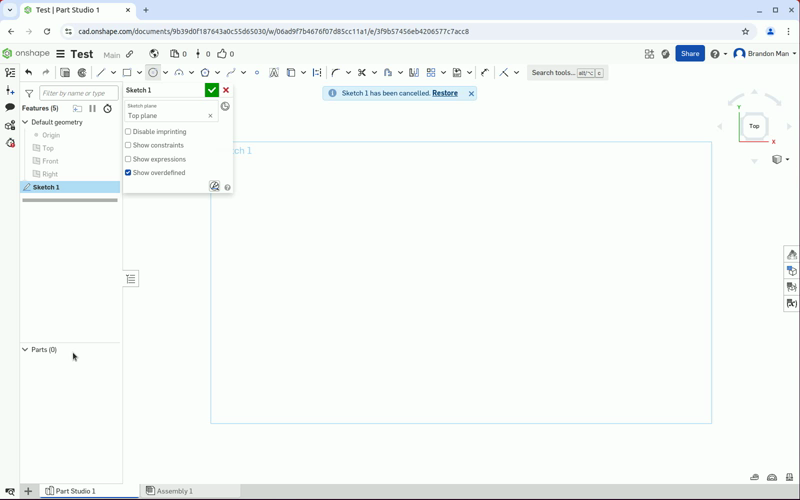
key_down(shift)
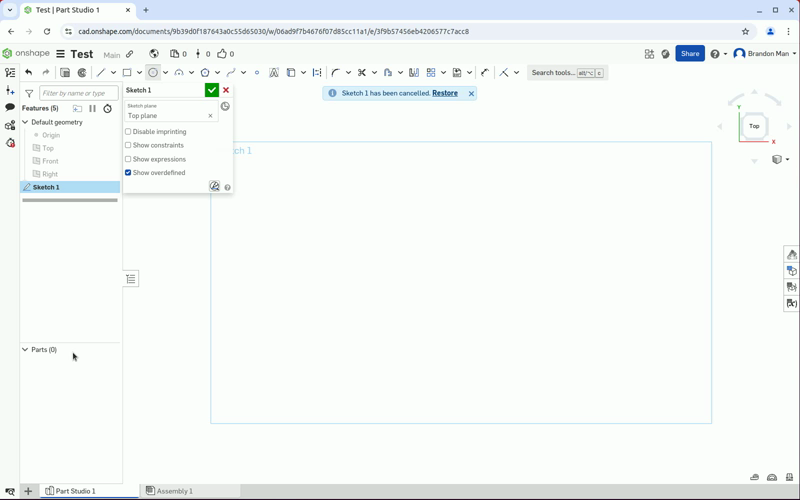
mouse_move(461, 282)
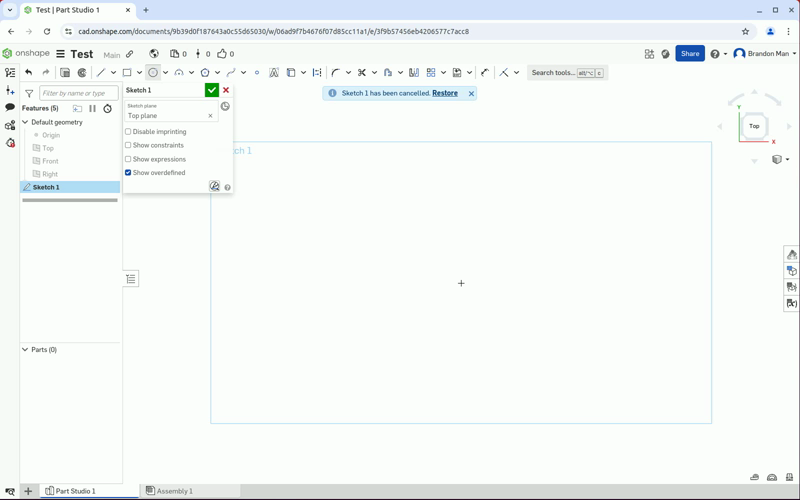
click(461, 282)
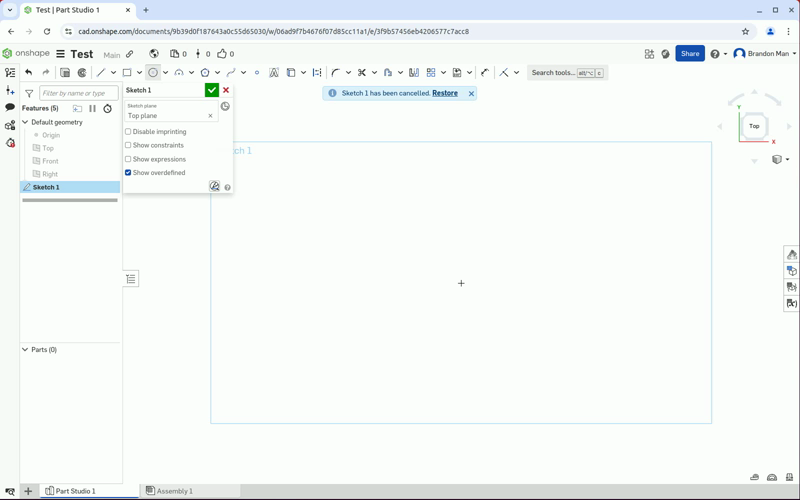
key_up(shift)
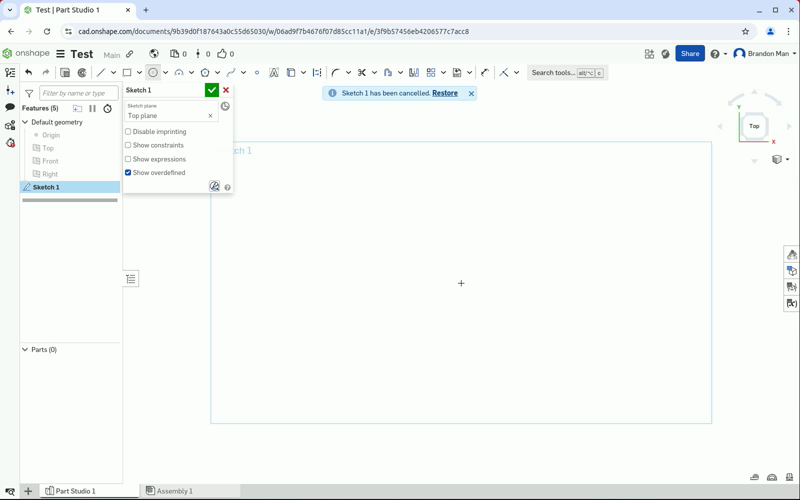
mouse_move(474, 282)
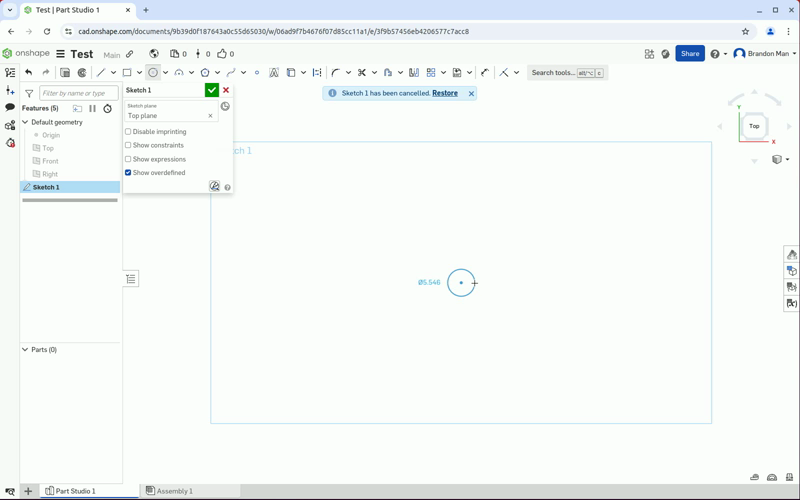
click(474, 282)
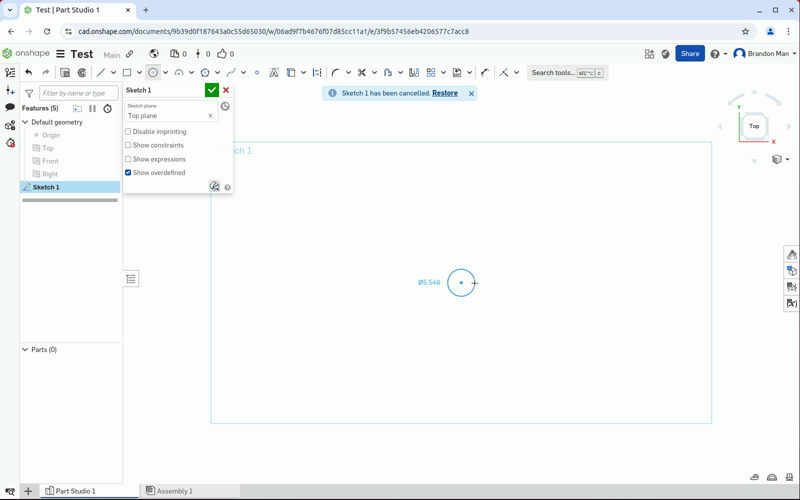
key(esc)
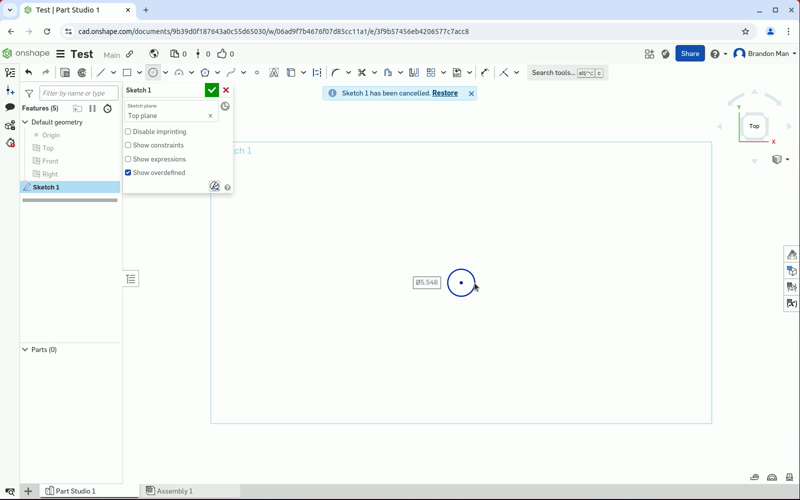
mouse_move(467, 274)
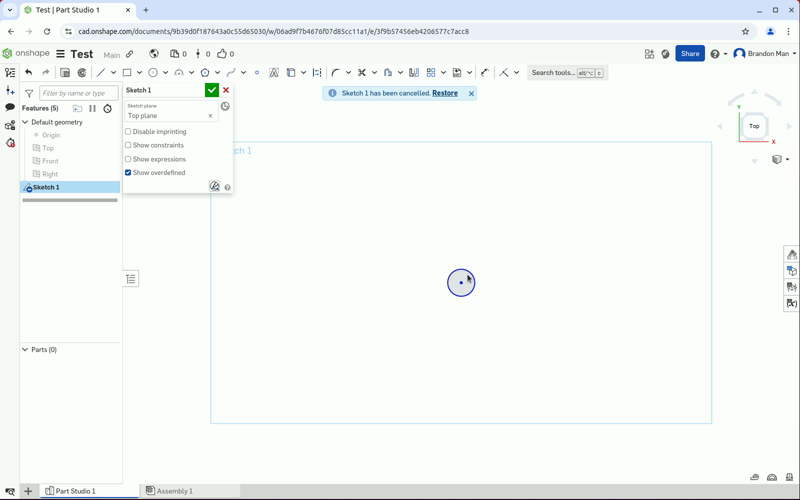
scroll(6)
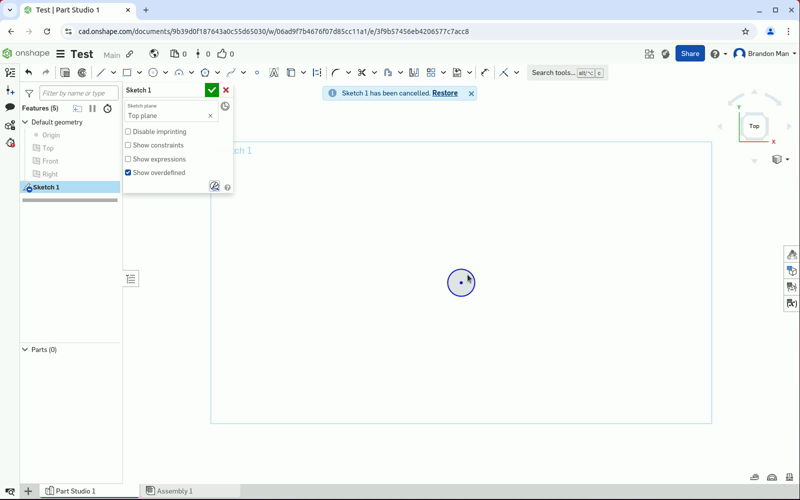
scroll(6)
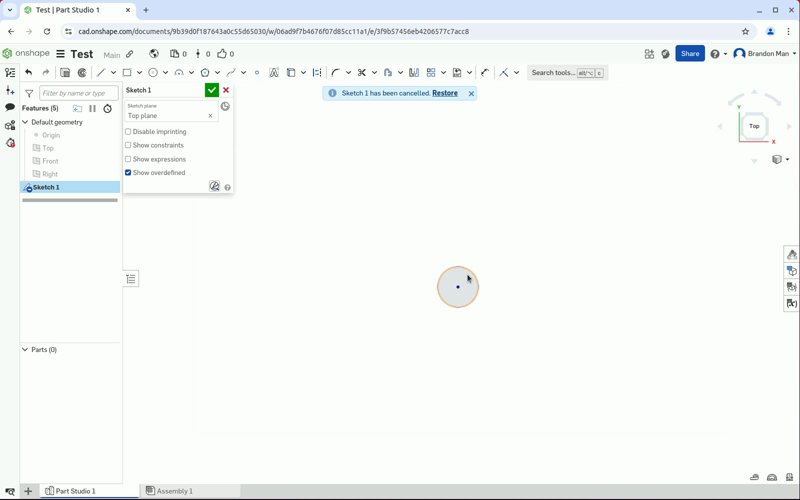
scroll(6)
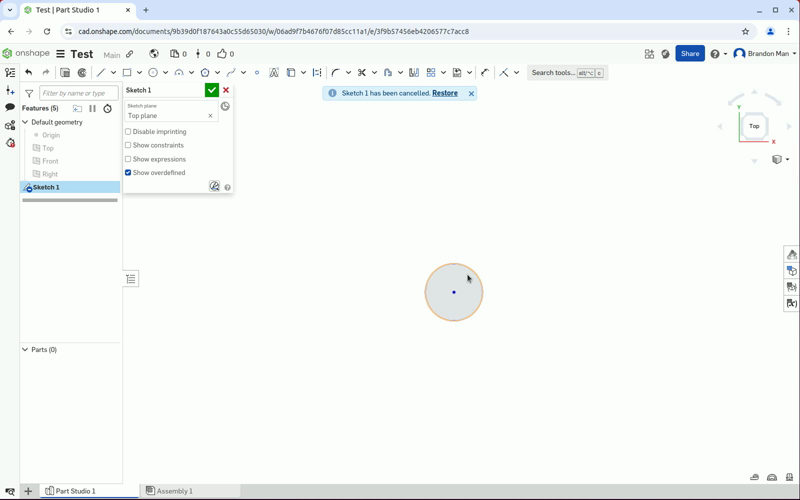
scroll(6)
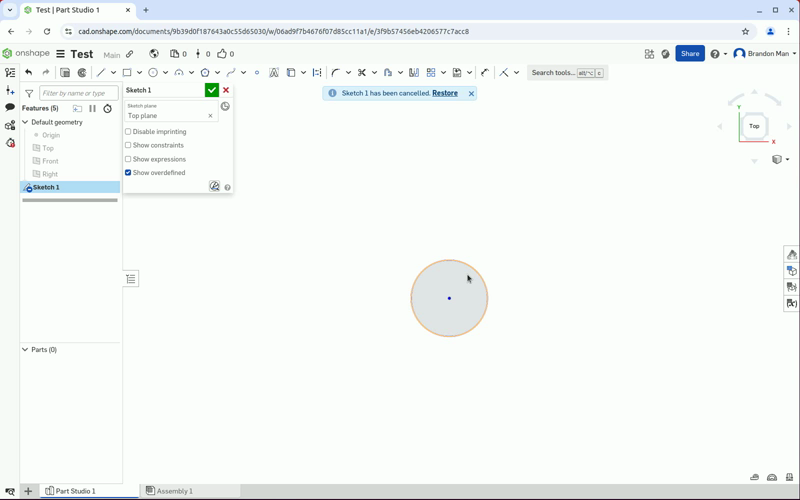
scroll(6)
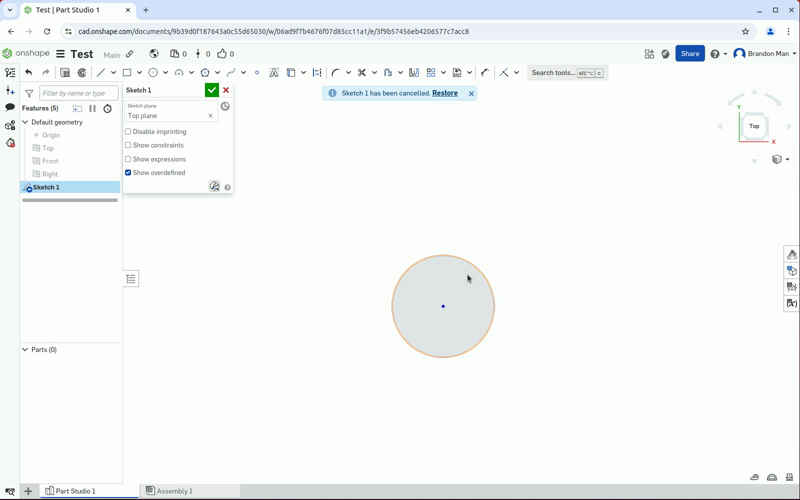
scroll(6)
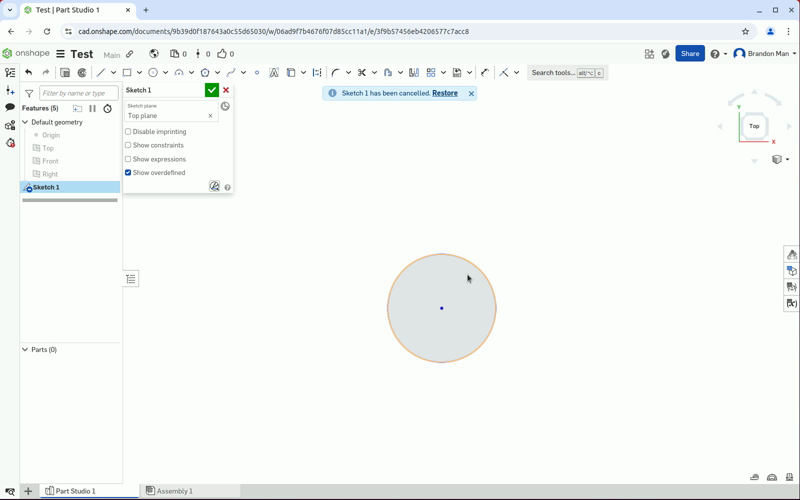
scroll(6)
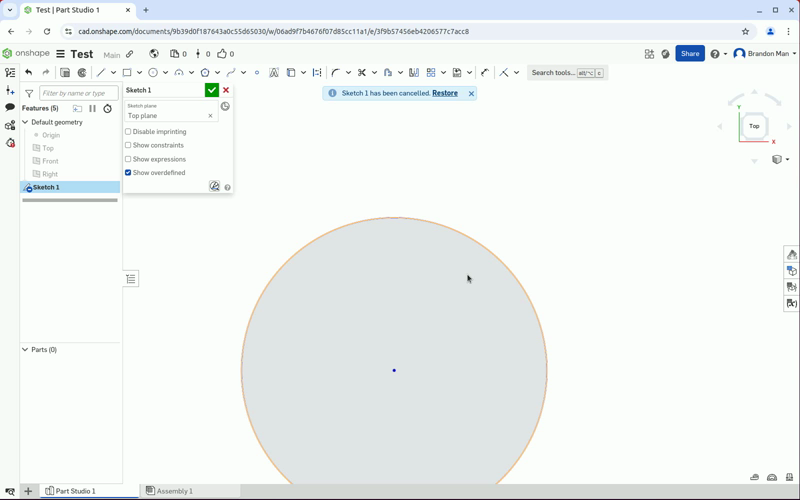
click(467, 274)
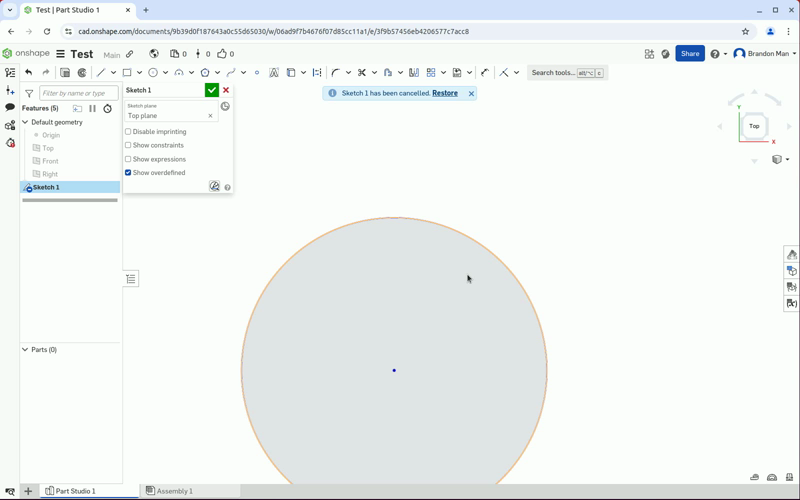
scroll(-6)
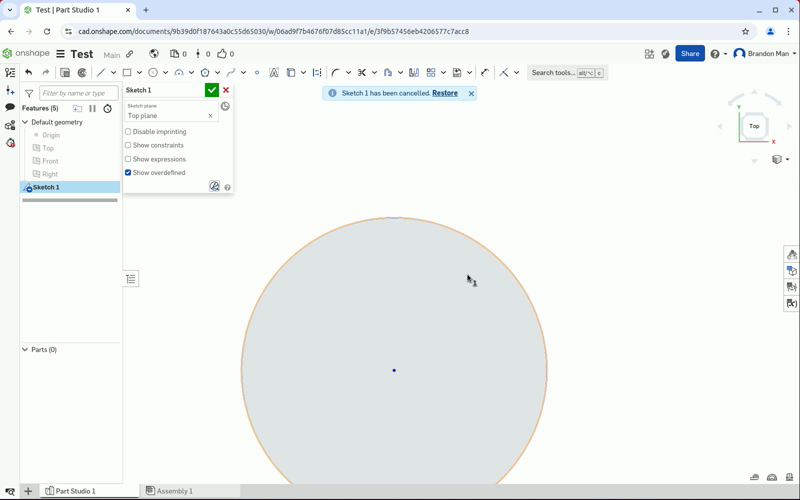
scroll(-6)
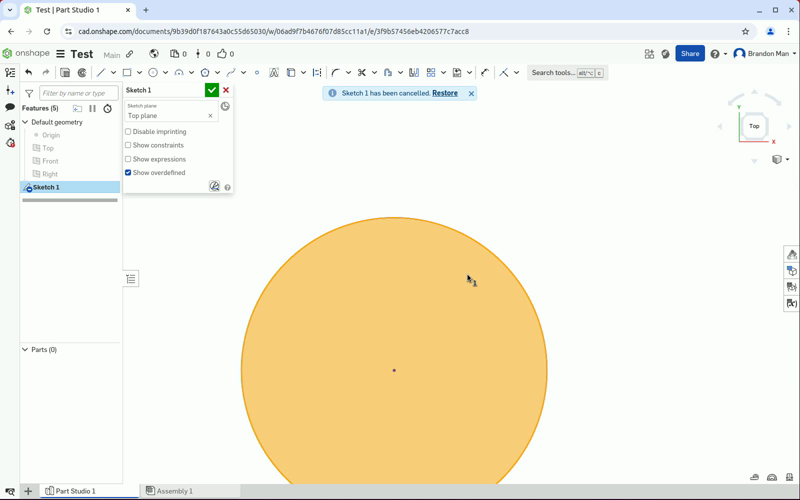
scroll(-6)
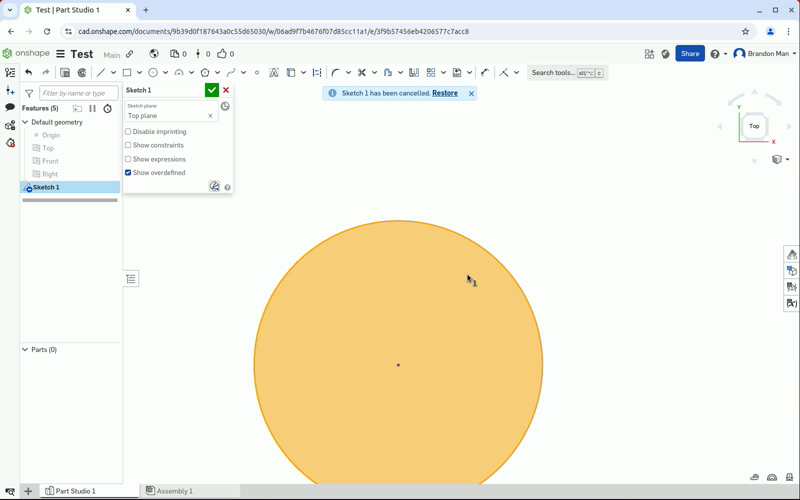
scroll(-6)
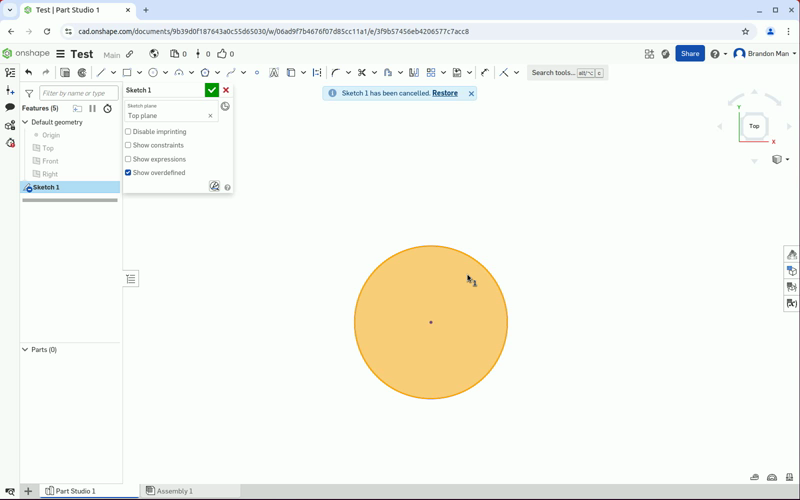
scroll(-6)
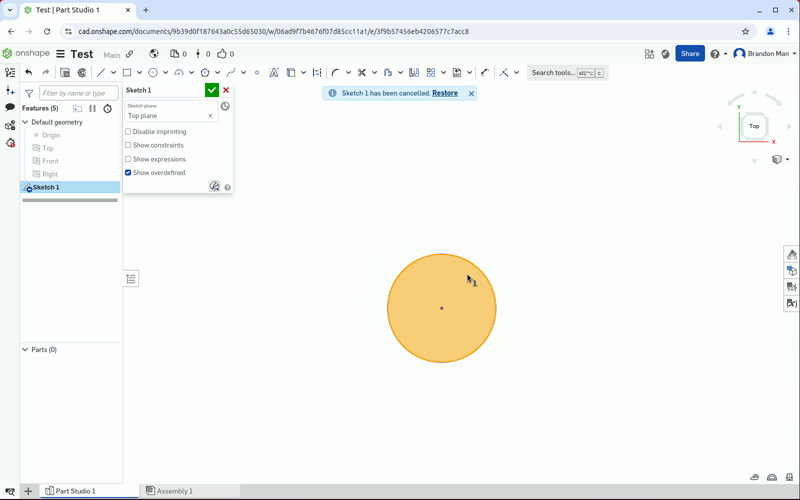
scroll(-6)
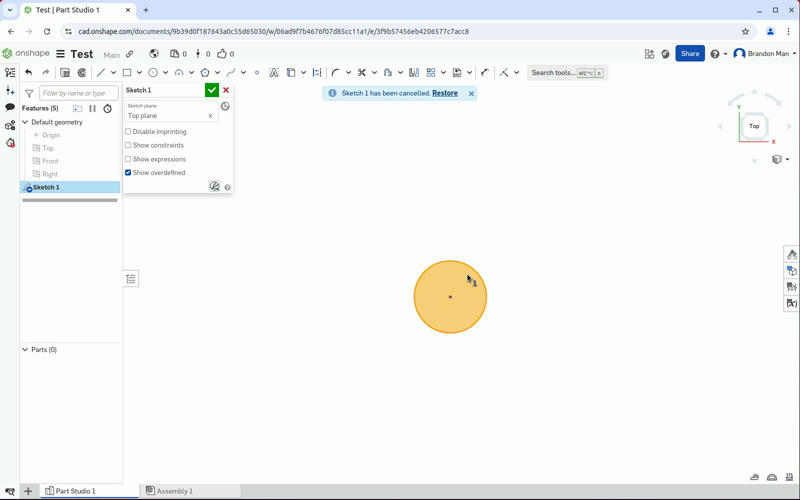
scroll(-6)
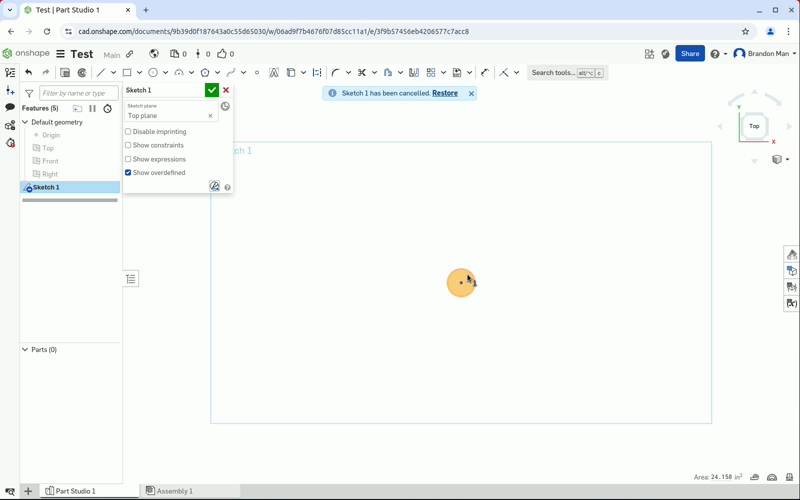
mouse_move(73, 352)
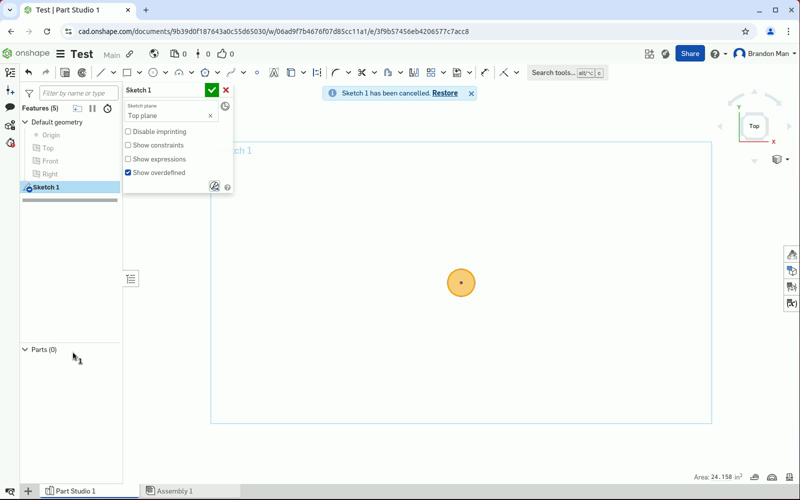
key(shift+y)
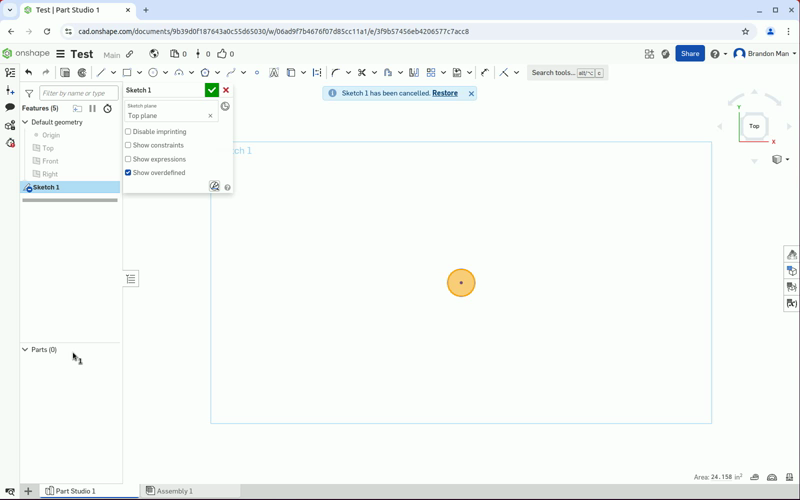
key(shift+e)
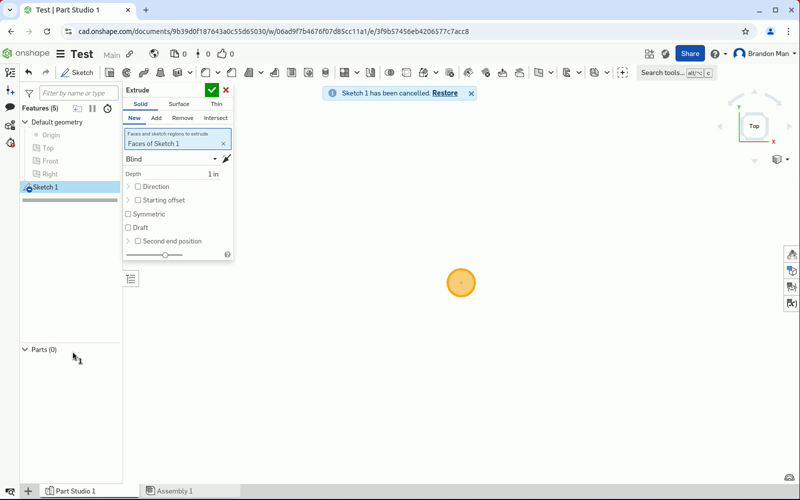
mouse_move(143, 106)
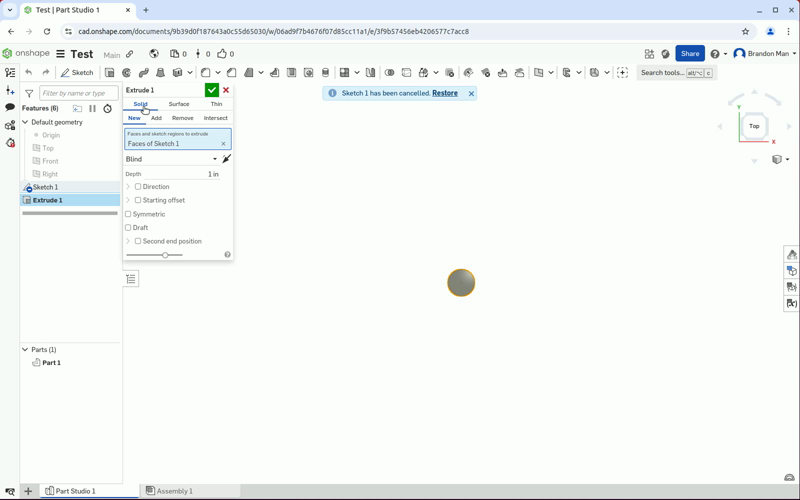
click(143, 106)
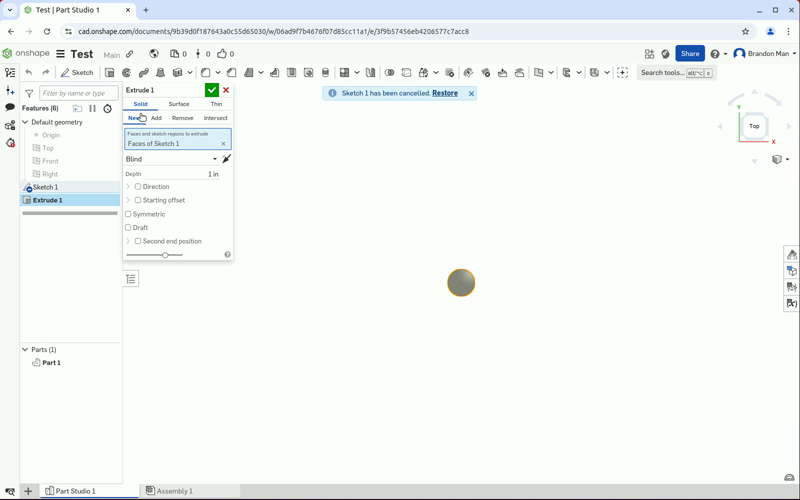
mouse_move(137, 120)
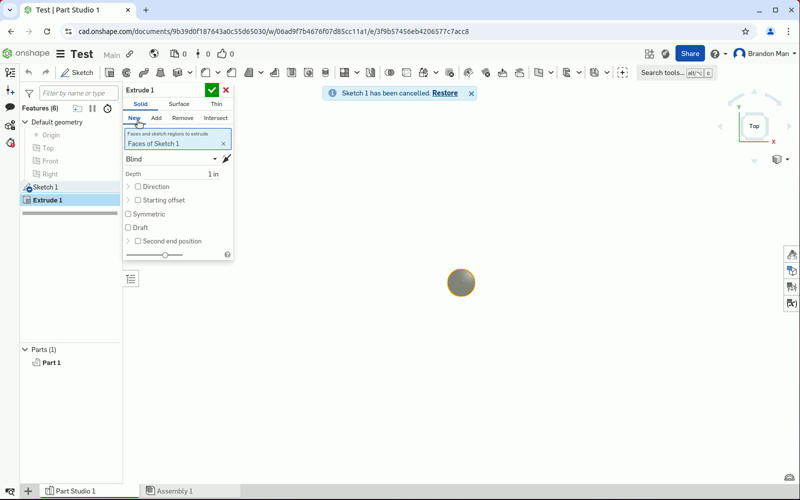
click(137, 120)
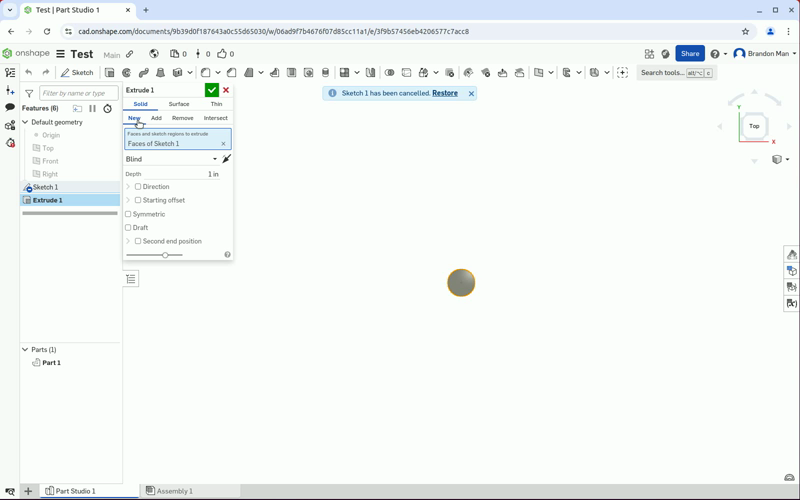
key(tab, 4)
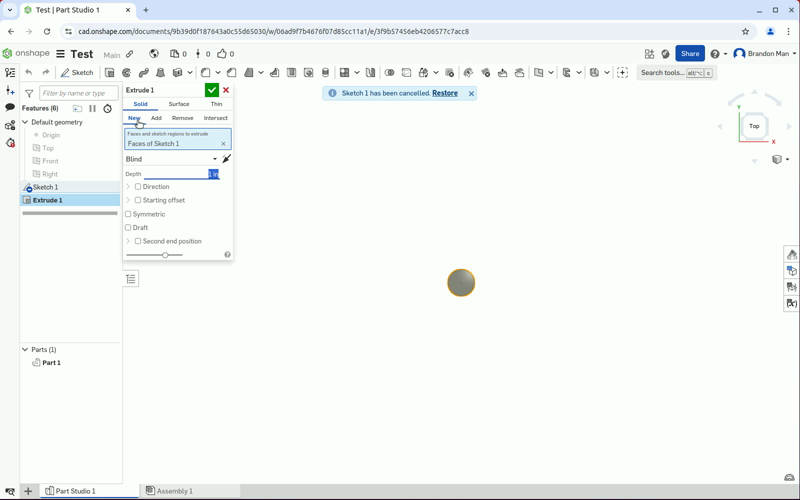
text(18.775)
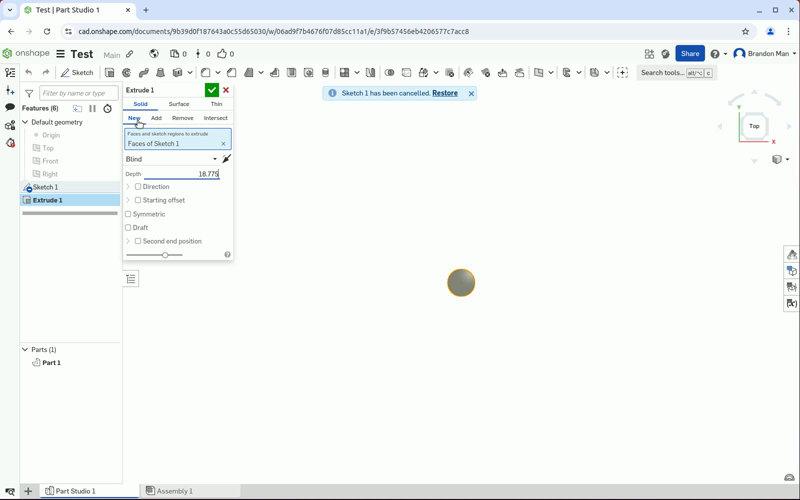
key(enter)
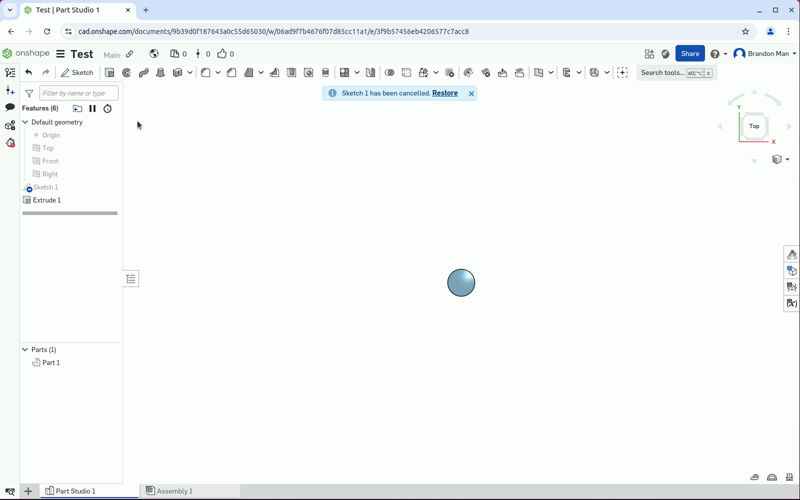
key(shift+h)
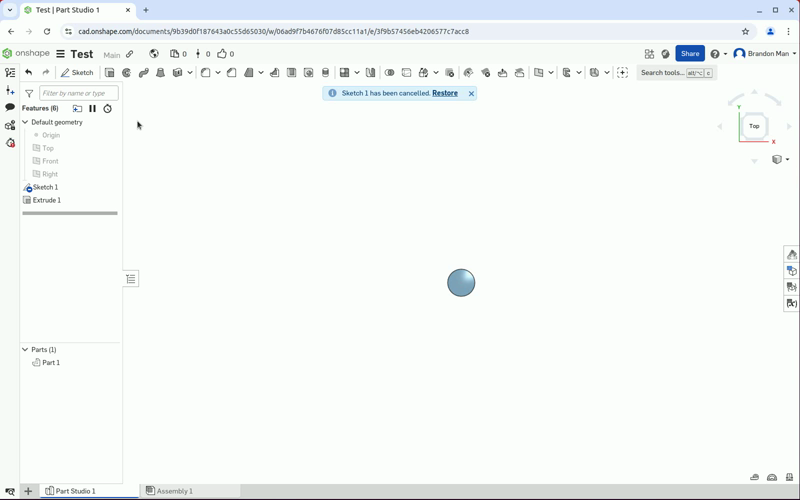
key(shift+h)
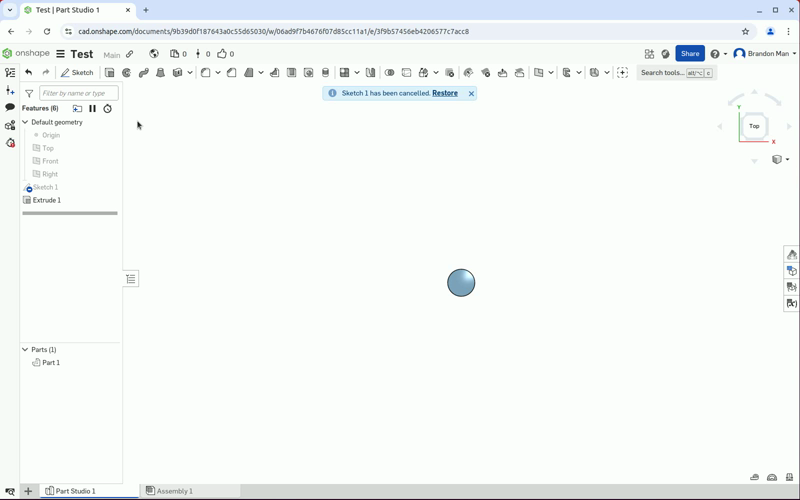
mouse_move(73, 189)
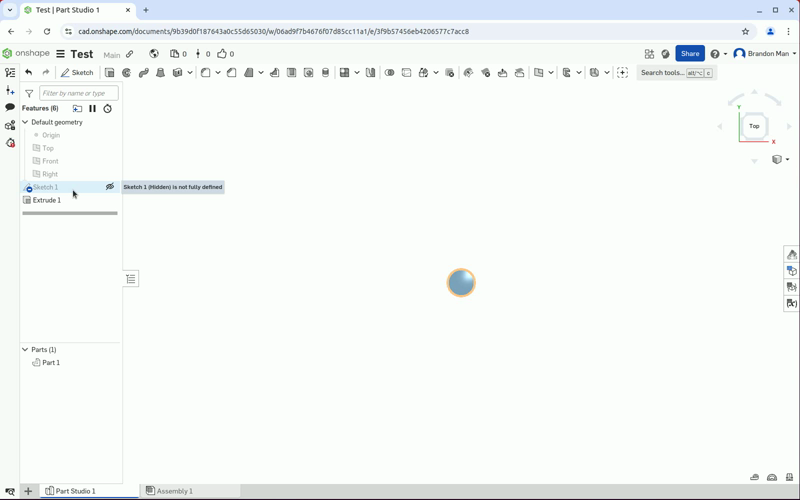
click(73, 189)
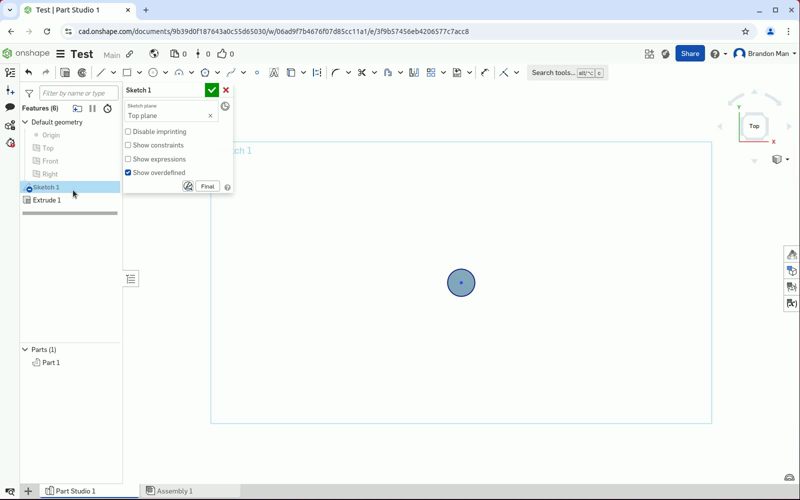
mouse_move(229, 92)
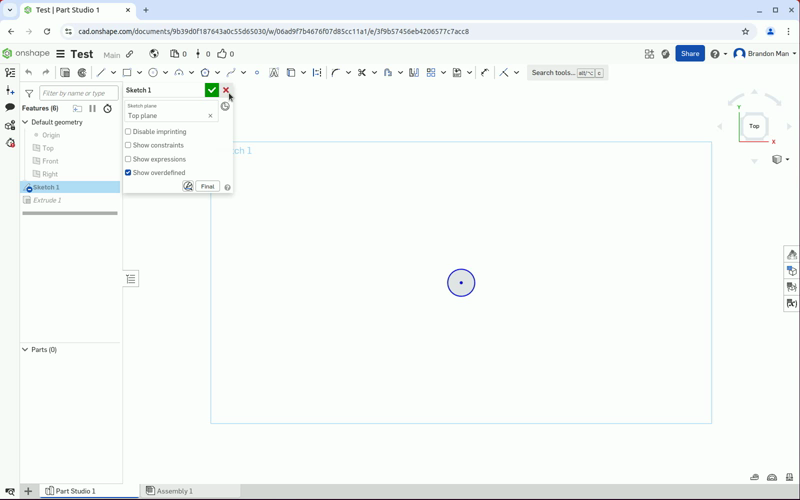
click(229, 92)
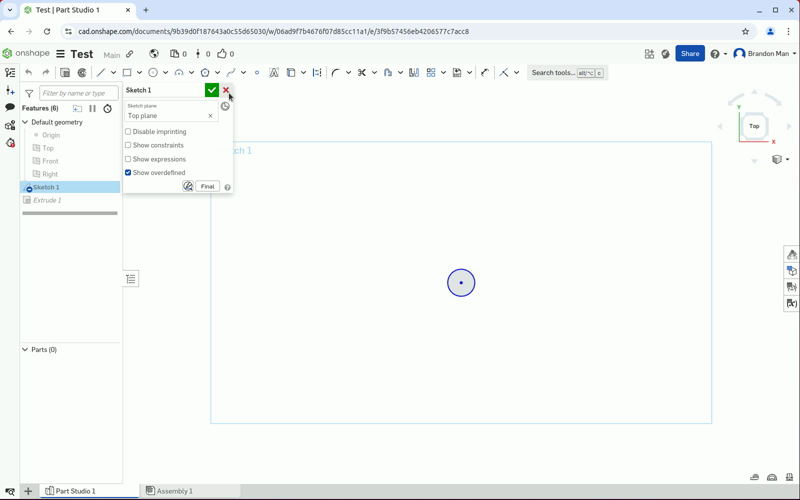
key(shift+s)
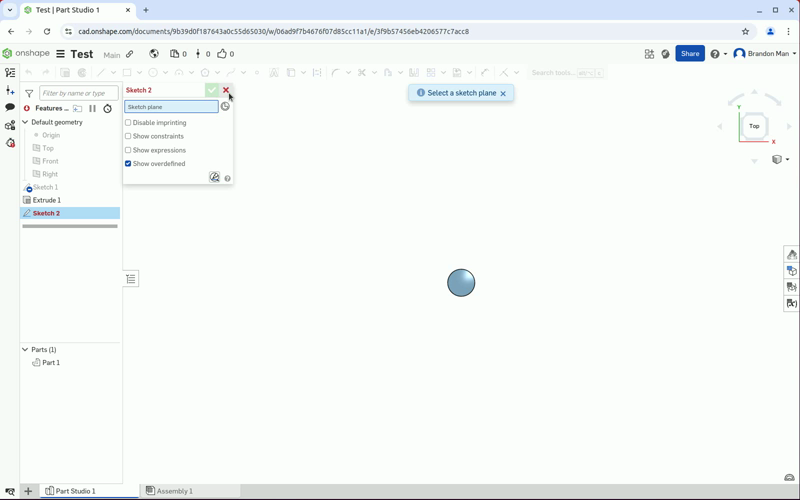
mouse_move(73, 150)
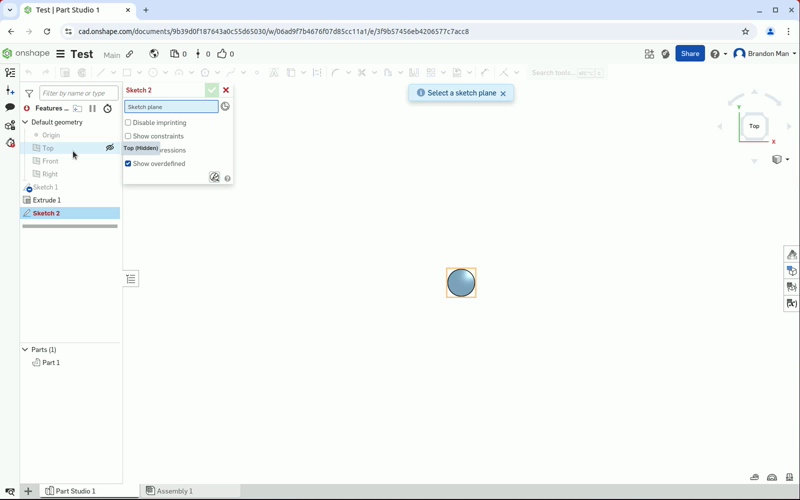
click(73, 150)
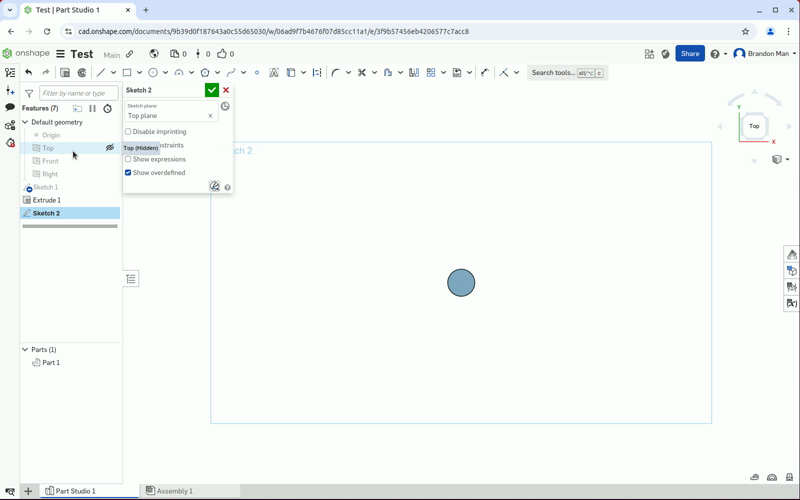
mouse_move(73, 352)
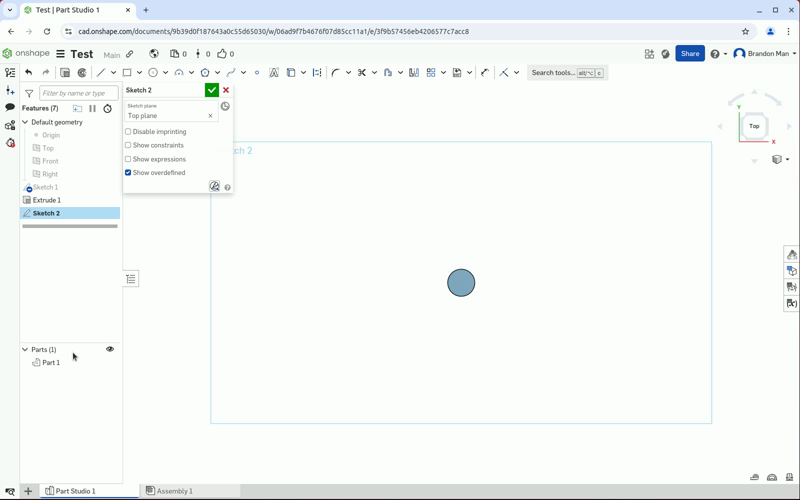
key(y)
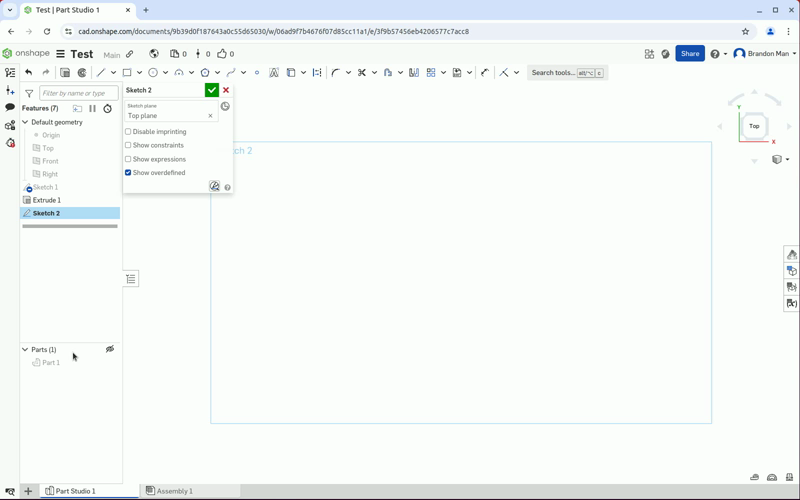
key(c)
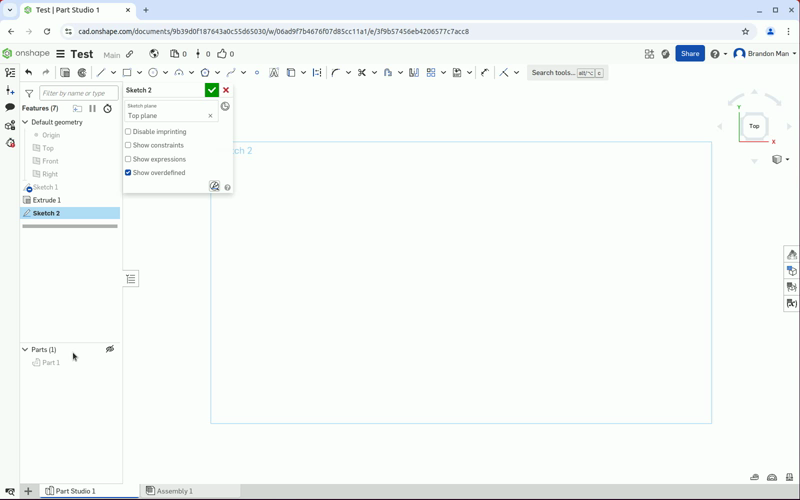
key_down(shift)
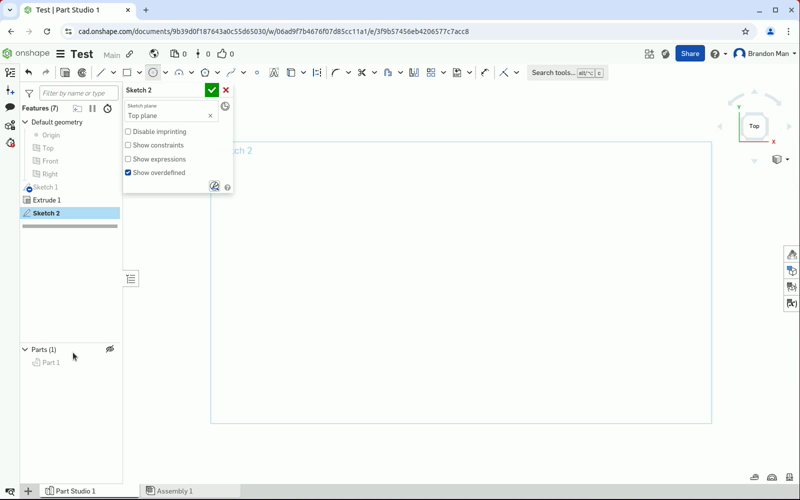
mouse_move(461, 282)
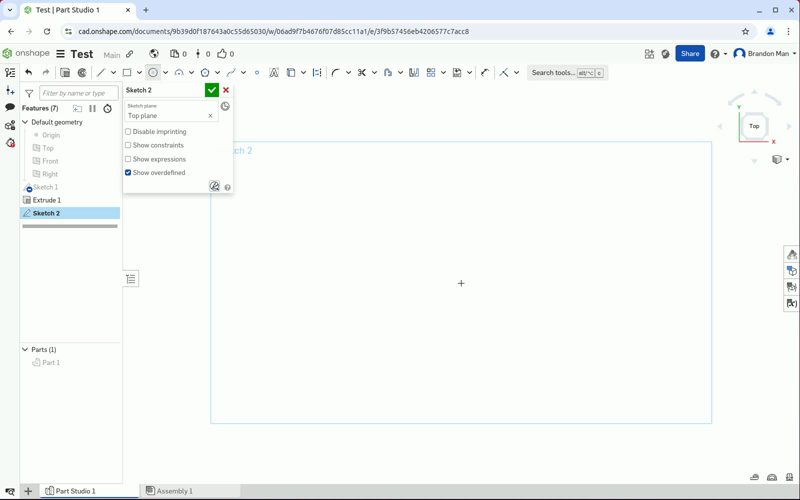
click(461, 282)
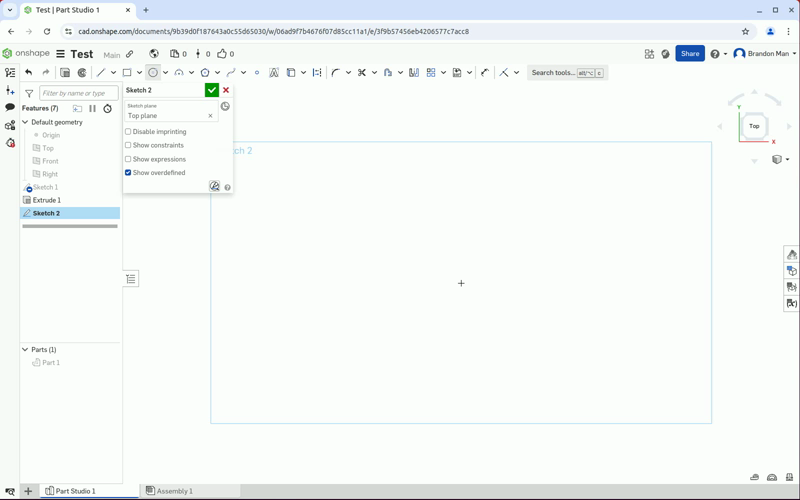
key_up(shift)
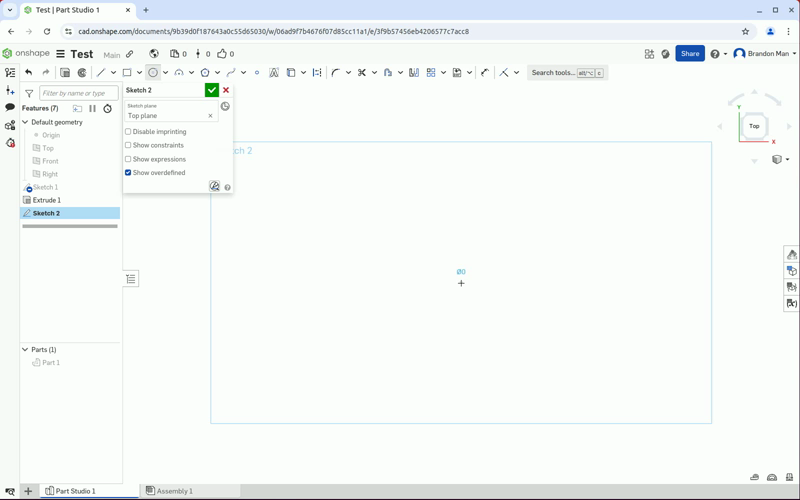
mouse_move(487, 282)
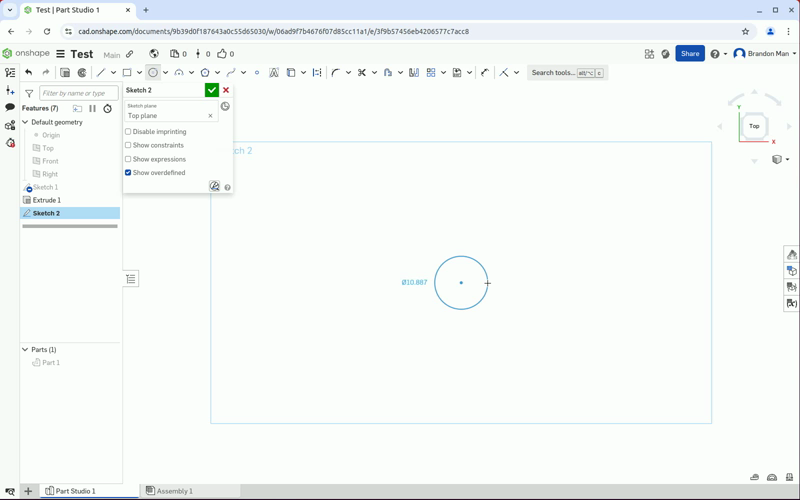
click(487, 282)
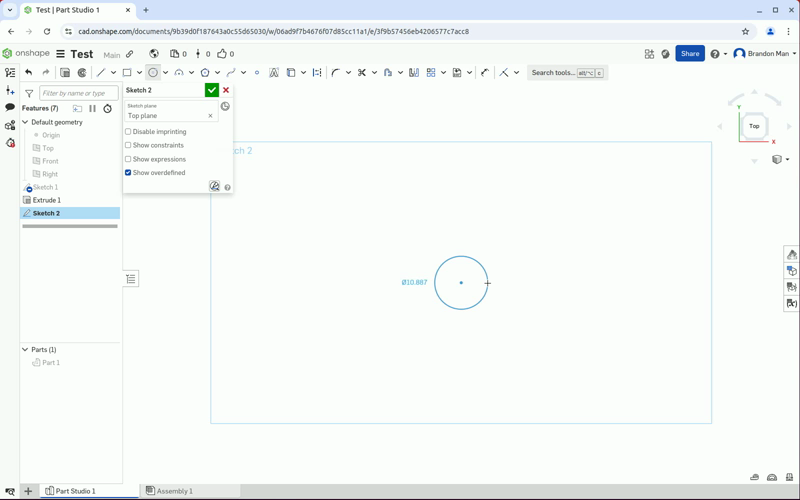
key(esc)
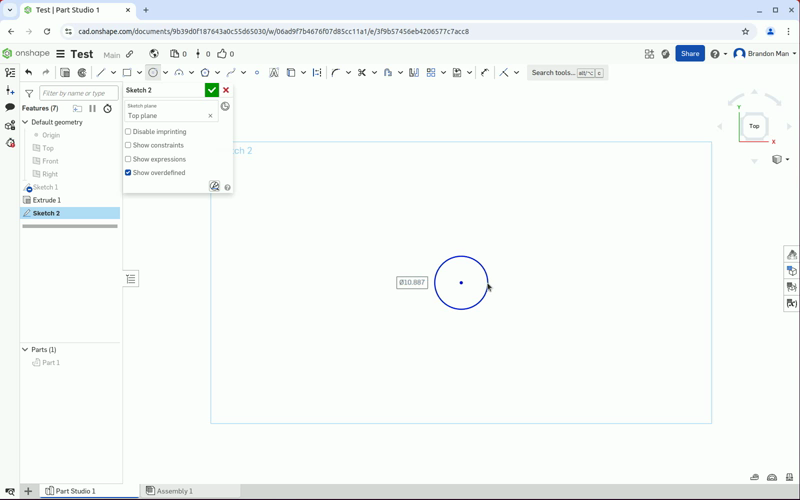
key(c)
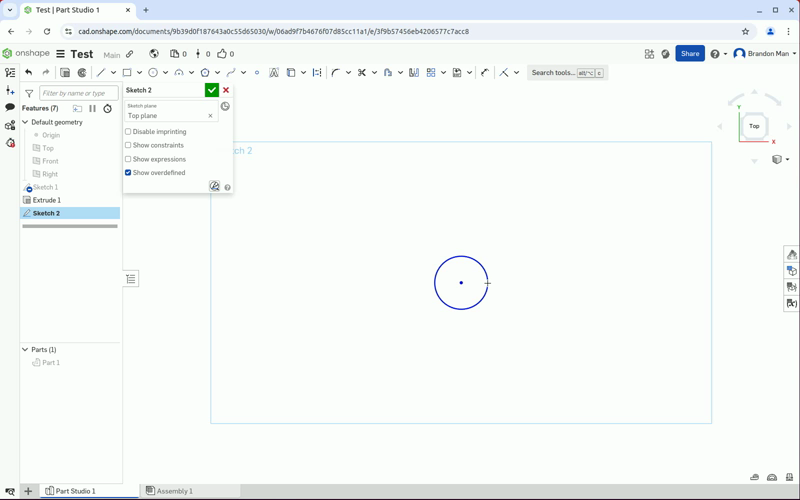
key_down(shift)
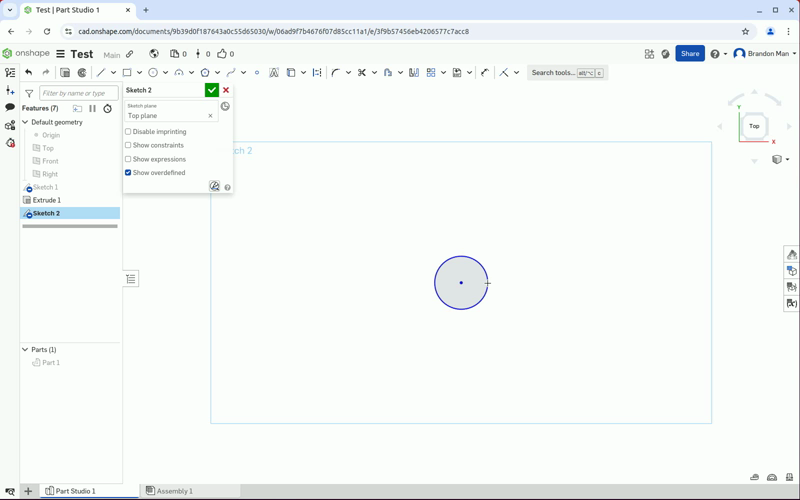
mouse_move(461, 282)
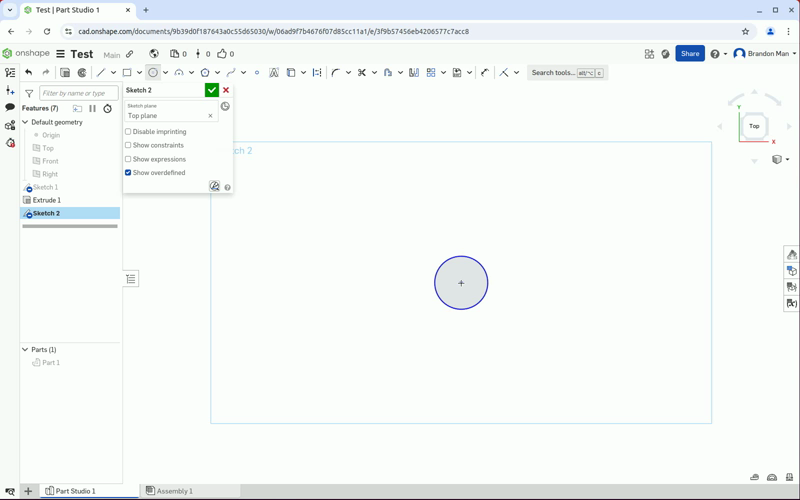
click(461, 282)
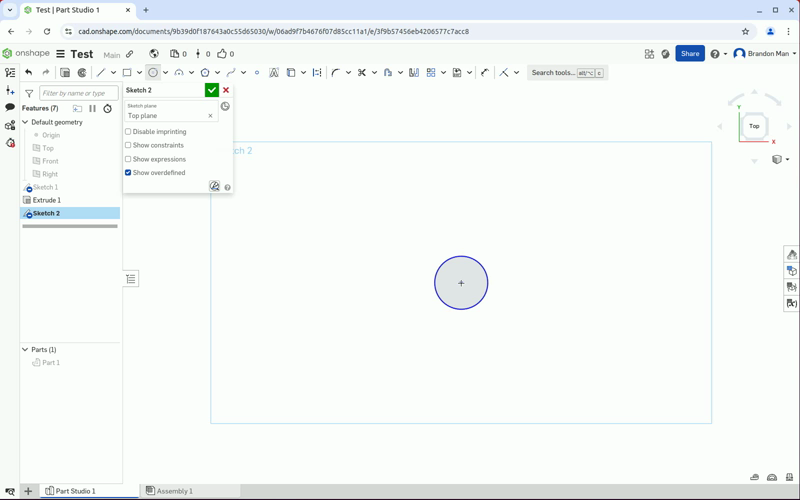
key_up(shift)
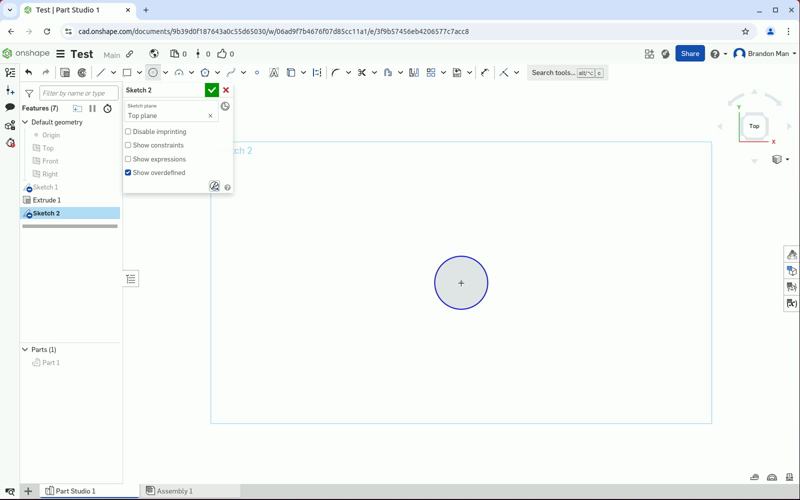
mouse_move(475, 282)
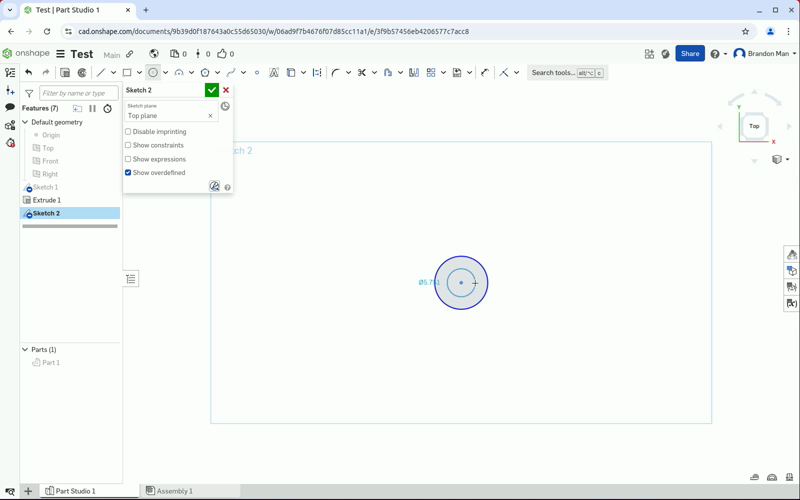
click(475, 282)
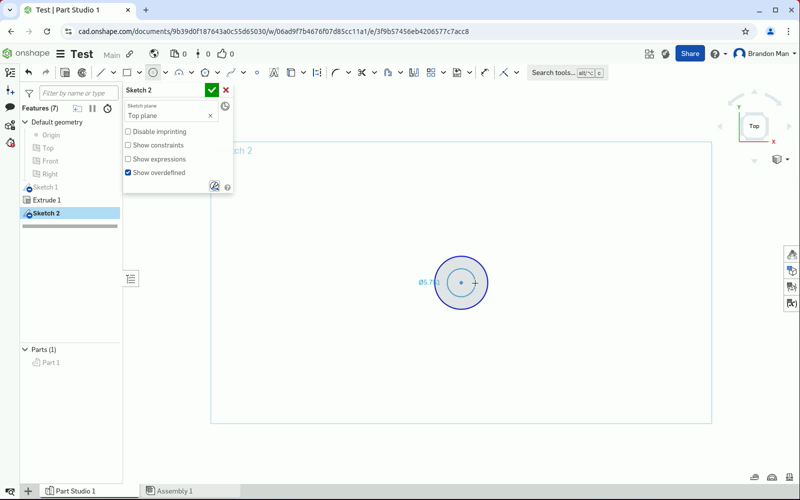
key(esc)
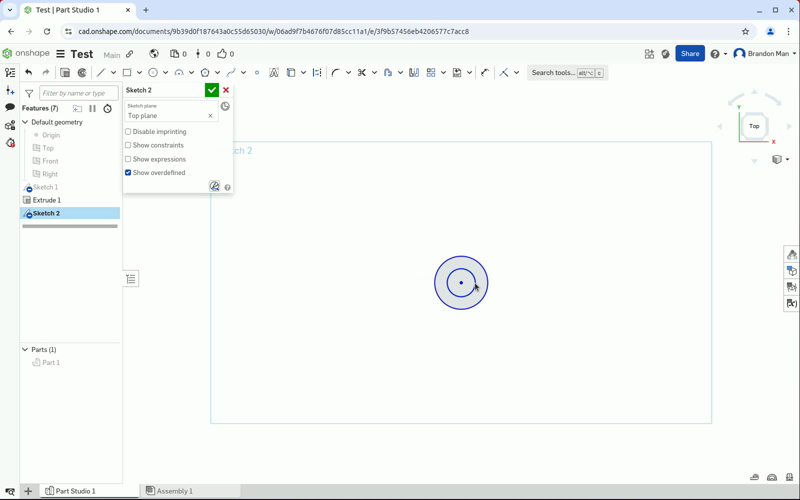
mouse_move(445, 265)
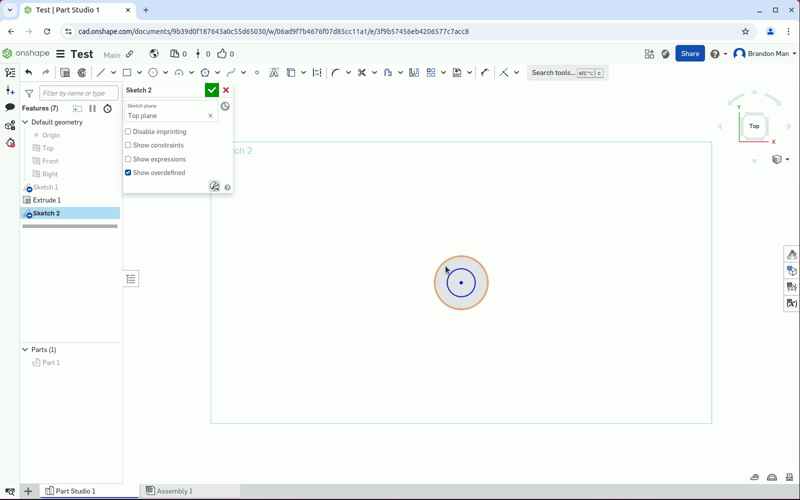
scroll(6)
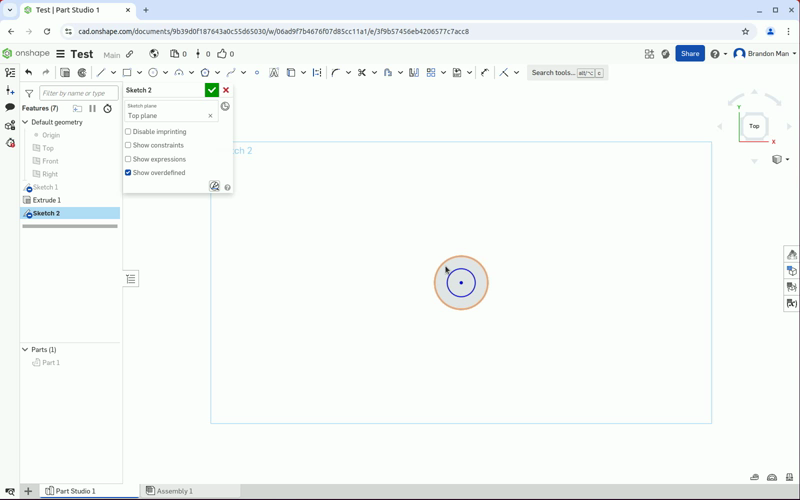
scroll(6)
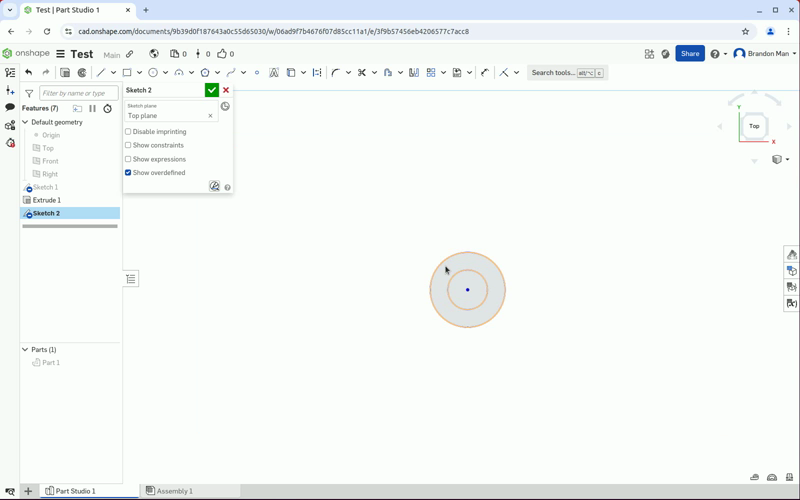
scroll(6)
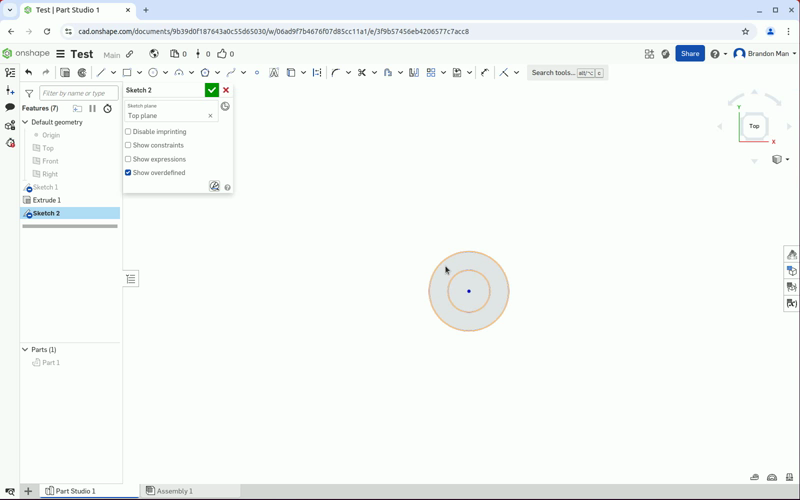
scroll(6)
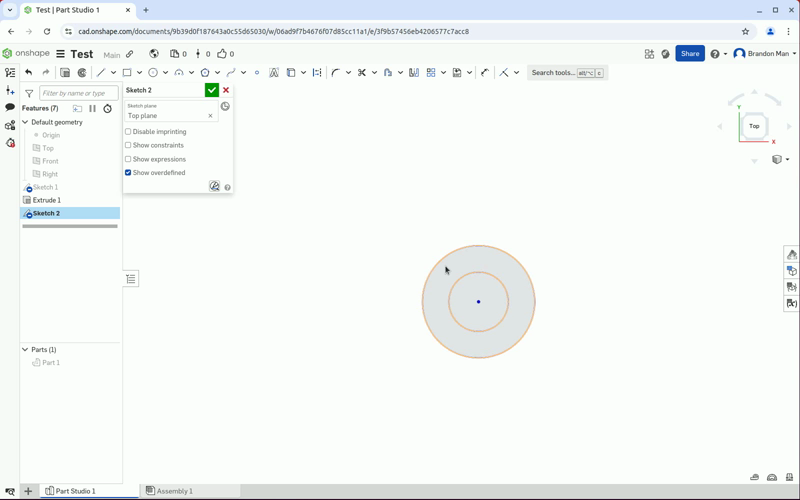
scroll(6)
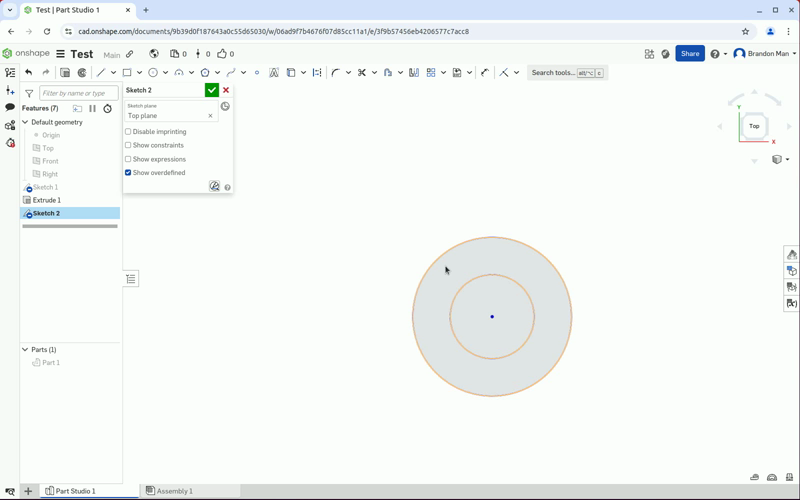
scroll(6)
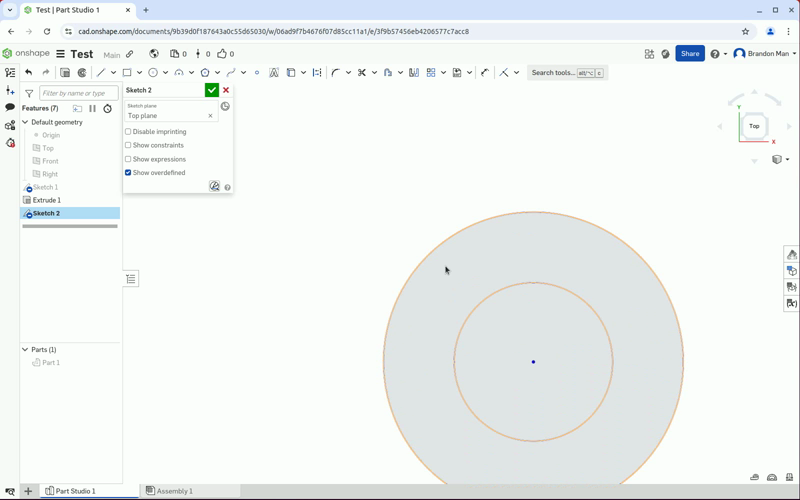
scroll(6)
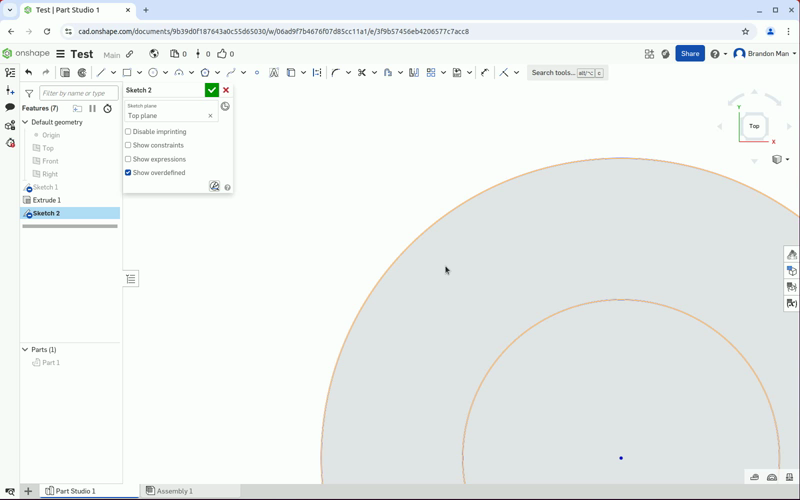
click(445, 265)
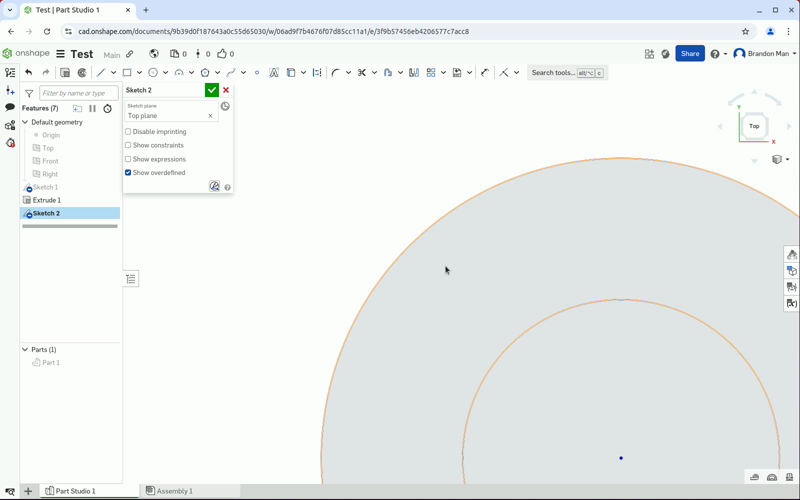
scroll(-6)
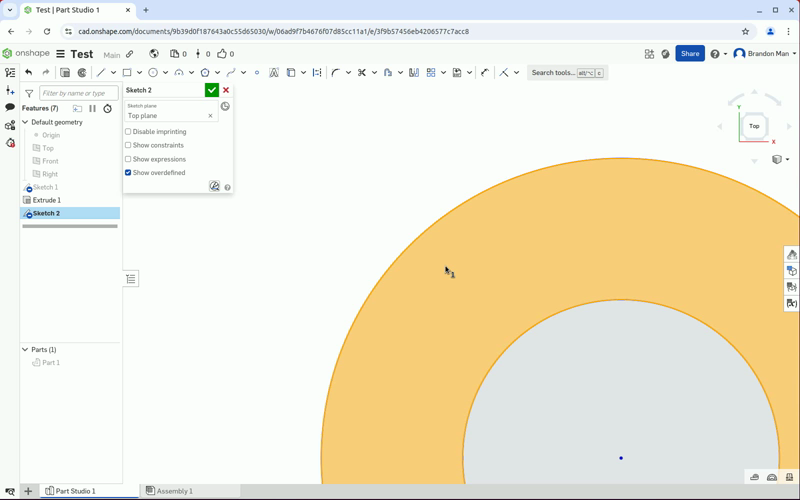
scroll(-6)
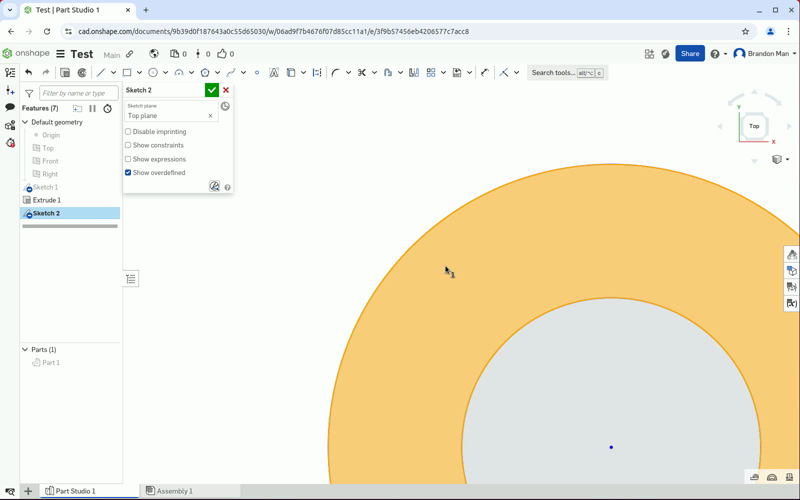
scroll(-6)
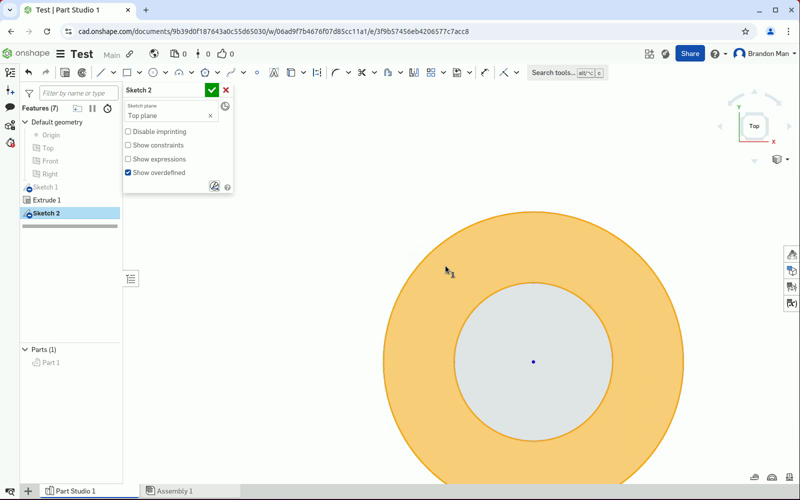
scroll(-6)
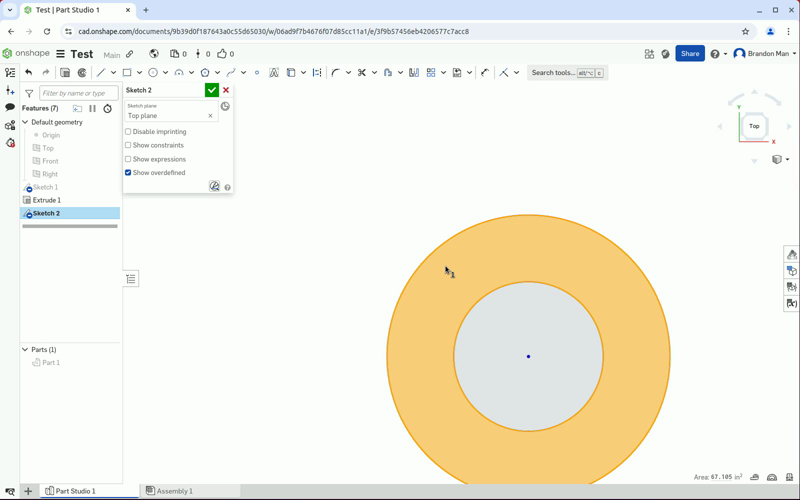
scroll(-6)
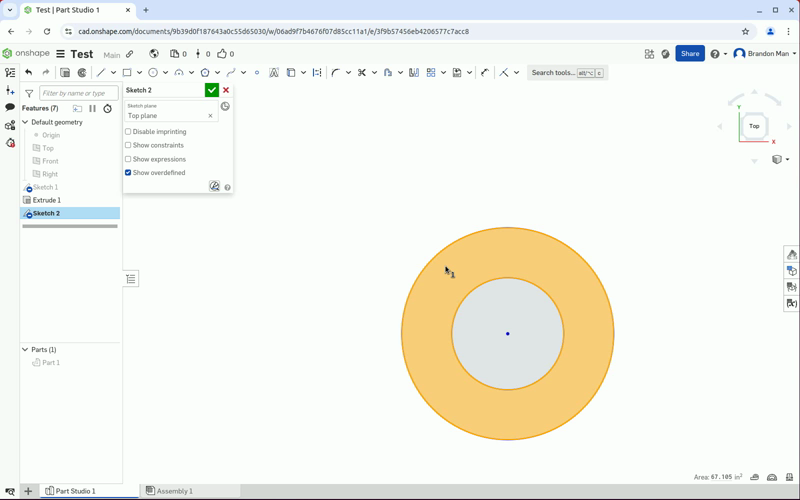
scroll(-6)
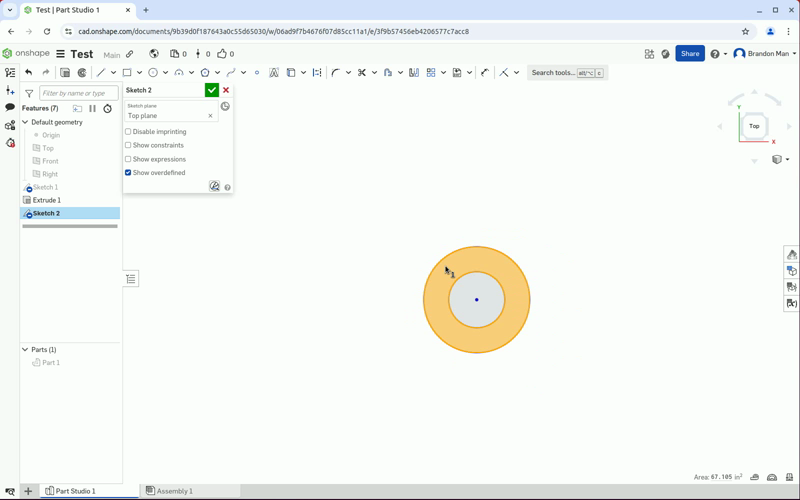
scroll(-6)
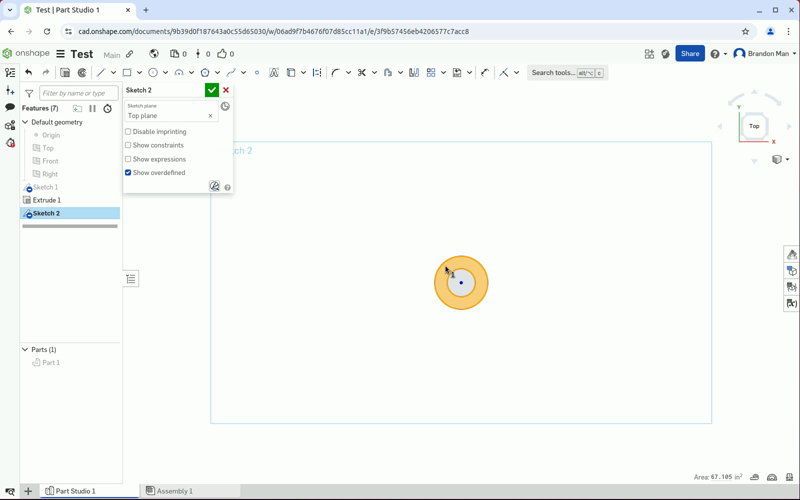
mouse_move(73, 352)
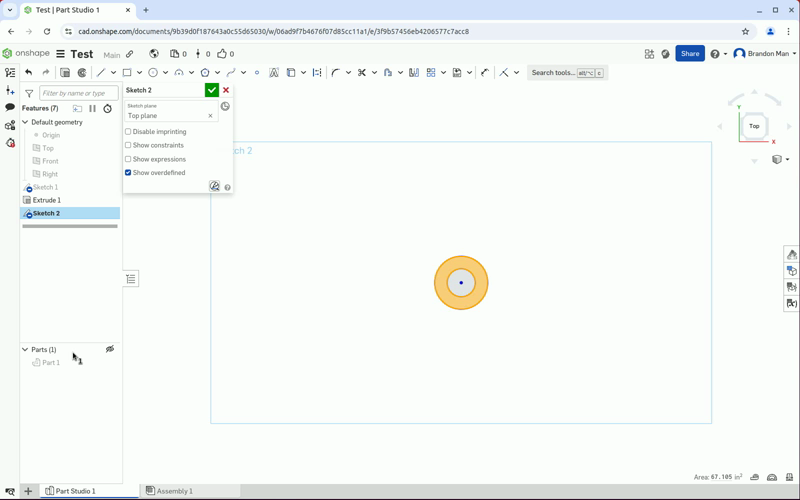
key(shift+y)
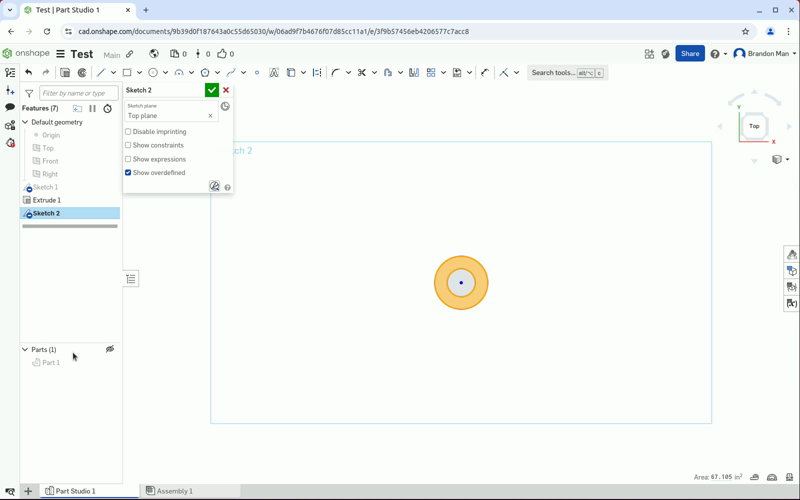
key(shift+e)
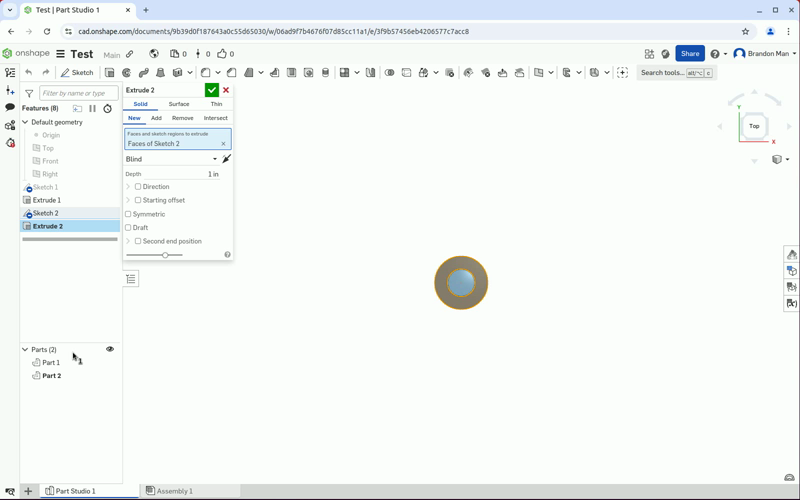
mouse_move(143, 106)
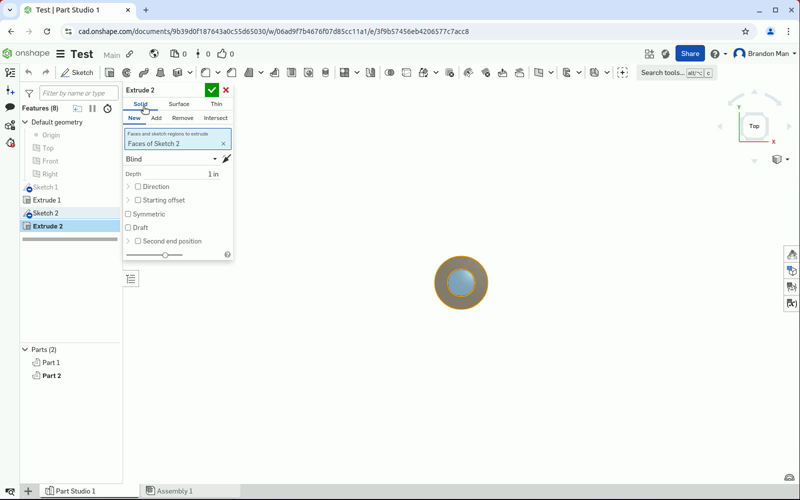
click(143, 106)
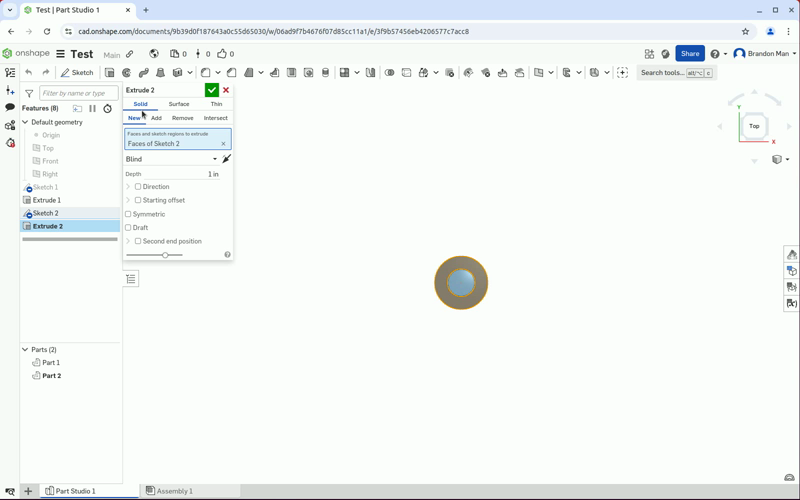
mouse_move(137, 120)
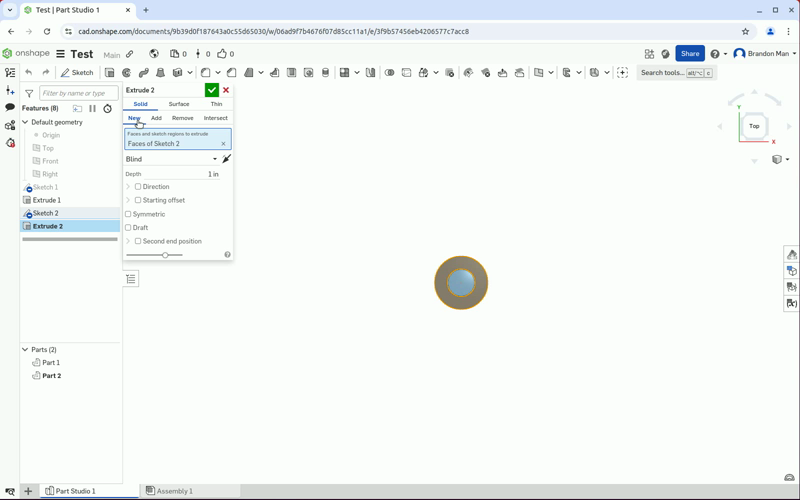
click(137, 120)
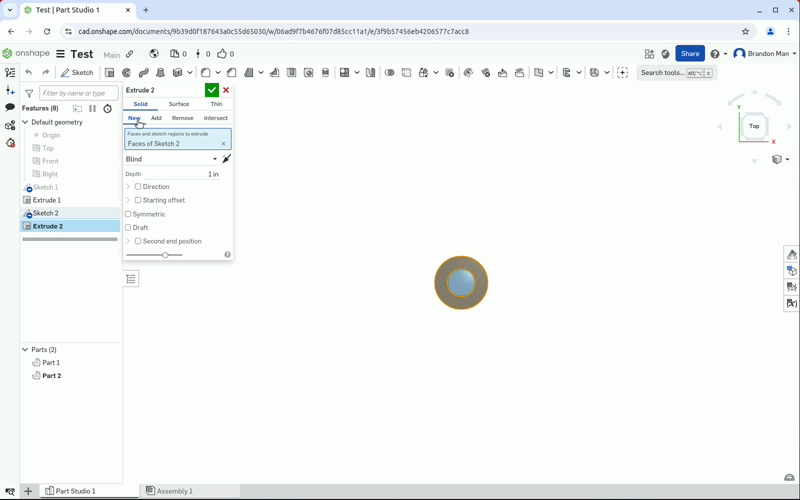
key(tab, 4)
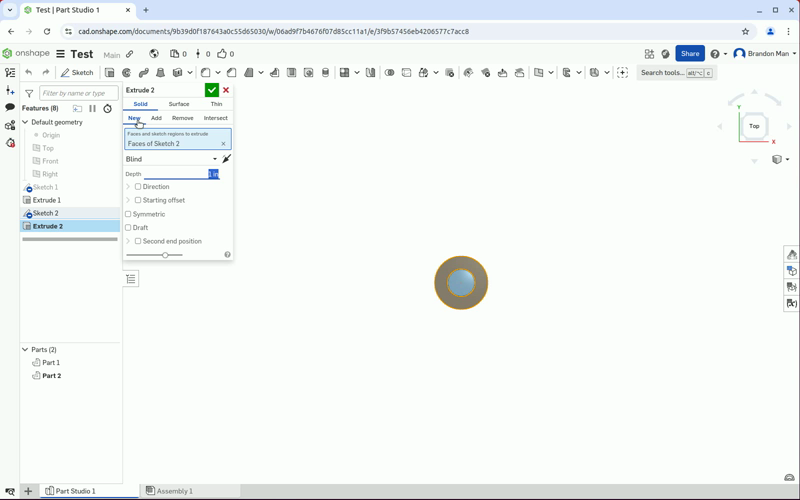
text(4.333)
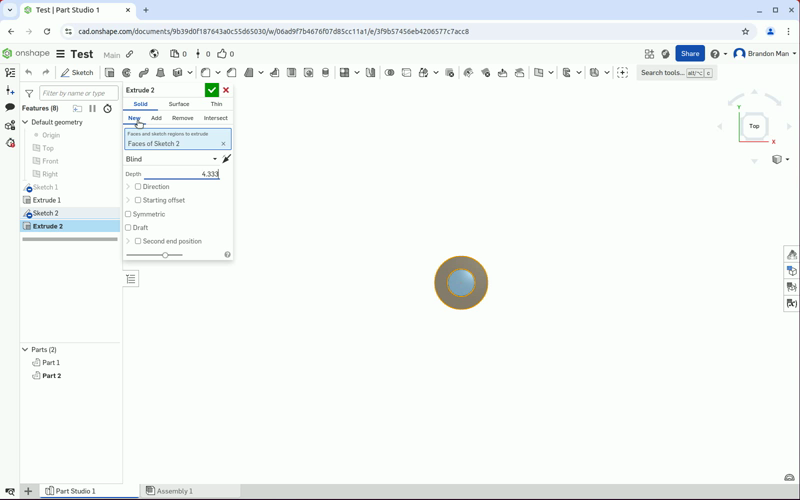
key(enter)
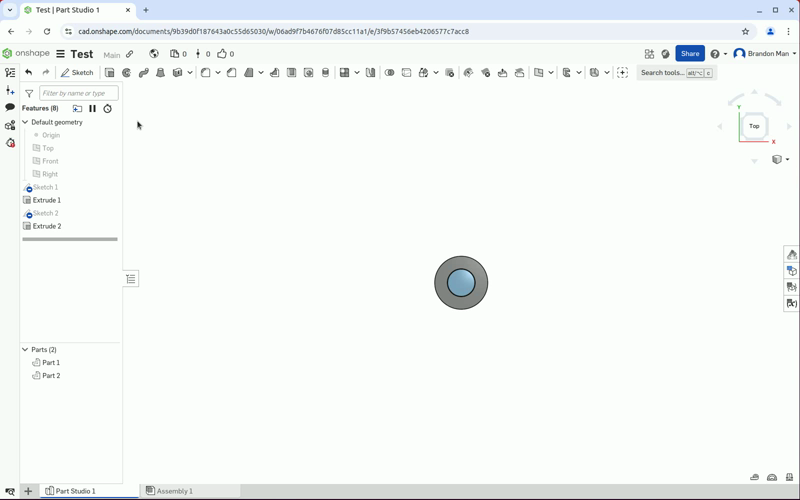
key(shift+h)
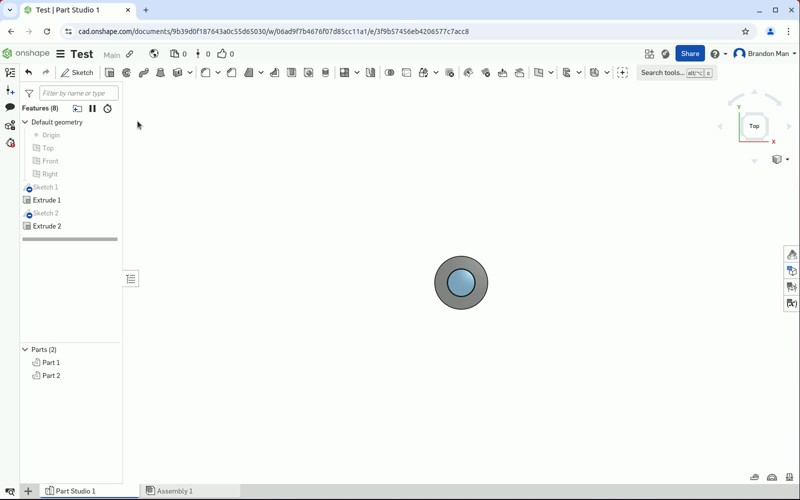
key(shift+h)
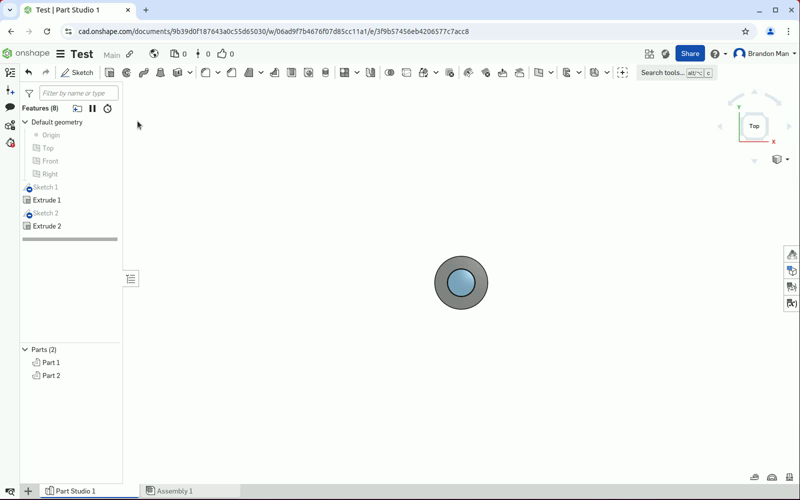
mouse_move(73, 189)
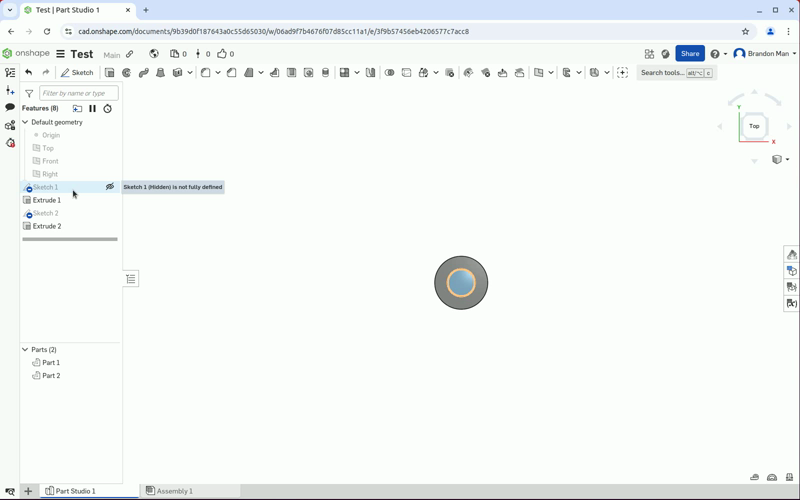
click(73, 189)
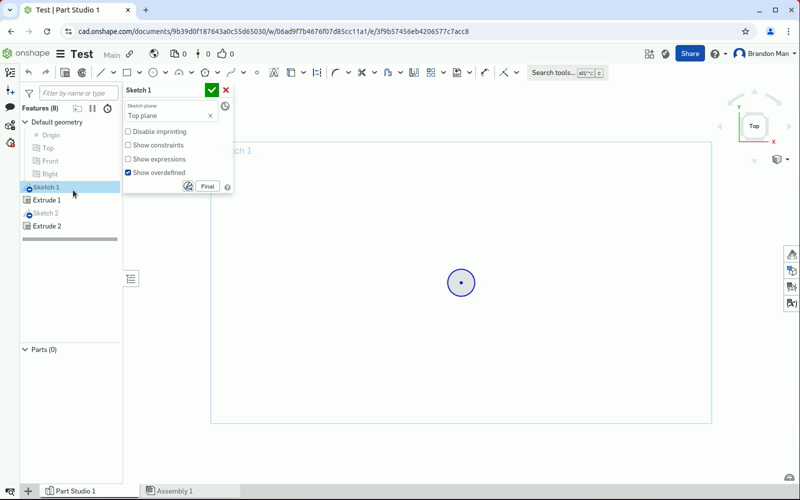
mouse_move(229, 92)
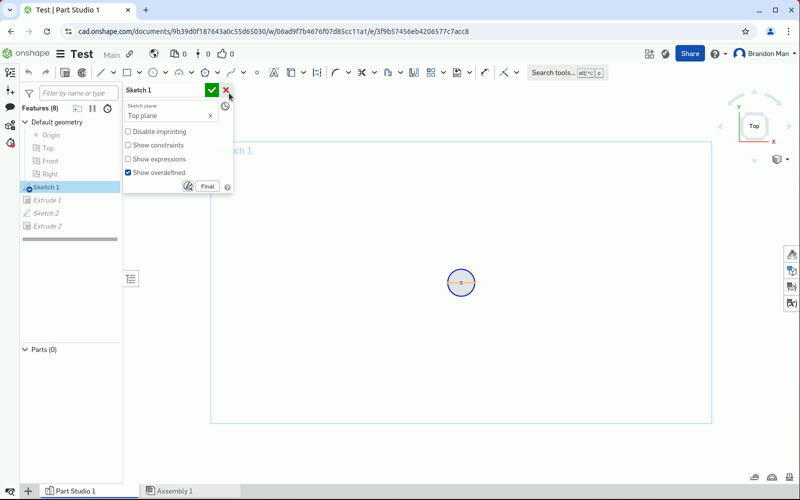
click(229, 92)
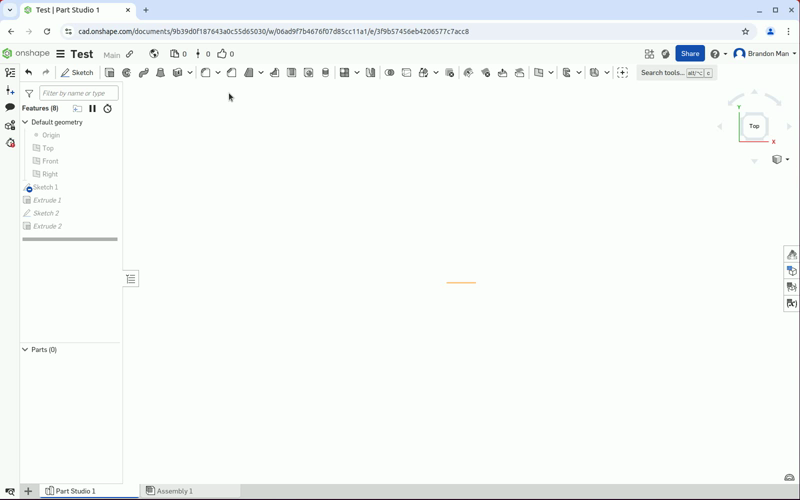
mouse_move(541, 75)
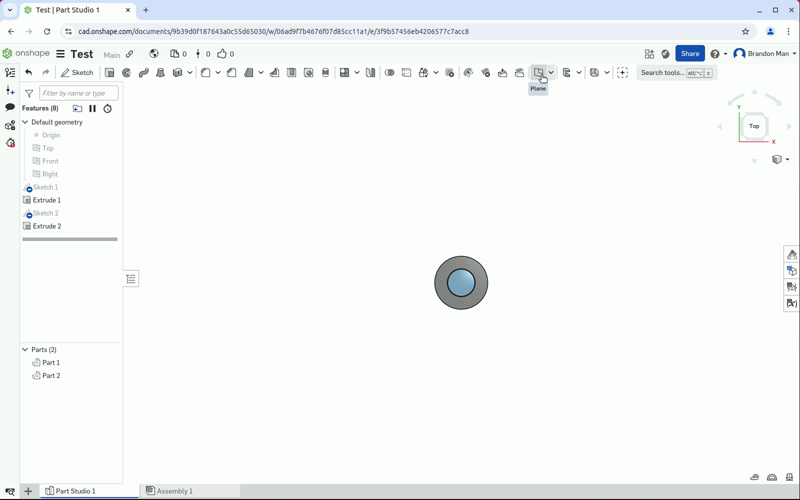
click(541, 75)
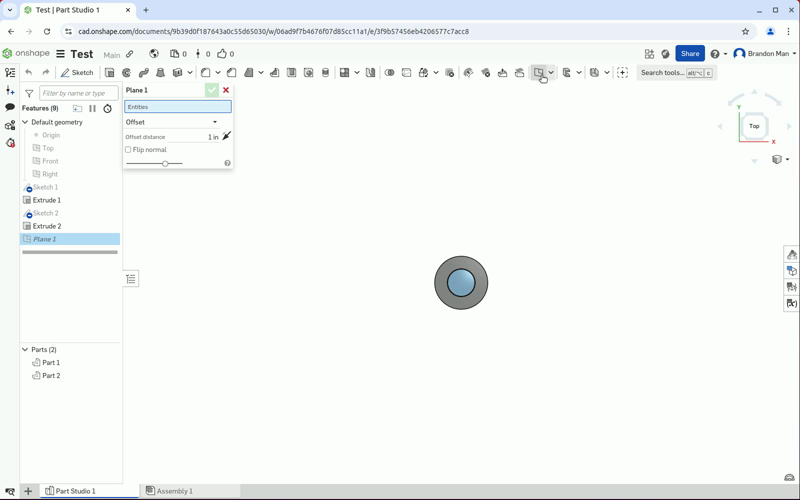
mouse_move(73, 150)
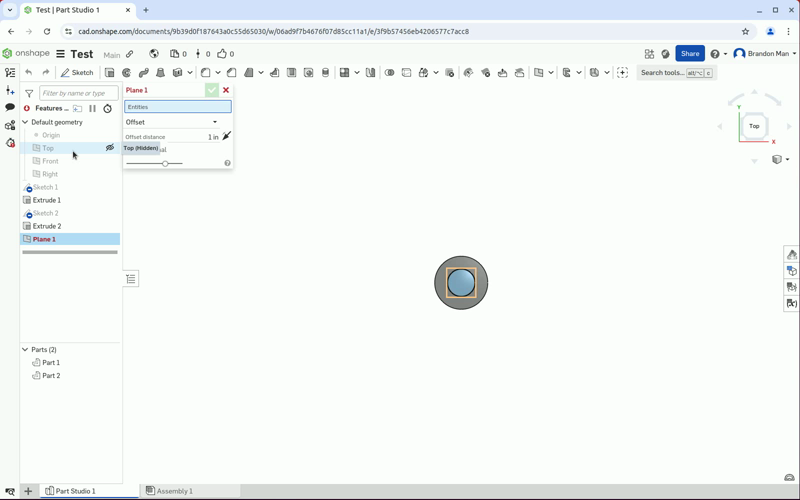
click(73, 150)
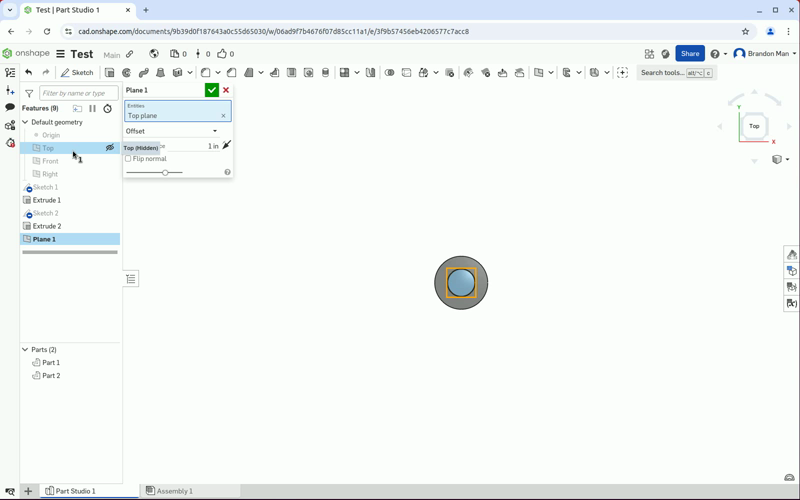
key(tab, 2)
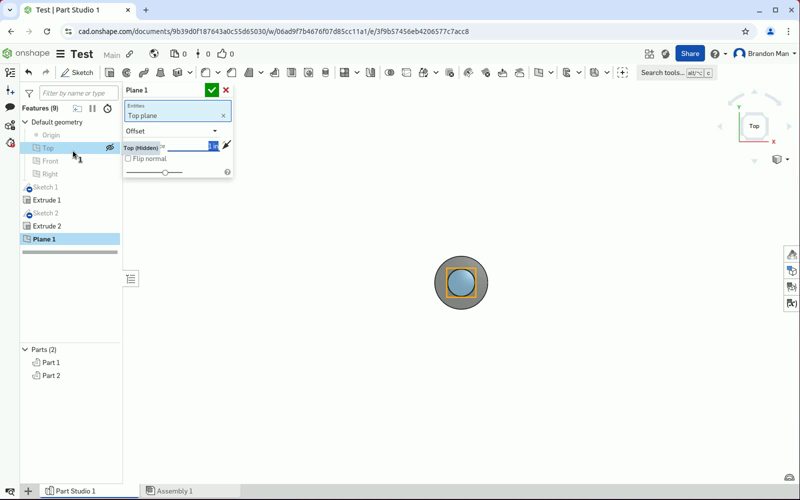
text(18.764)
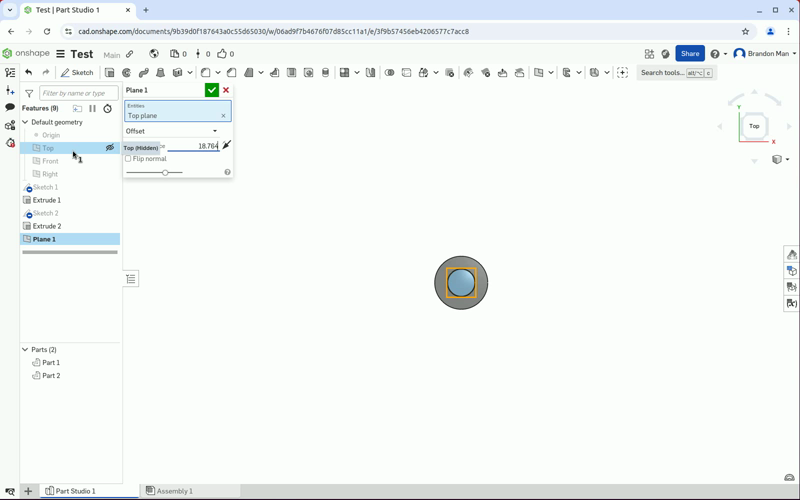
key(enter, 2)
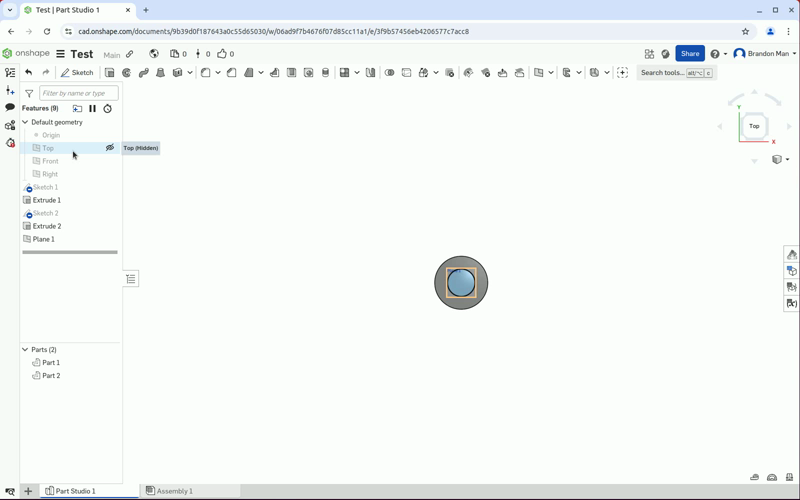
key(shift+s)
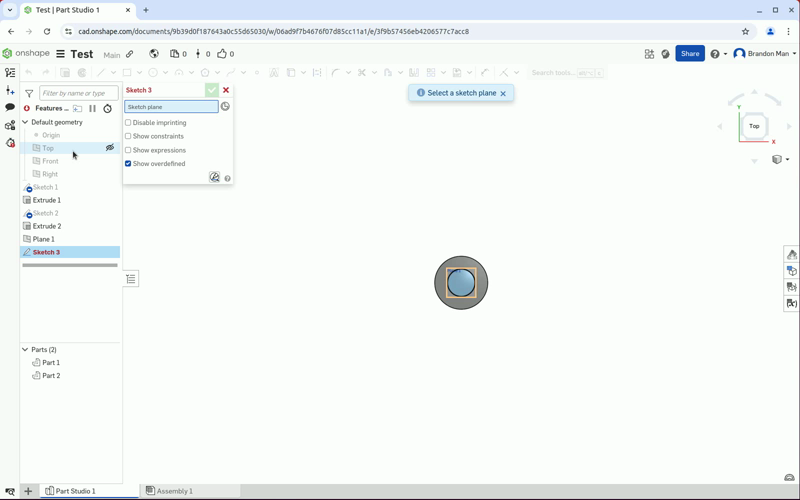
mouse_move(73, 241)
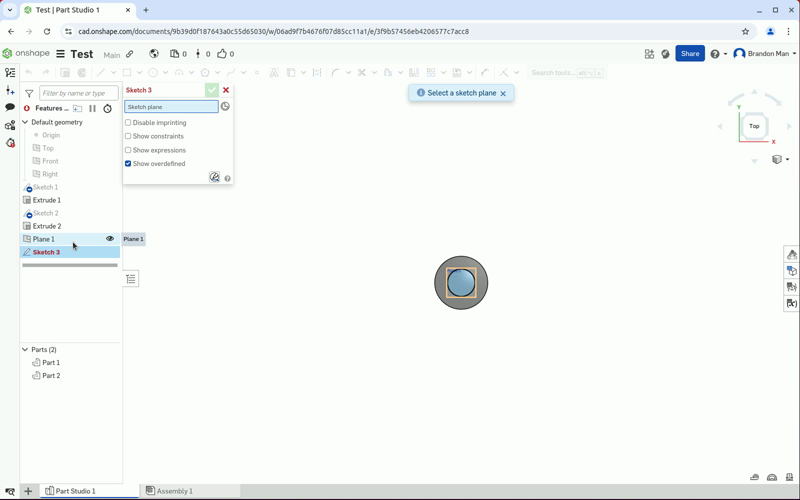
click(73, 241)
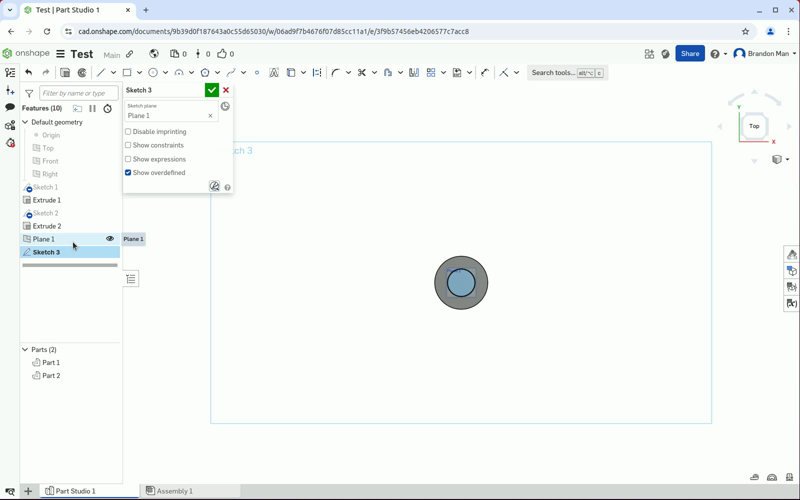
mouse_move(73, 352)
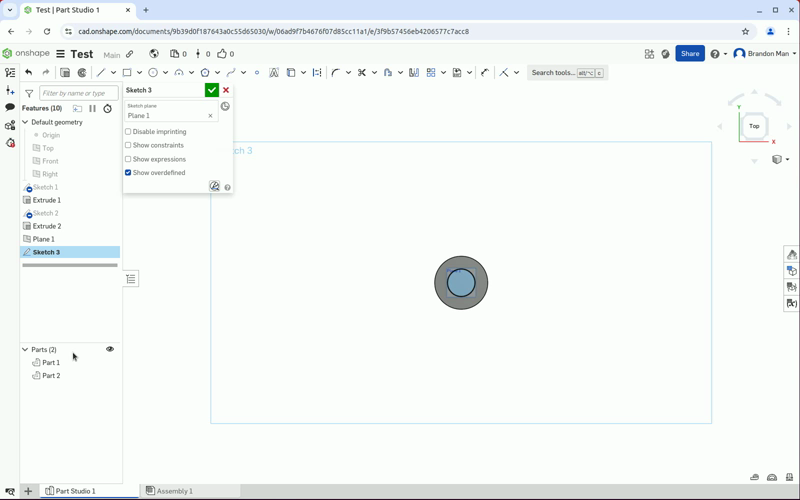
key(y)
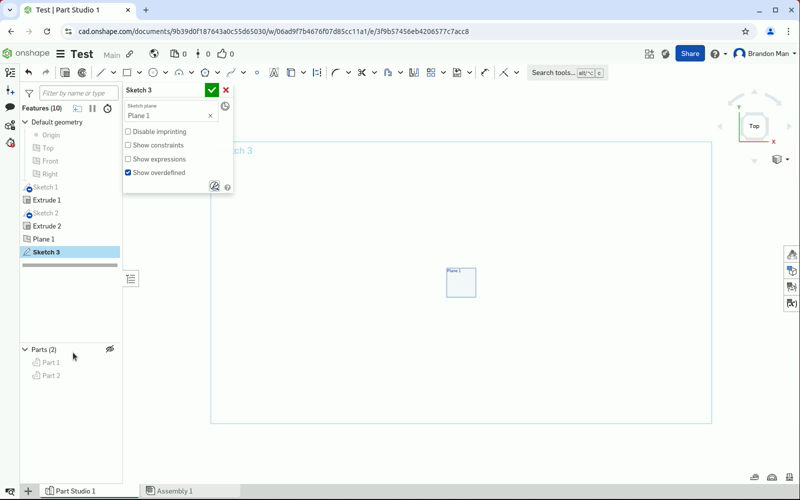
key(l)
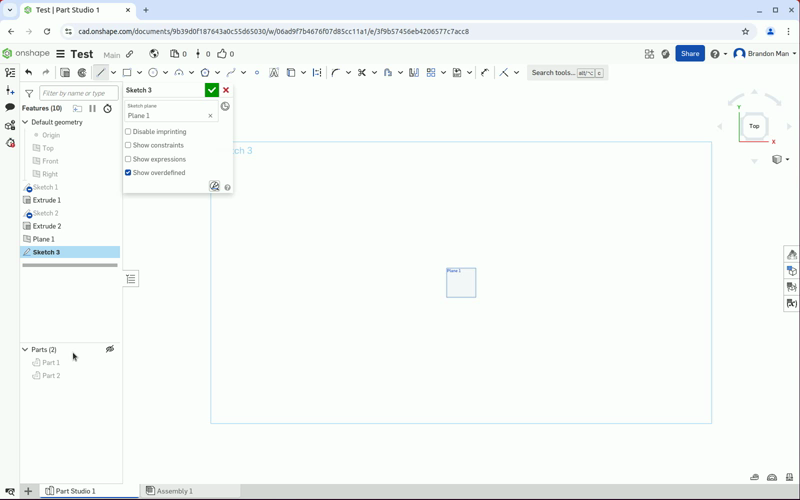
key_down(shift)
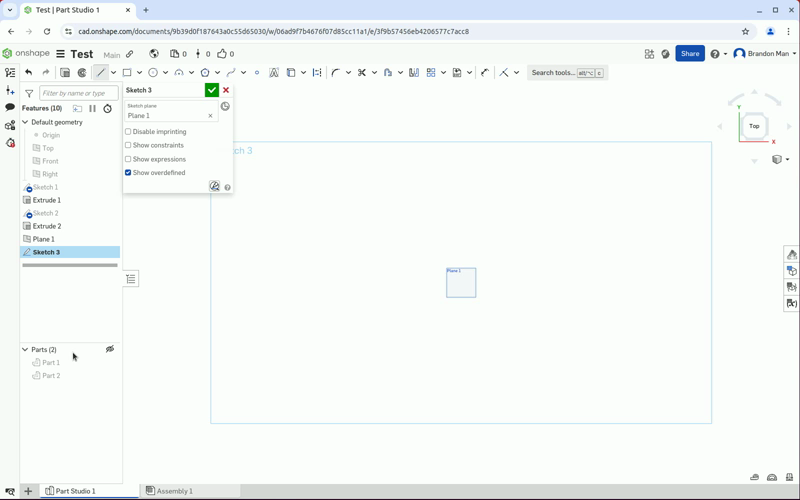
mouse_move(432, 282)
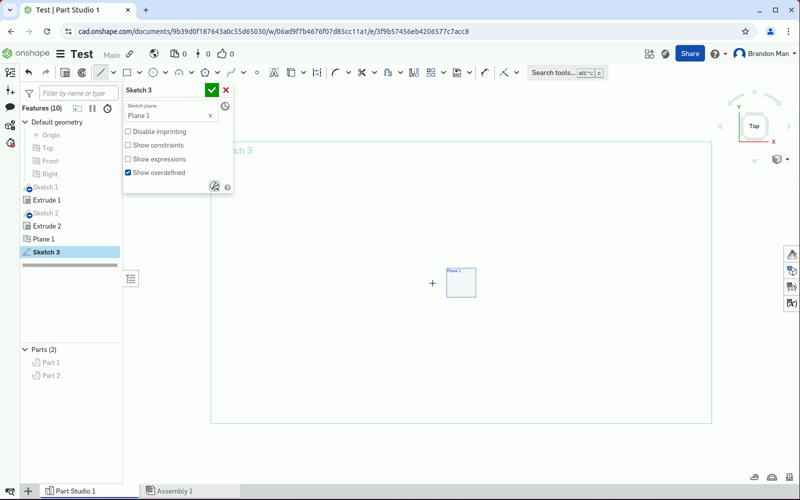
click(432, 282)
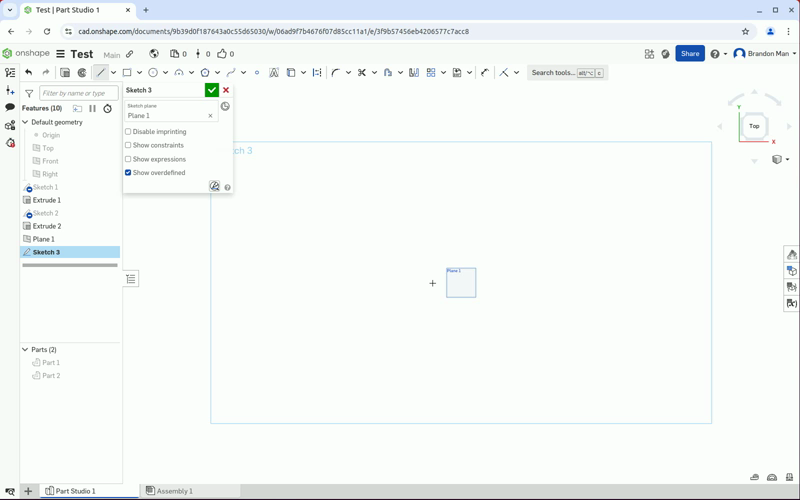
key_up(shift)
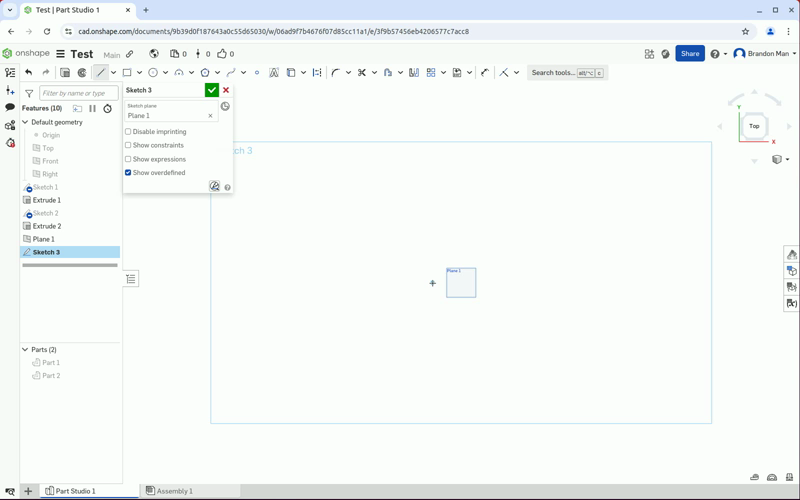
key_down(shift)
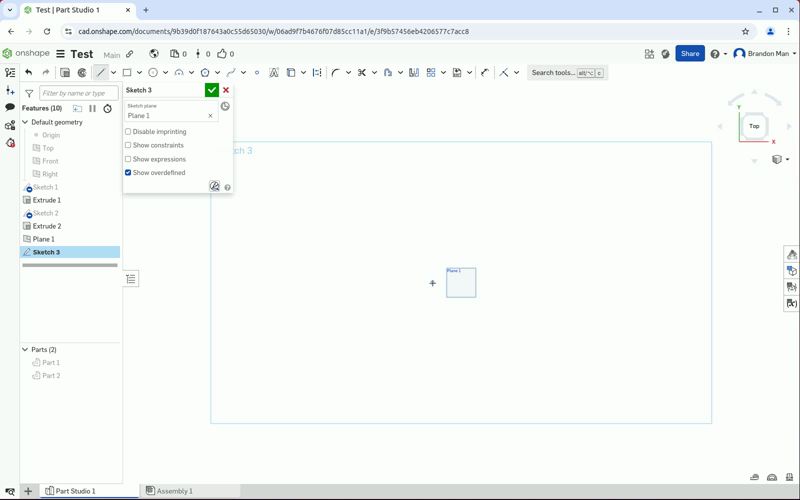
mouse_move(462, 282)
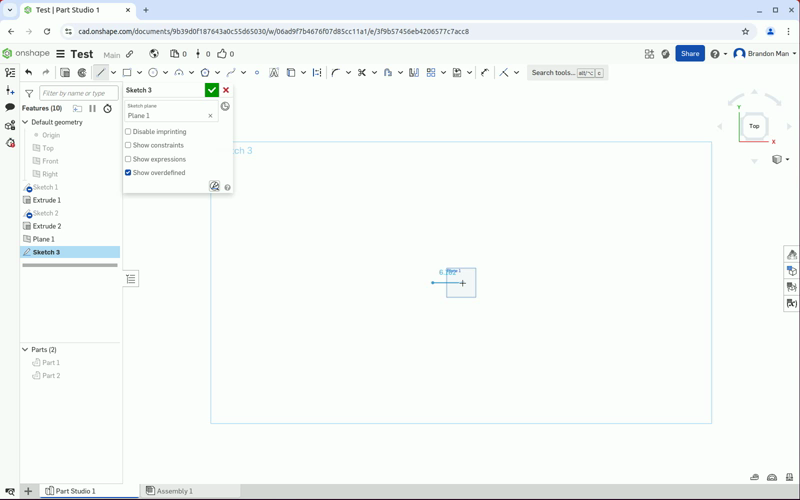
mouse_move(447, 307)
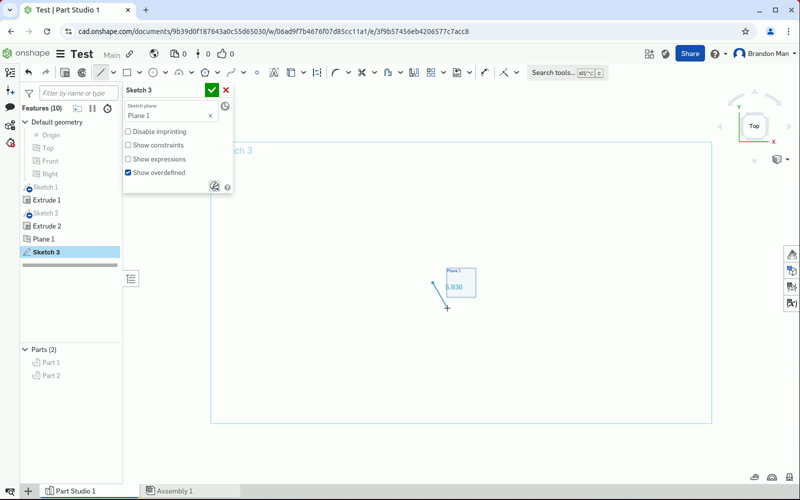
click(447, 307)
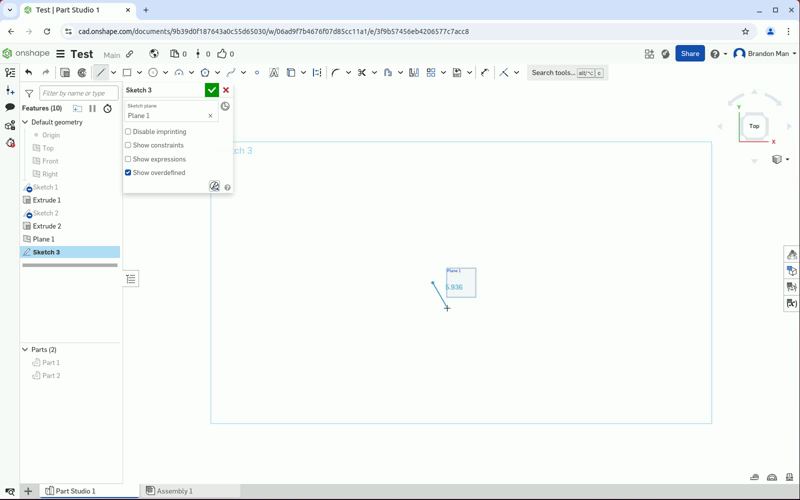
key_up(shift)
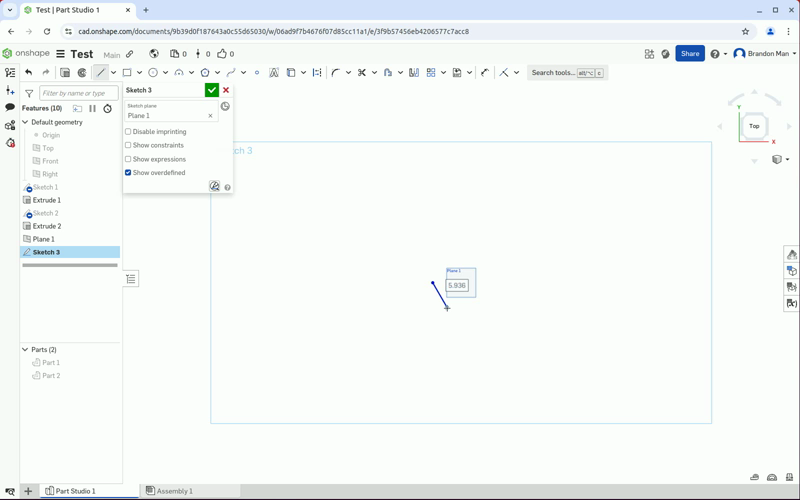
key_down(shift)
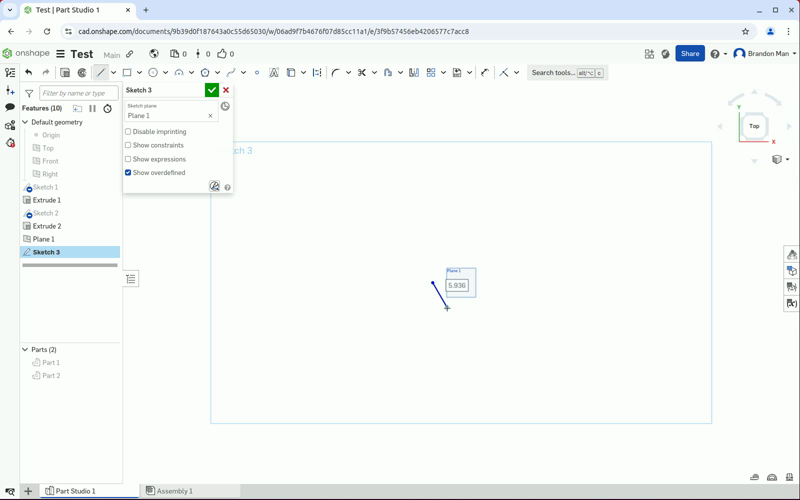
mouse_move(477, 307)
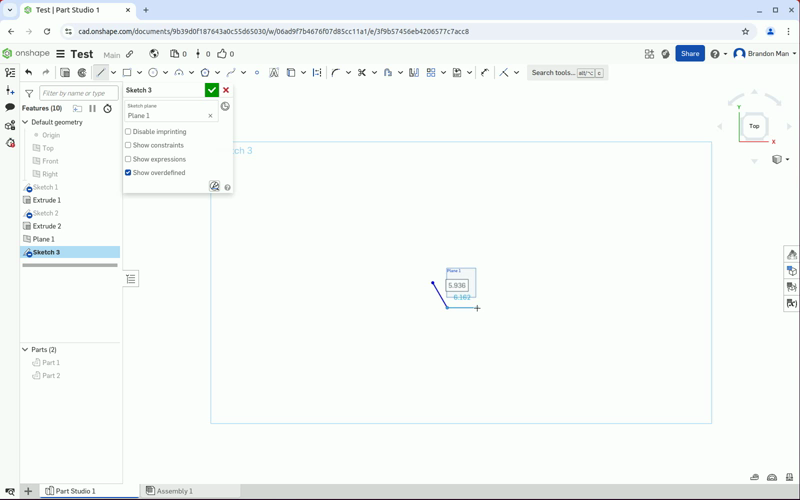
mouse_move(475, 307)
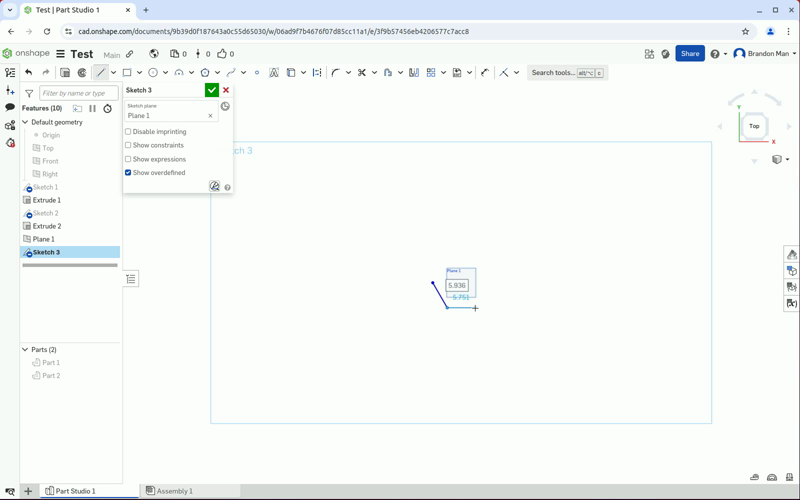
click(475, 307)
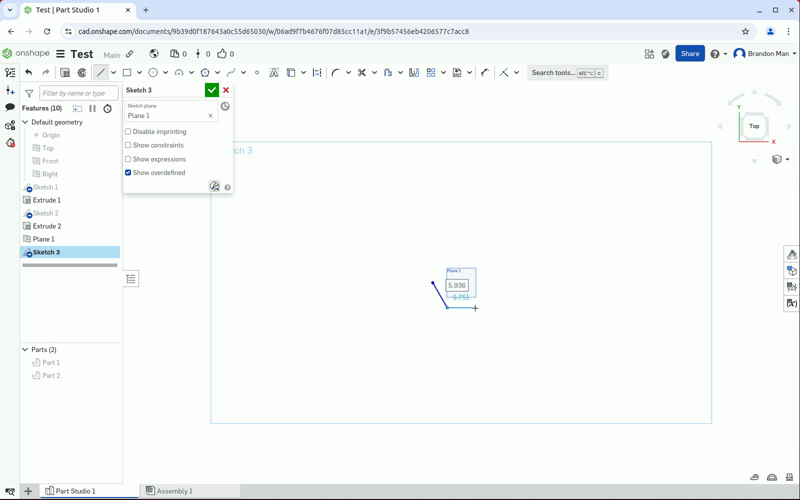
key_up(shift)
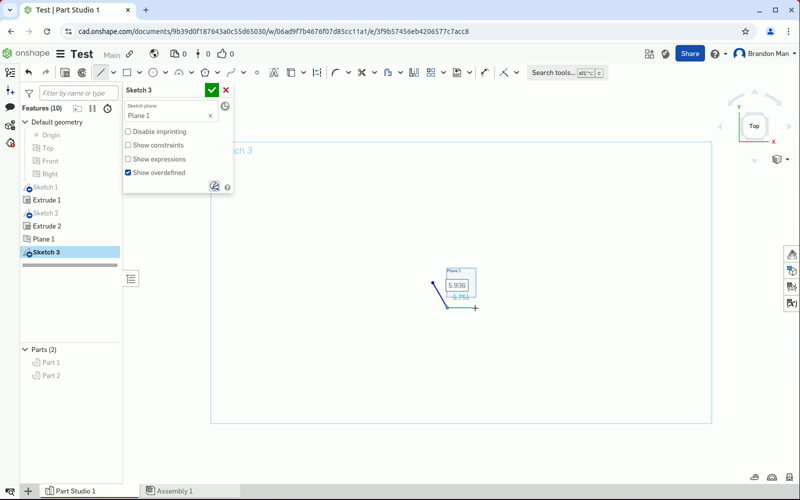
key_down(shift)
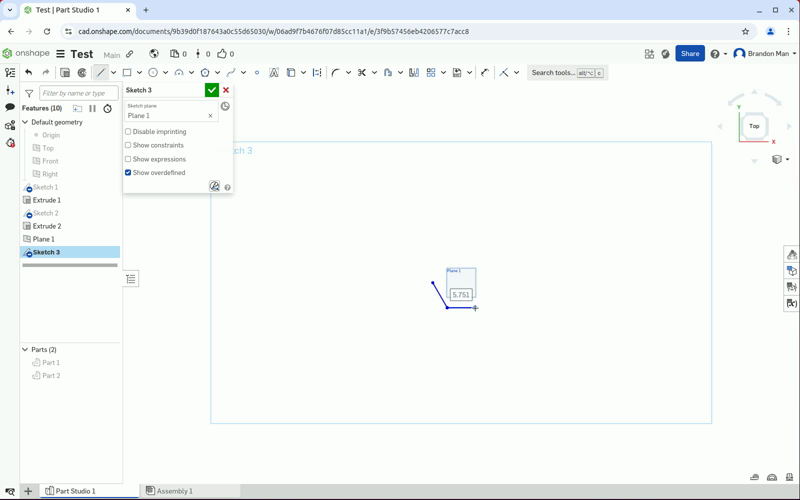
mouse_move(505, 307)
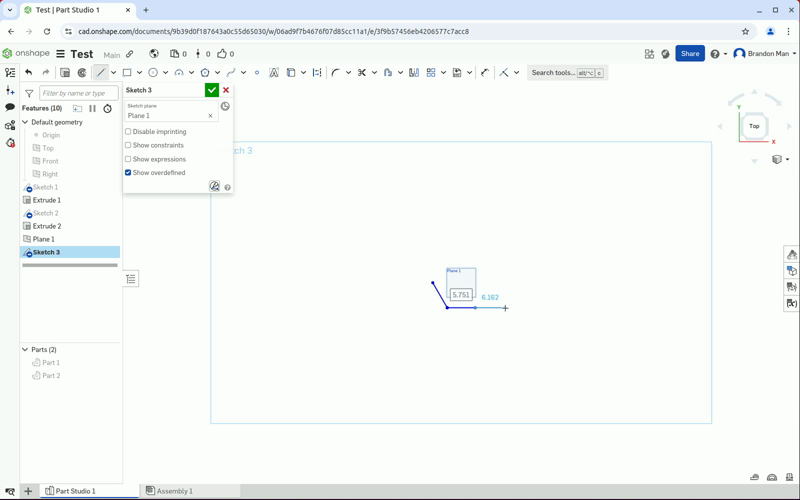
mouse_move(489, 282)
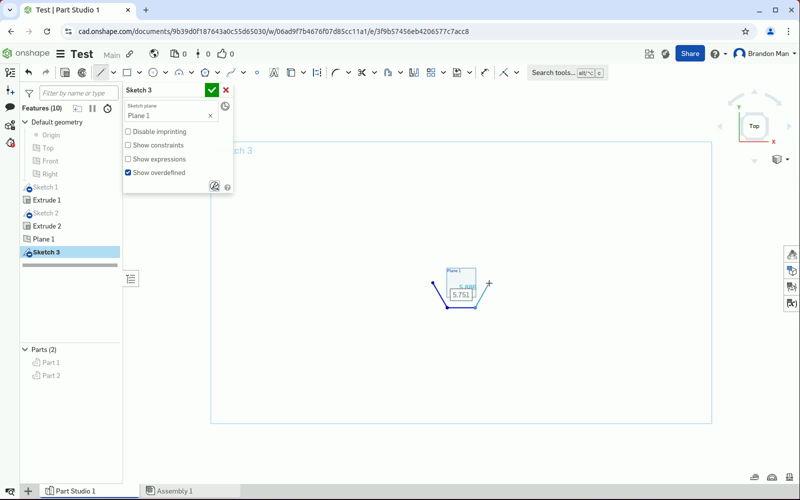
click(489, 282)
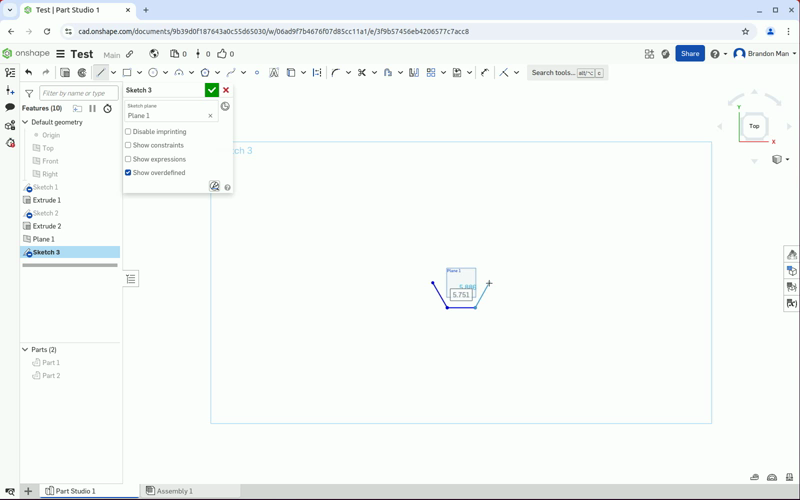
key_up(shift)
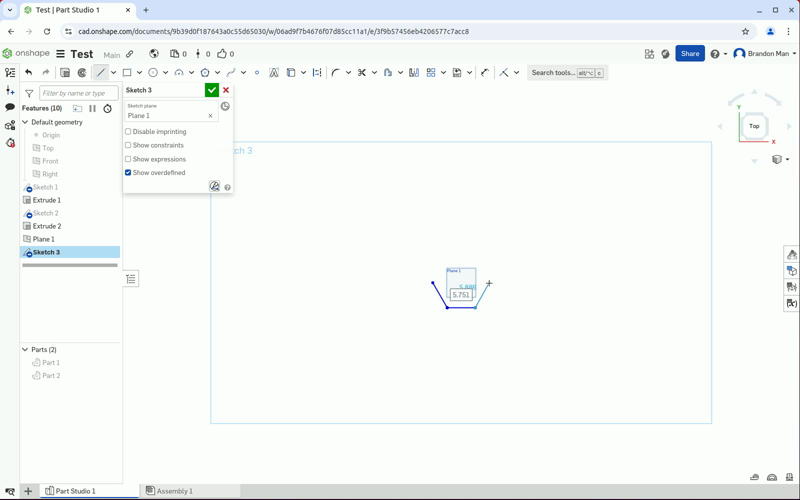
key_down(shift)
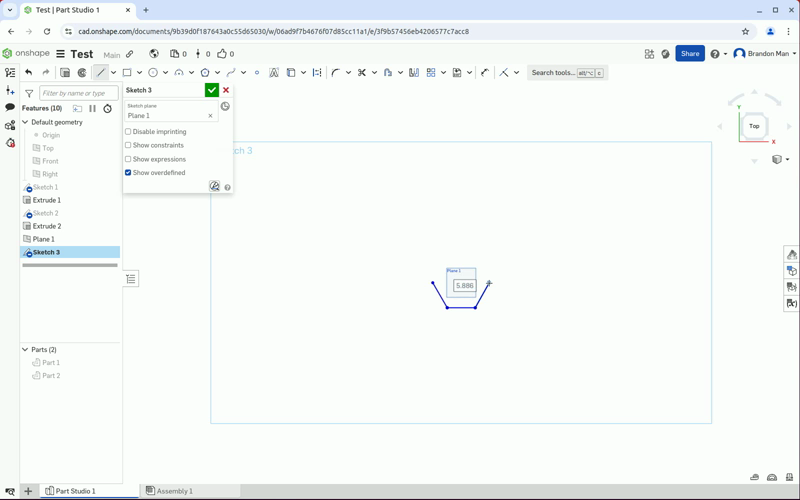
mouse_move(519, 282)
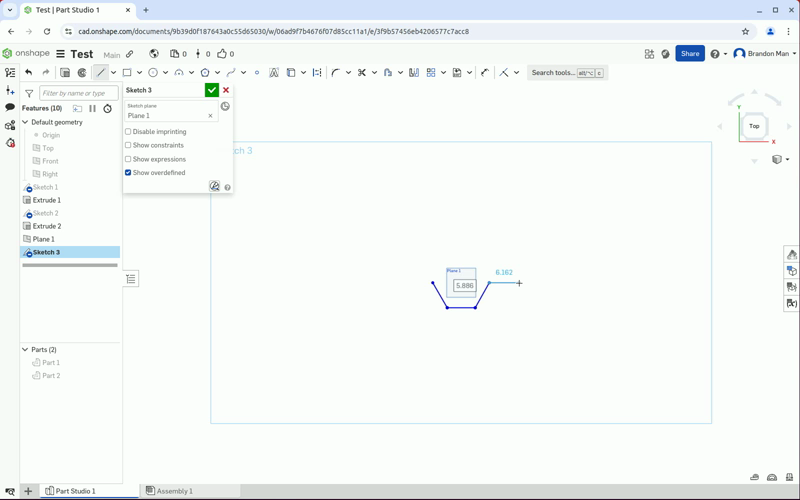
mouse_move(475, 258)
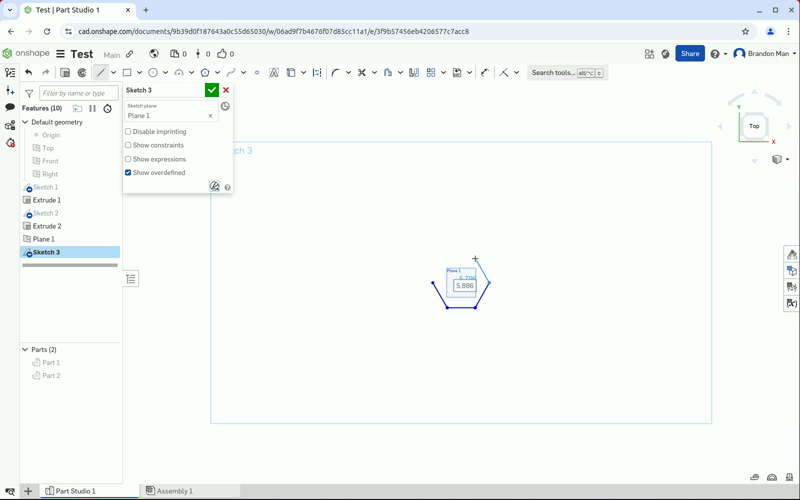
click(475, 258)
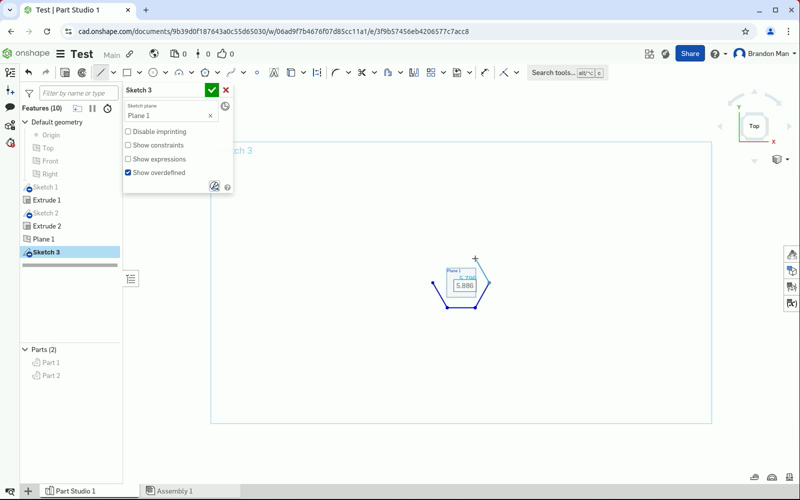
key_up(shift)
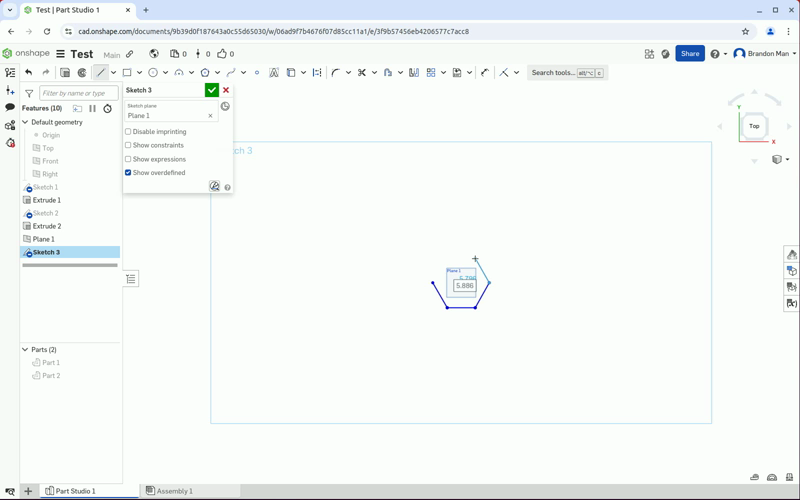
key_down(shift)
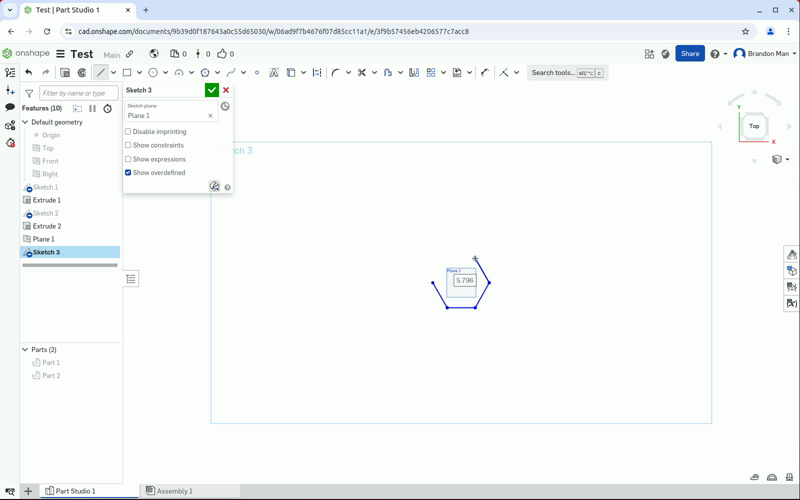
mouse_move(505, 258)
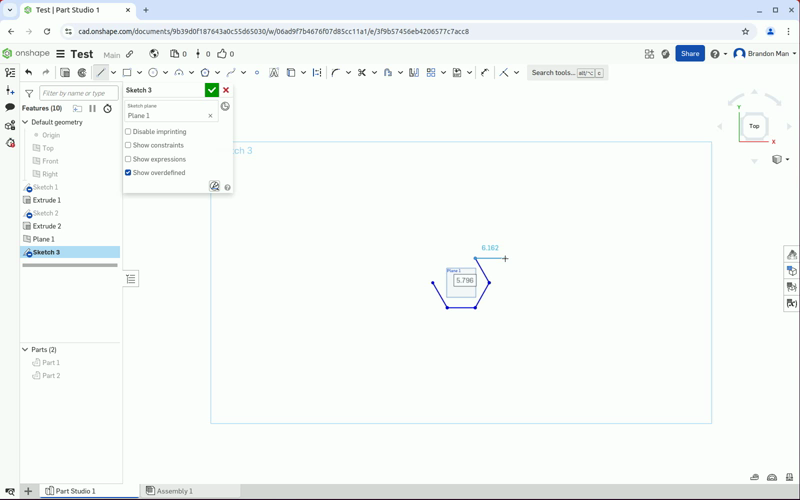
mouse_move(447, 258)
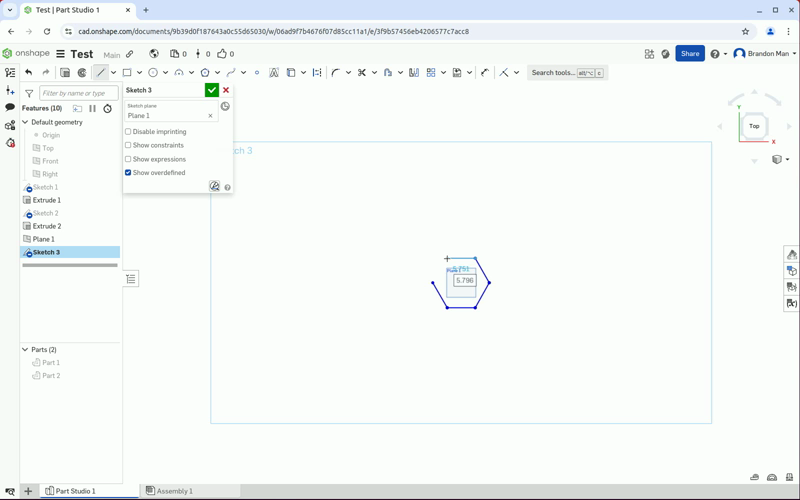
click(447, 258)
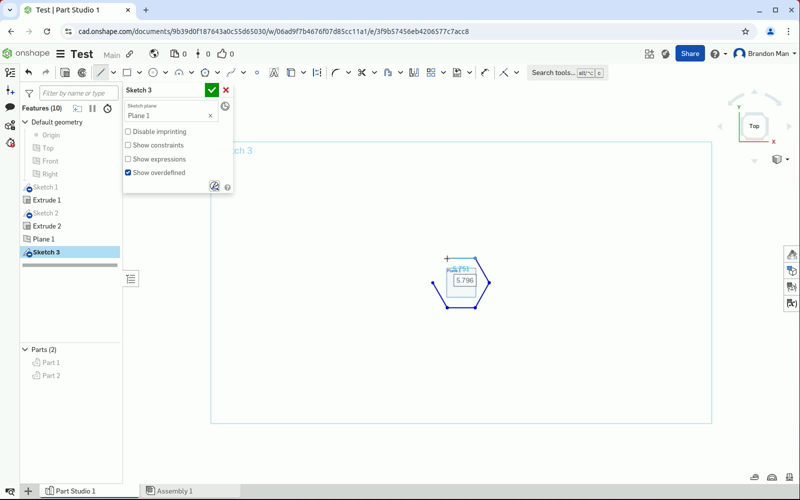
key_up(shift)
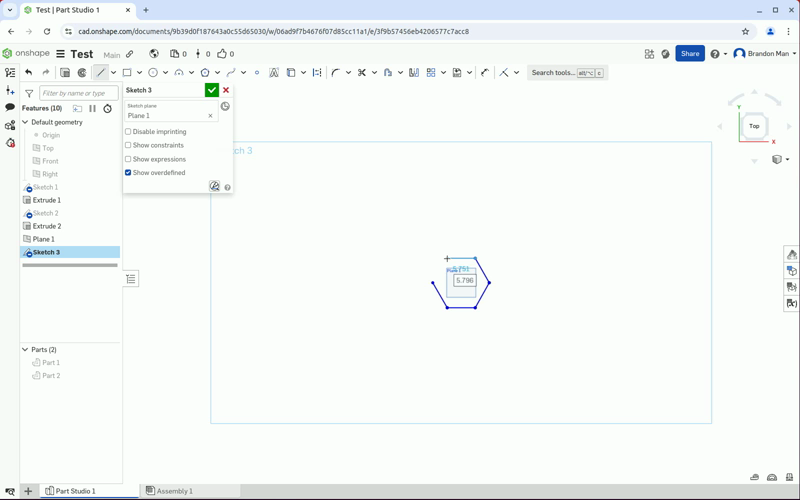
mouse_move(477, 258)
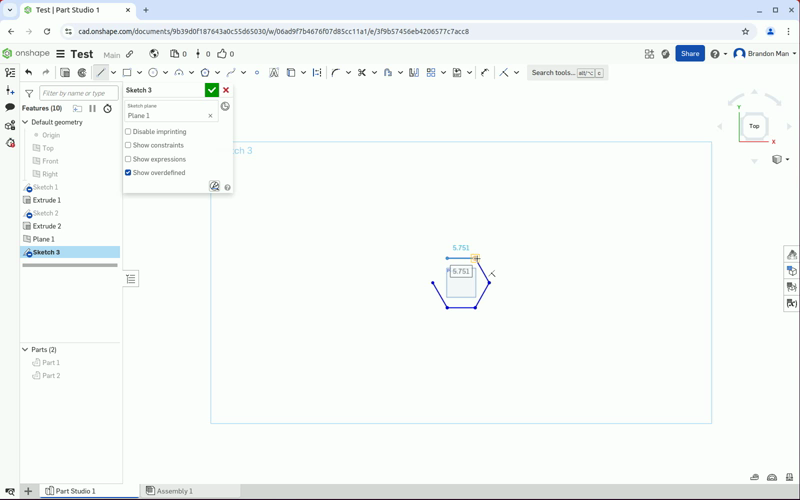
key_down(shift)
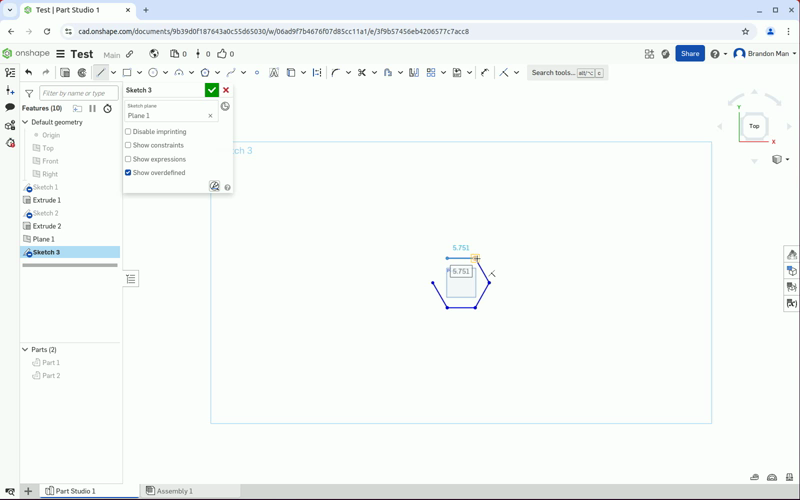
mouse_move(432, 282)
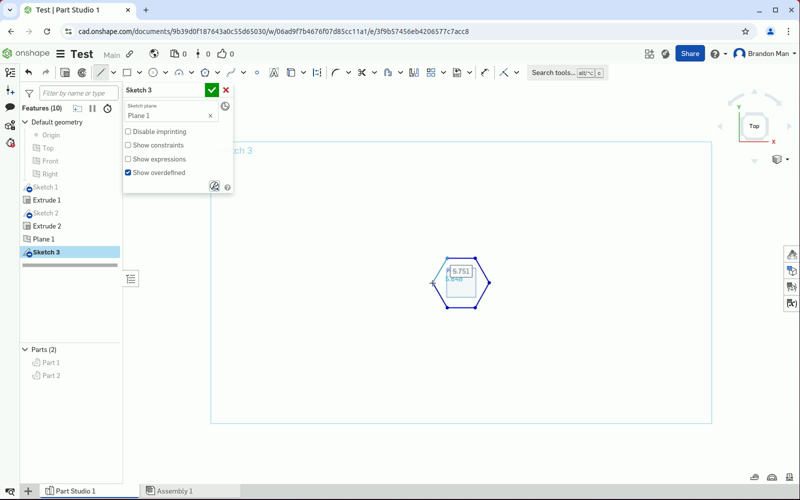
key_up(shift)
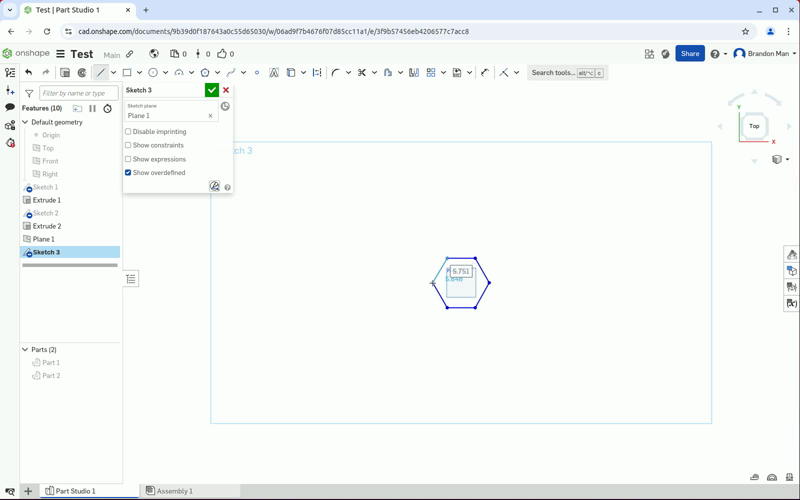
click(432, 282)
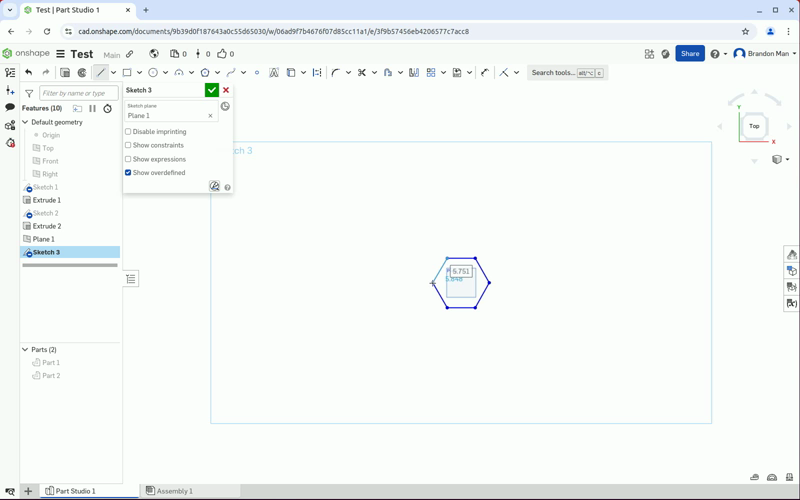
key(esc)
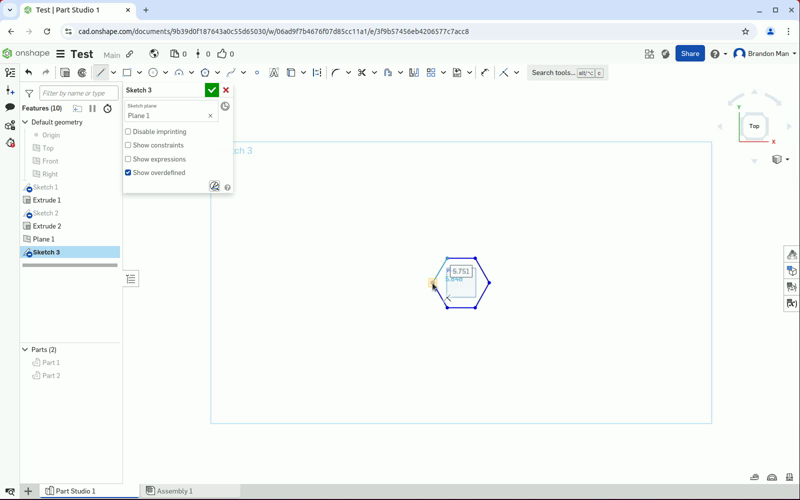
key(c)
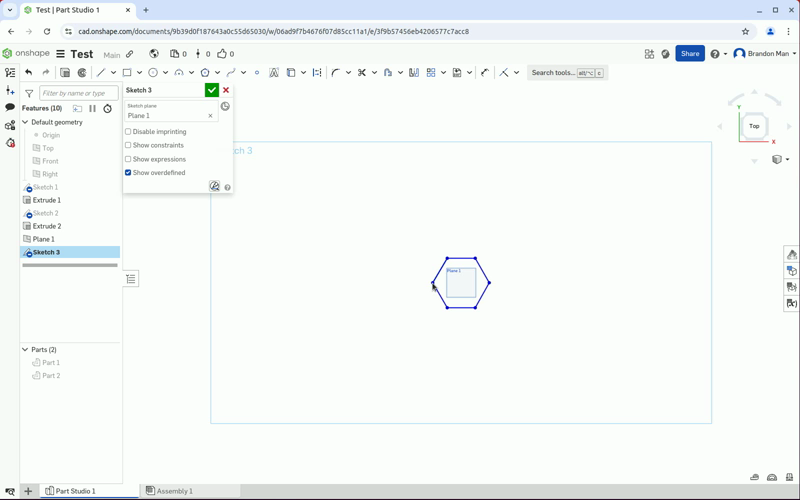
key_down(shift)
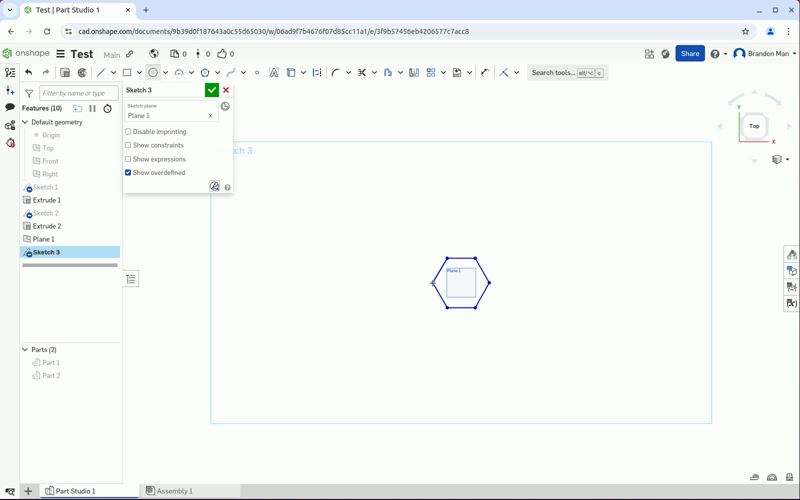
mouse_move(461, 282)
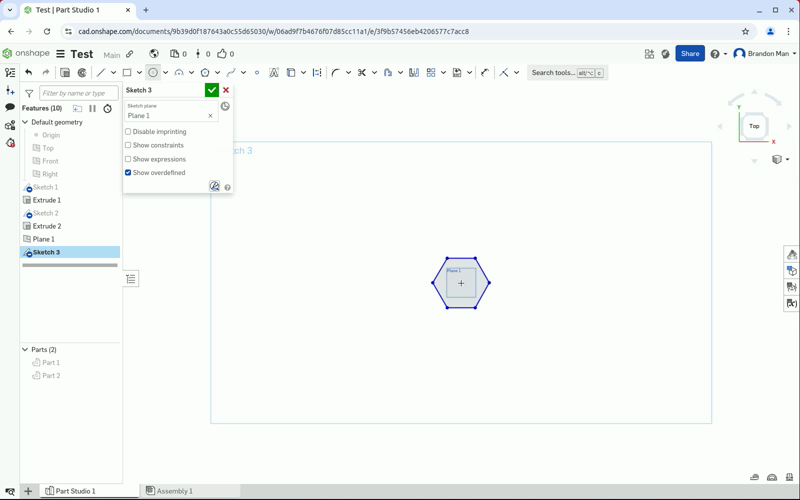
click(461, 282)
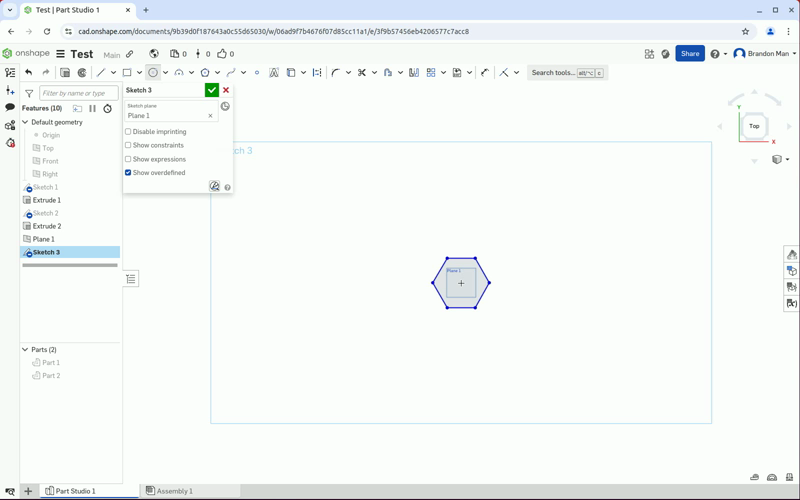
key_up(shift)
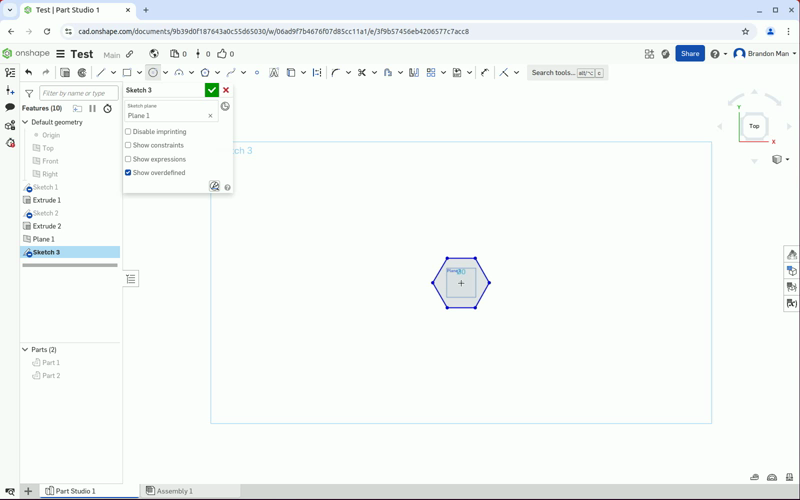
mouse_move(474, 282)
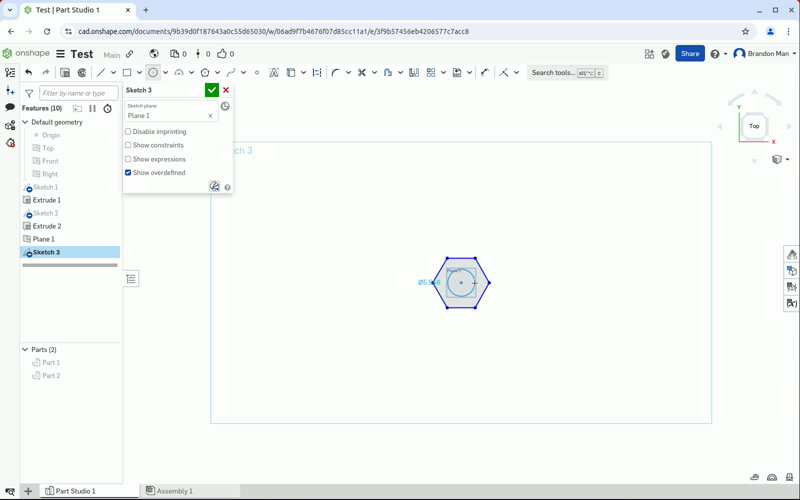
click(474, 282)
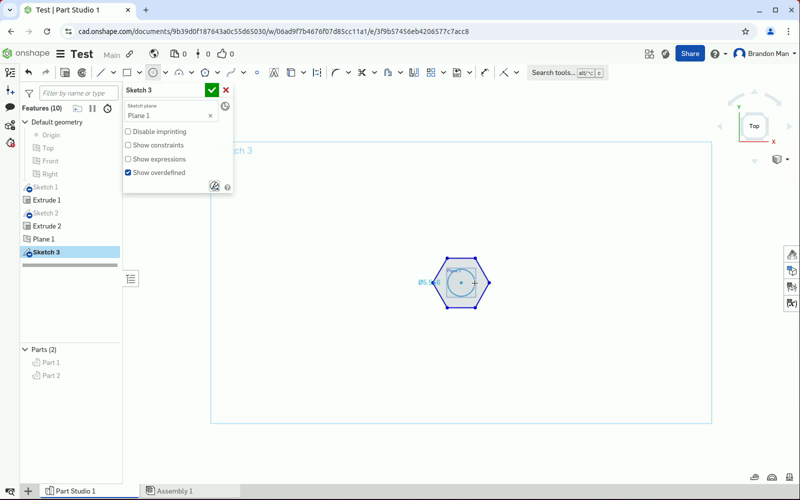
key(esc)
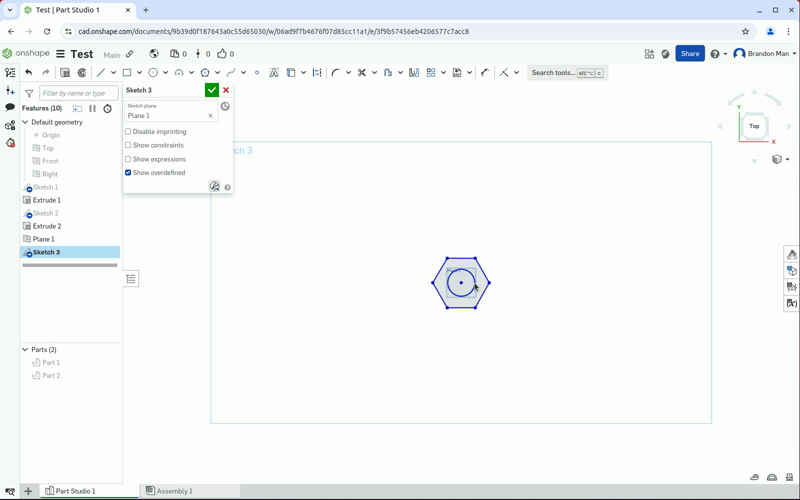
mouse_move(444, 269)
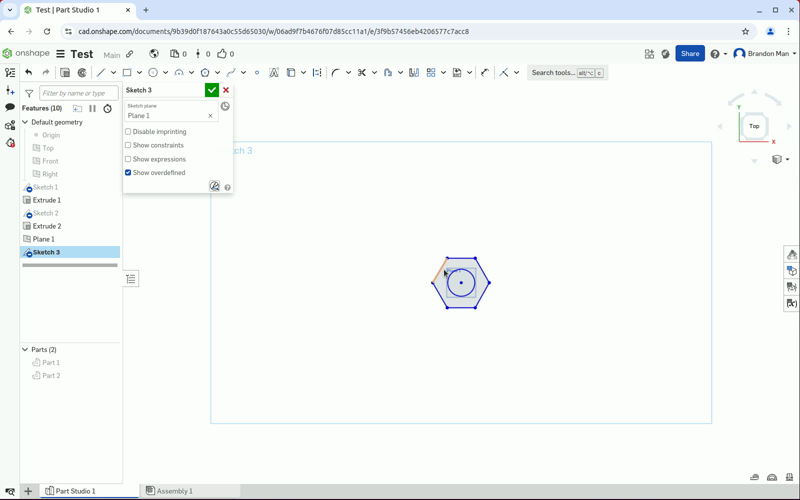
scroll(6)
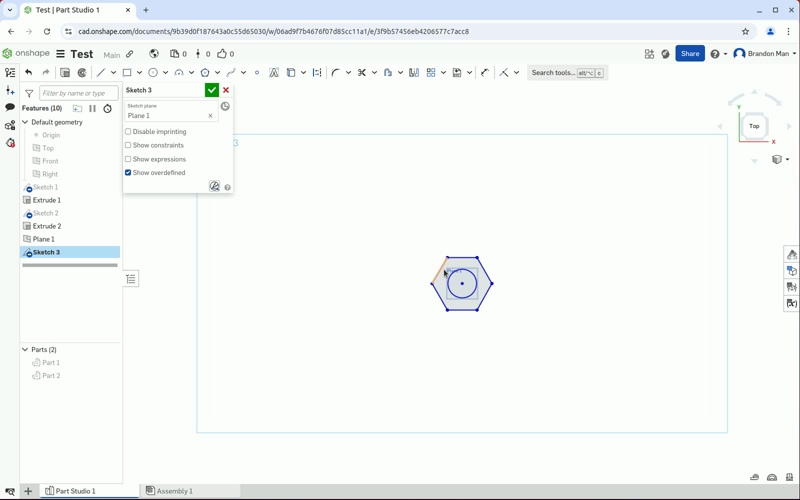
scroll(6)
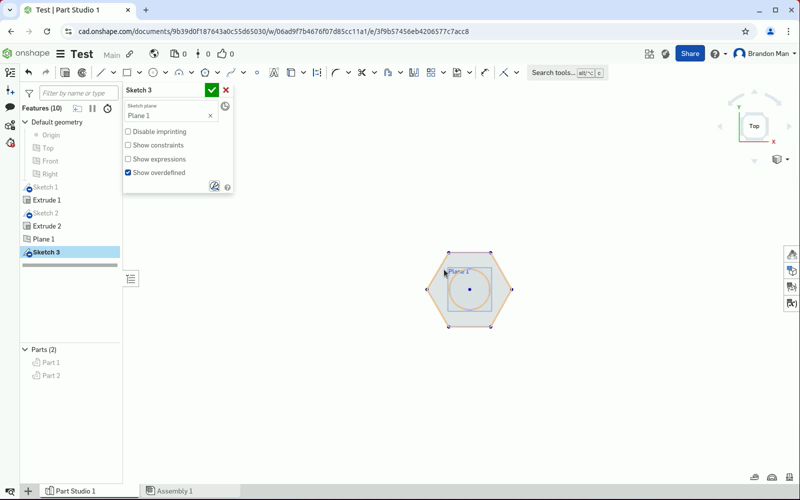
scroll(6)
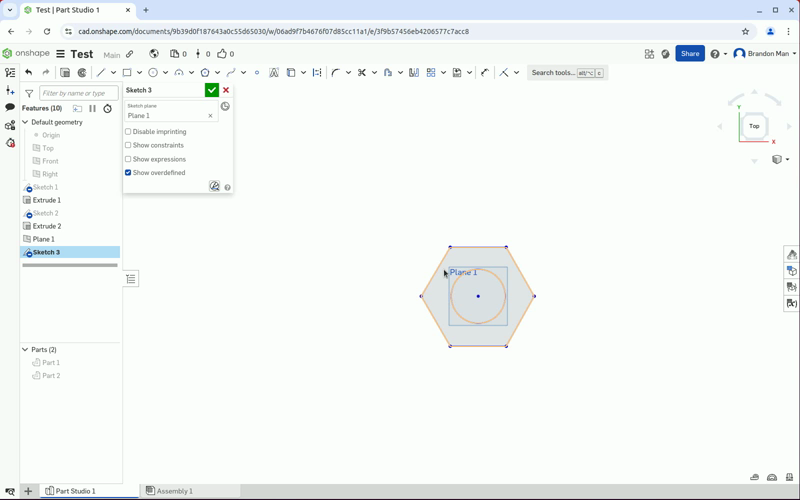
scroll(6)
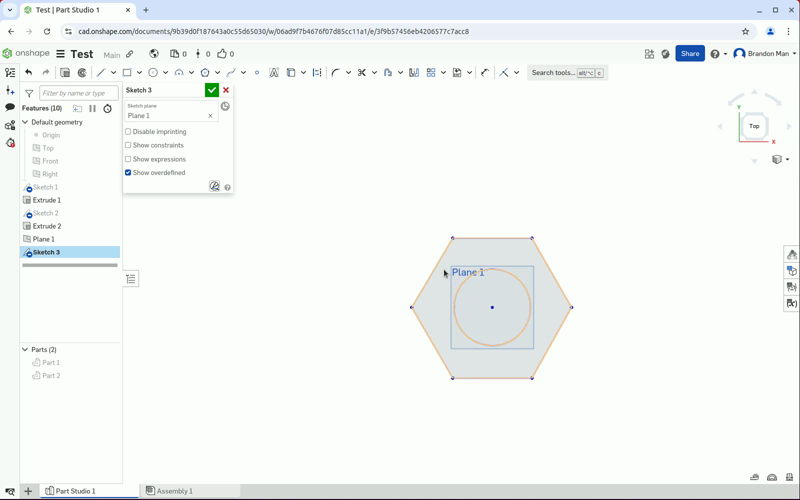
scroll(6)
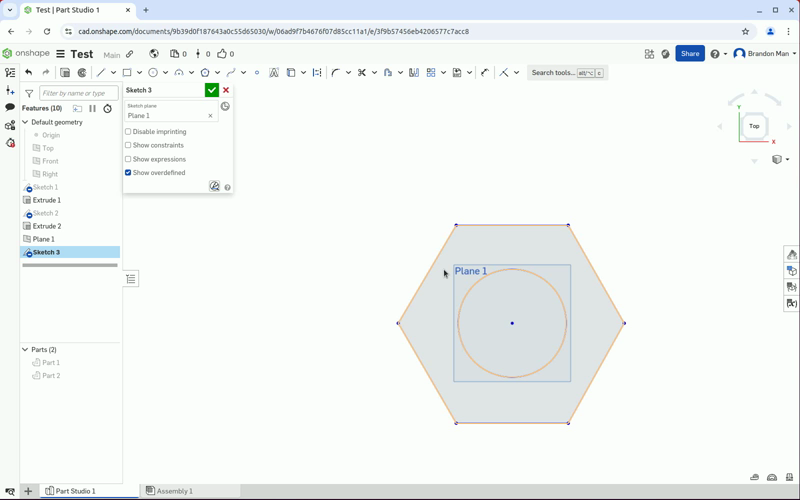
scroll(6)
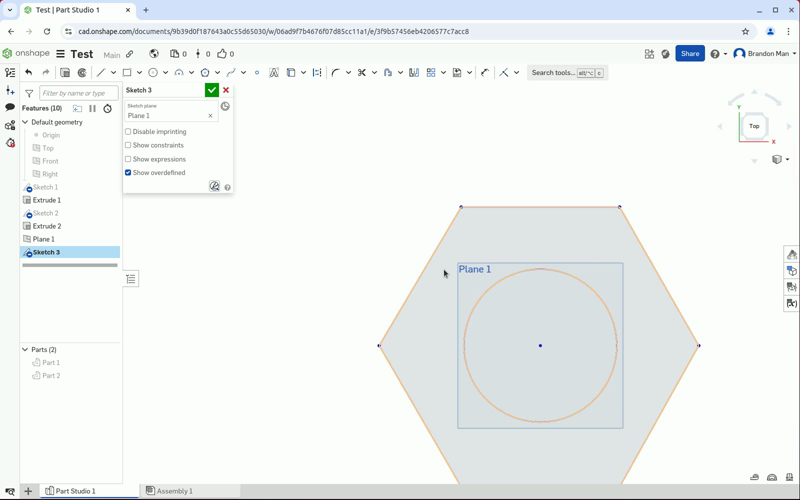
scroll(6)
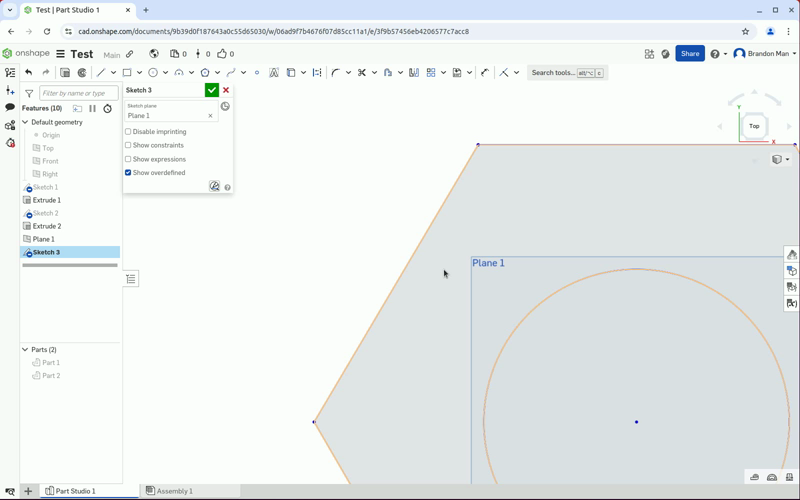
click(444, 269)
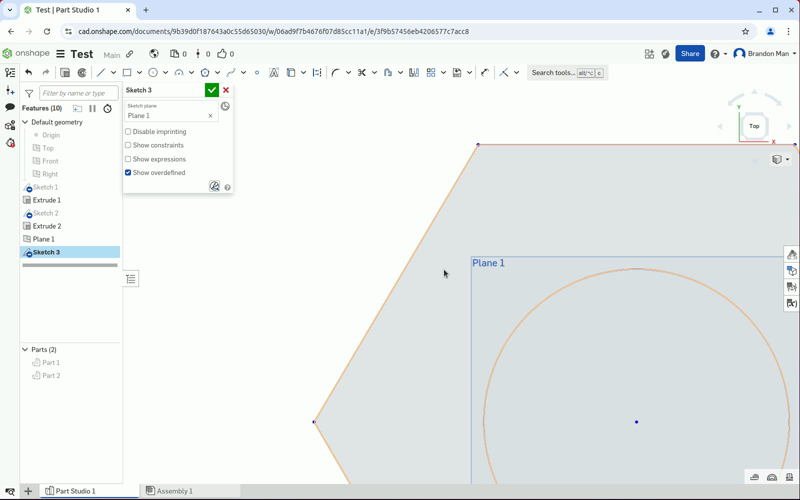
scroll(-6)
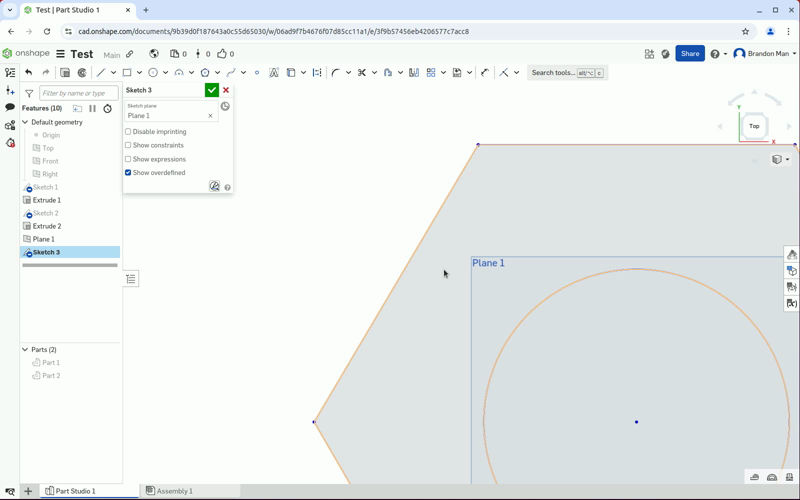
scroll(-6)
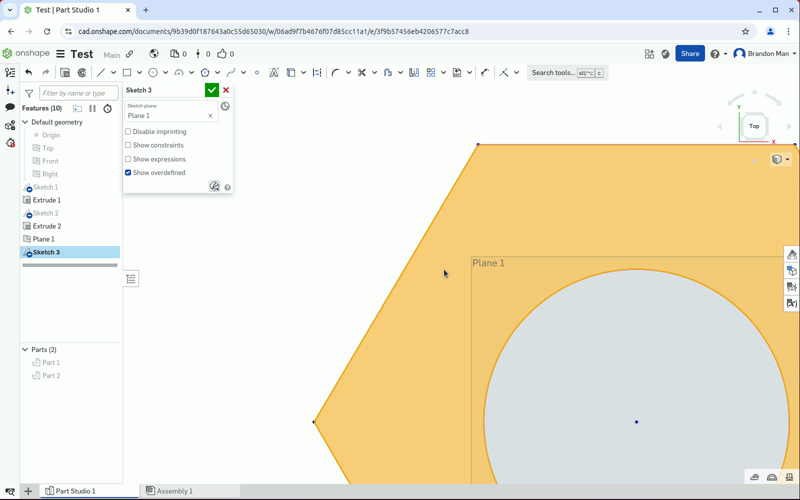
scroll(-6)
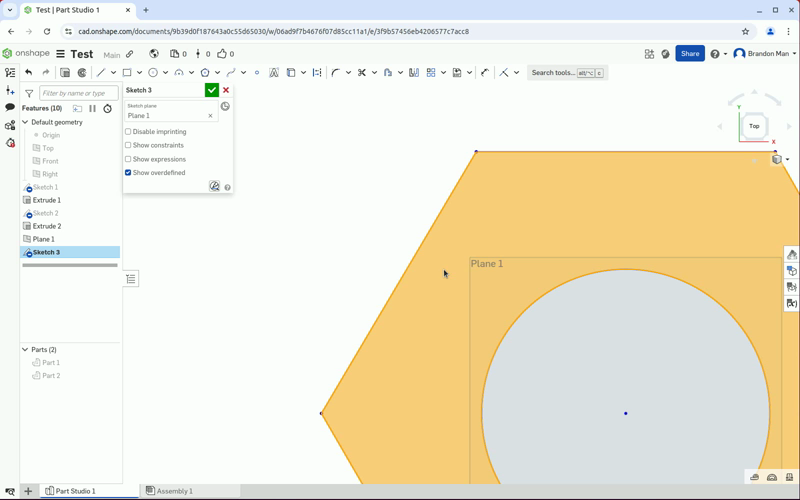
scroll(-6)
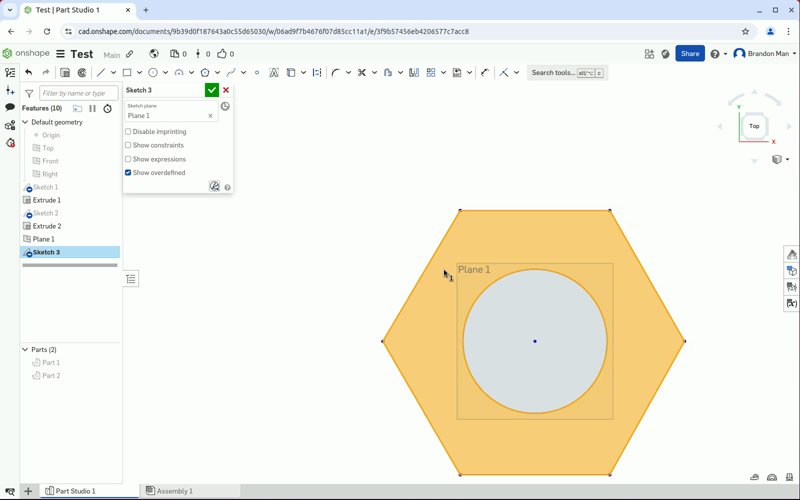
scroll(-6)
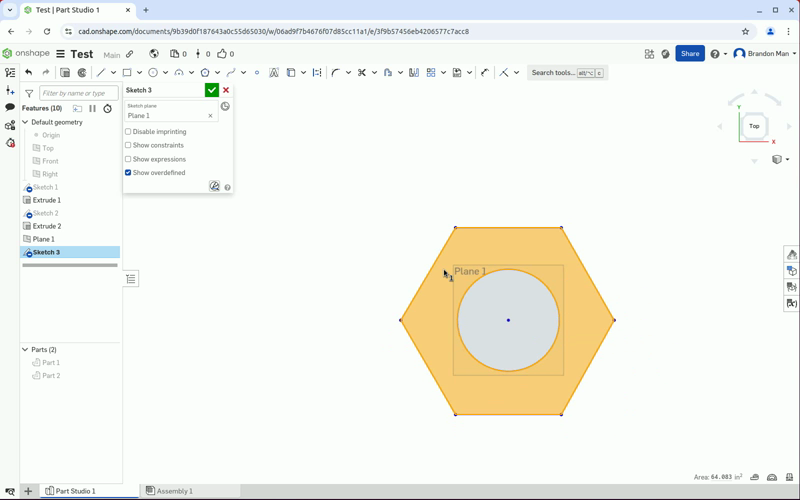
scroll(-6)
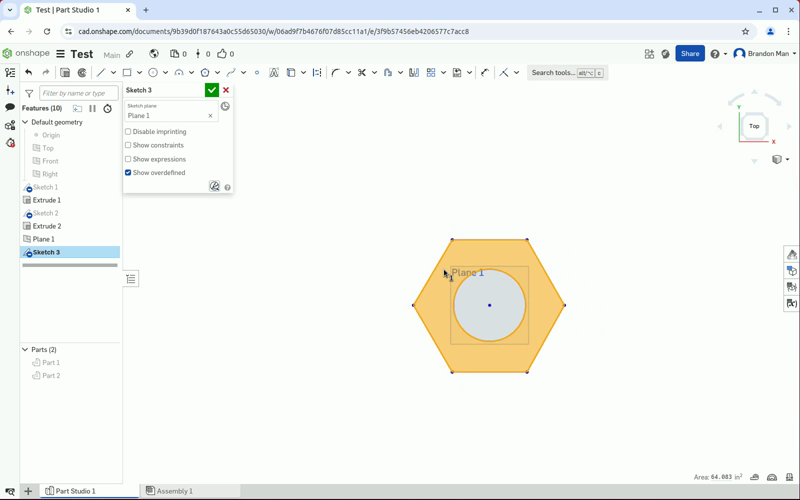
scroll(-6)
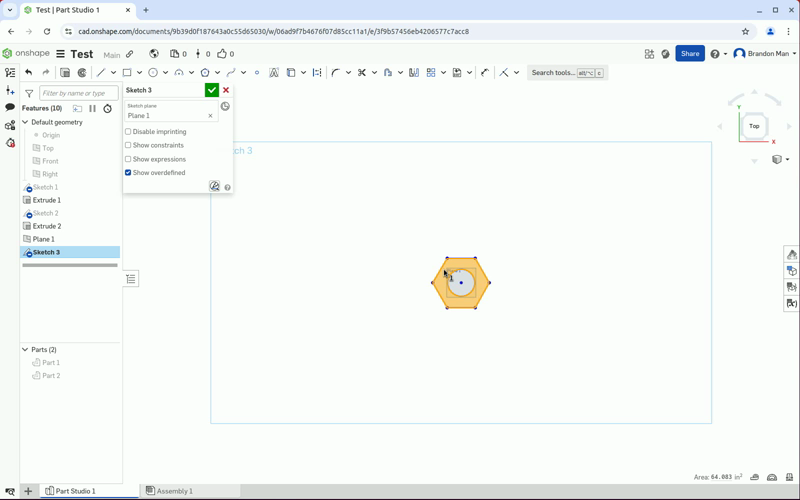
mouse_move(73, 352)
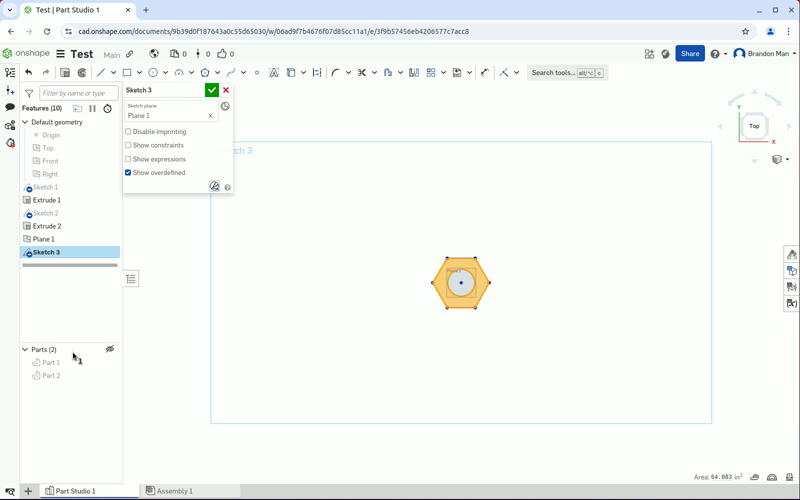
key(shift+y)
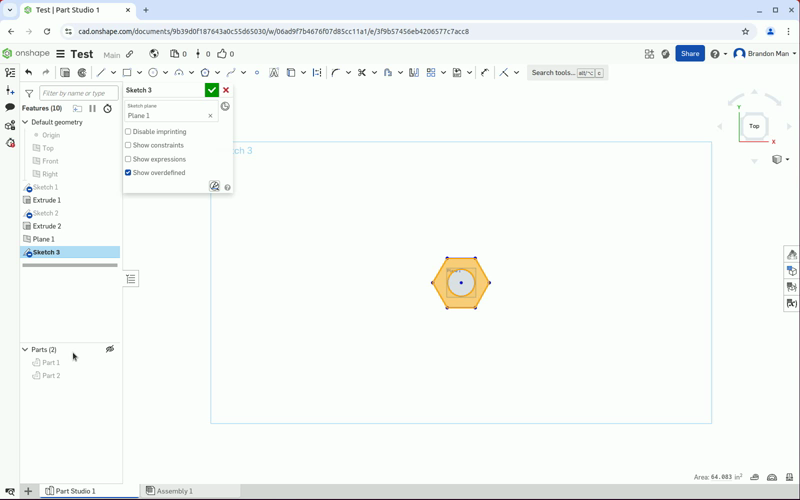
key(shift+e)
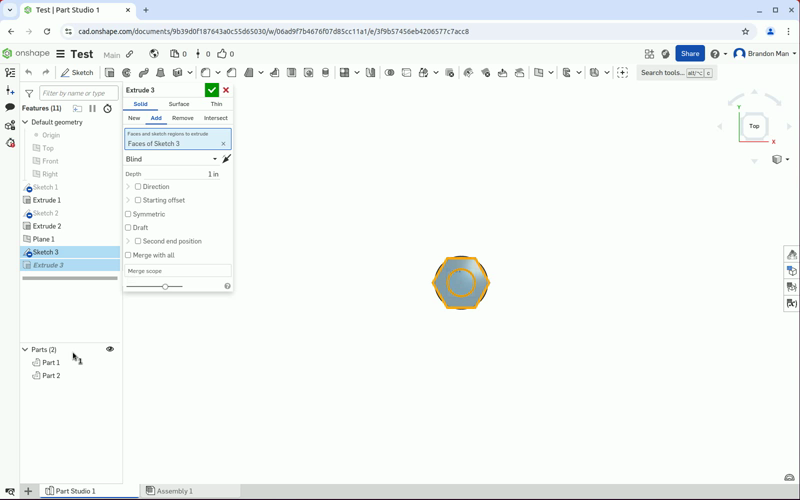
mouse_move(143, 106)
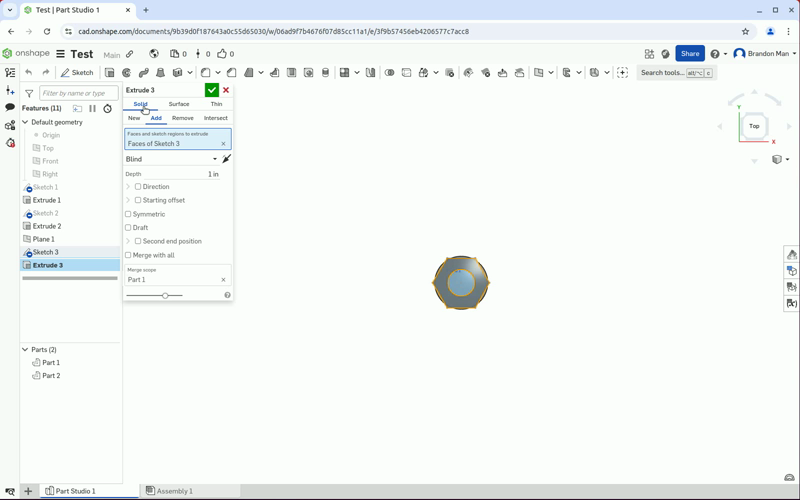
click(143, 106)
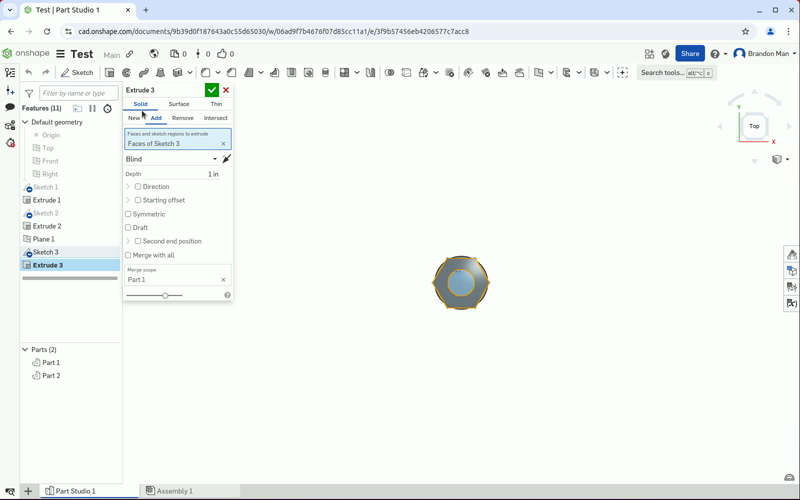
mouse_move(137, 120)
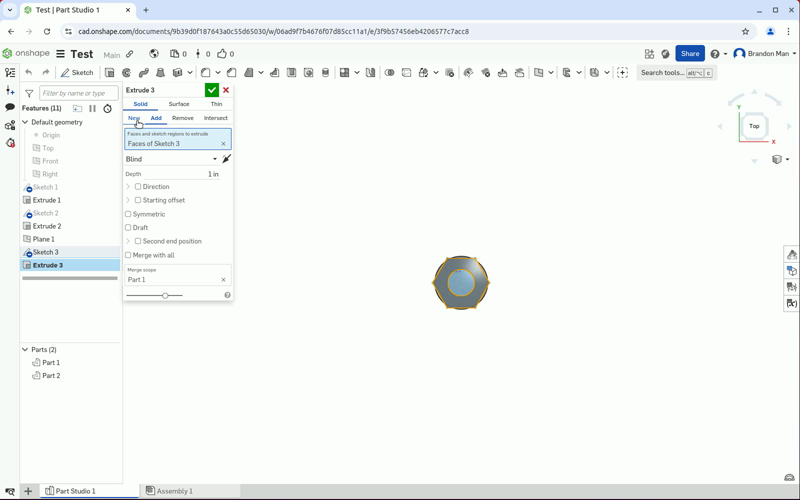
click(137, 120)
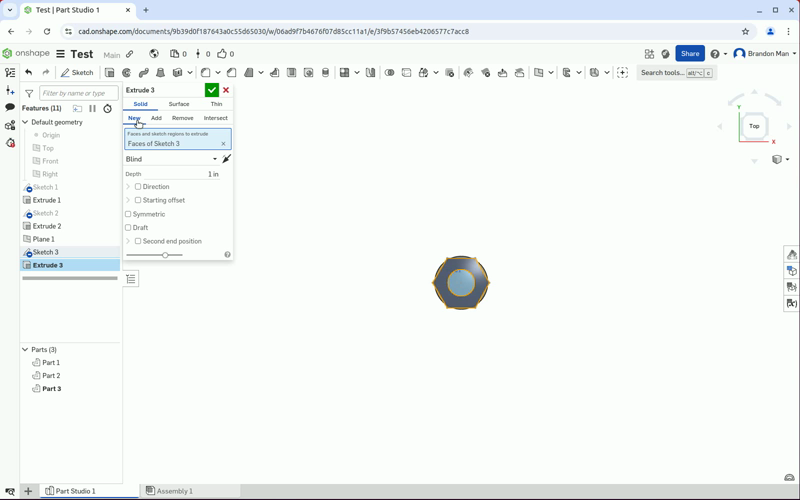
key(tab, 4)
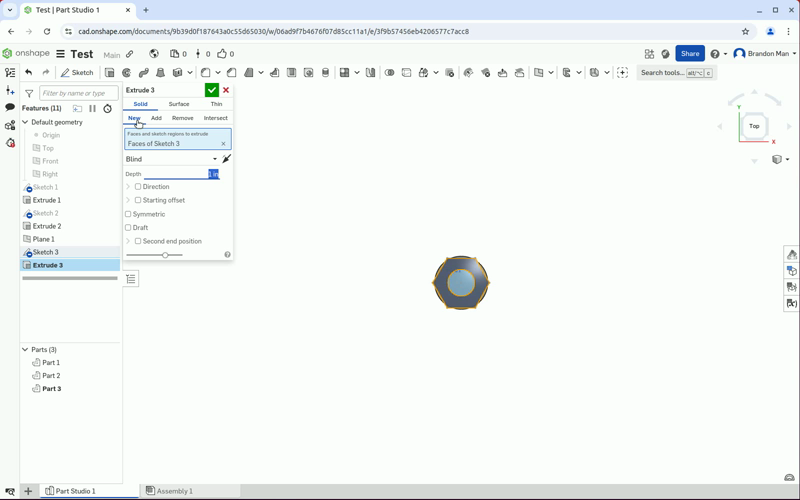
text(4.333)
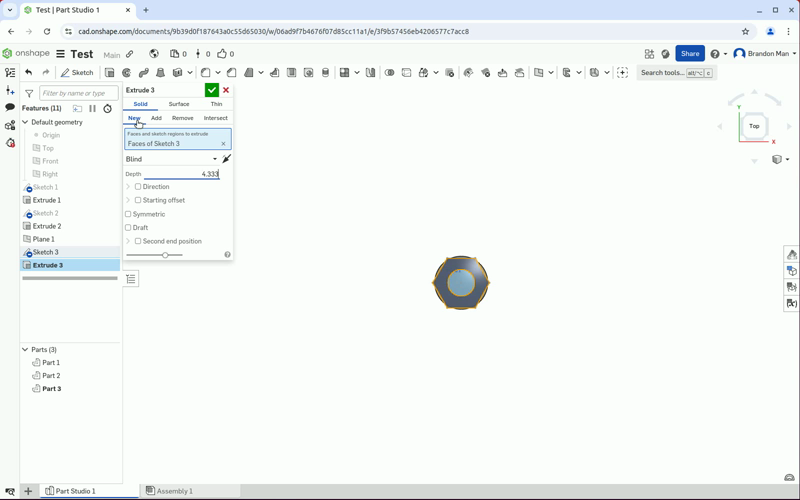
key(enter)
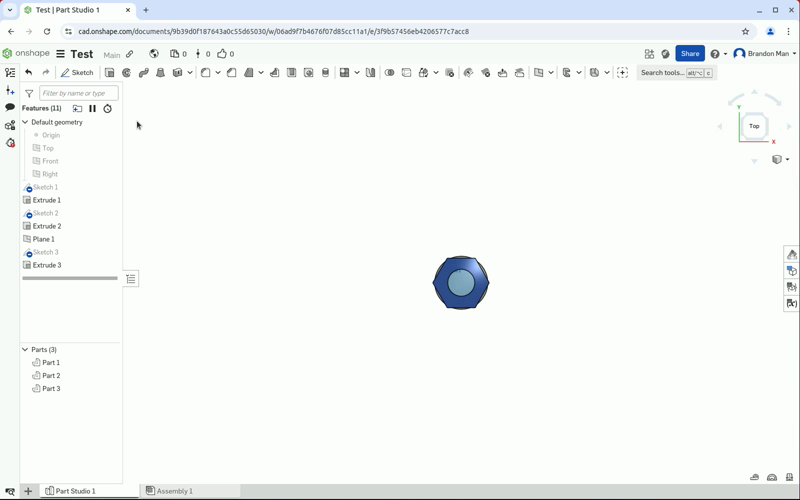
key(shift+h)
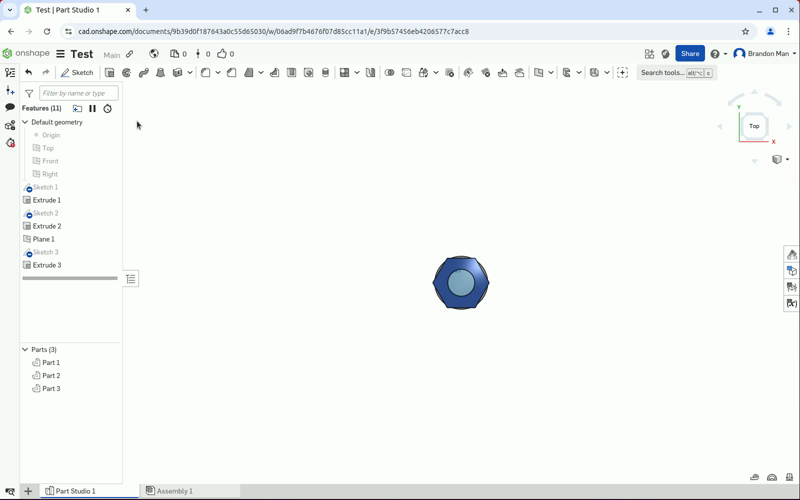
key(shift+h)
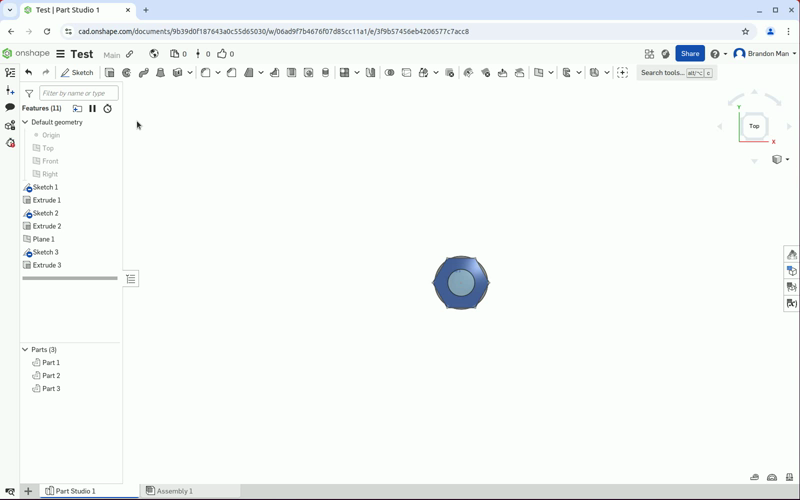
key(shift+7)
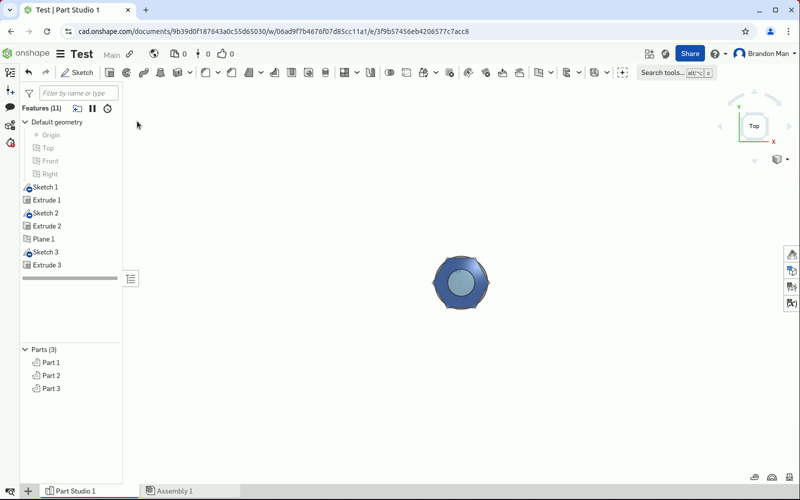
key(up, 3)
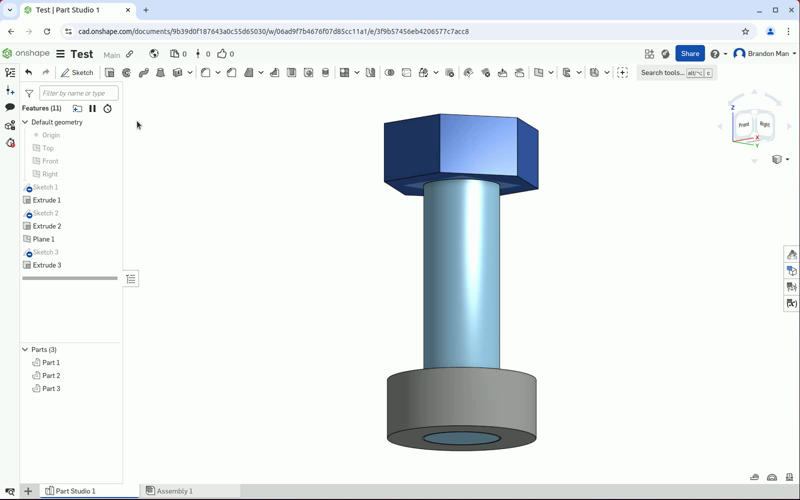
key(left, 3)
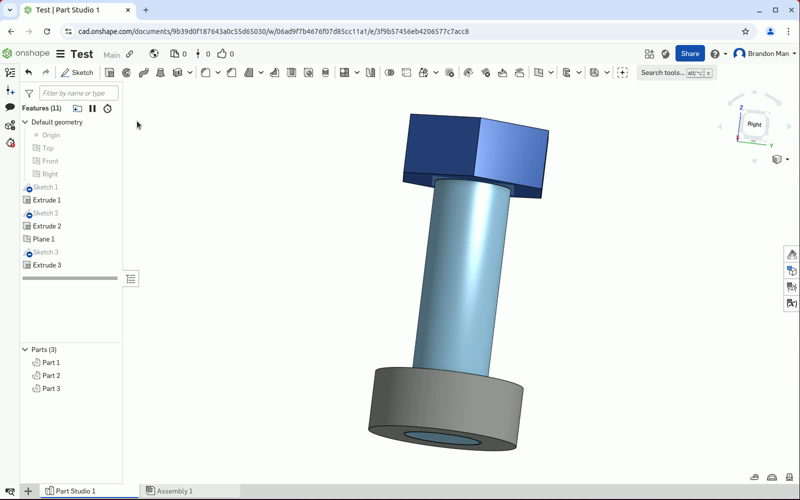
key(right, 3)
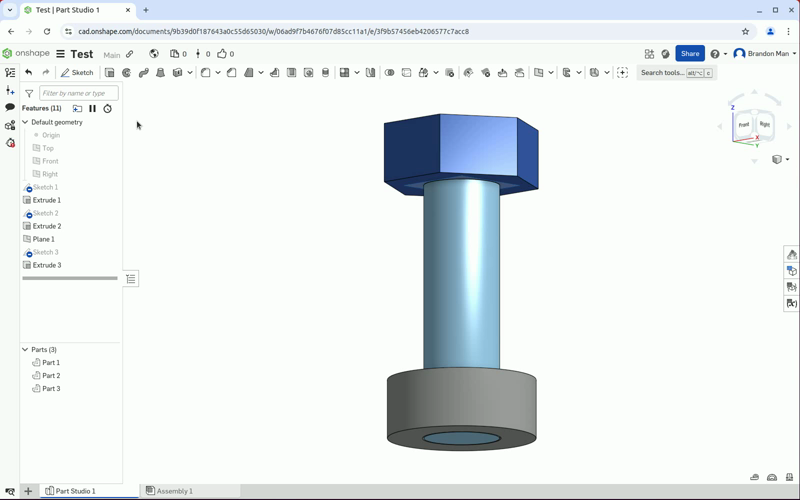
key(down, 3)
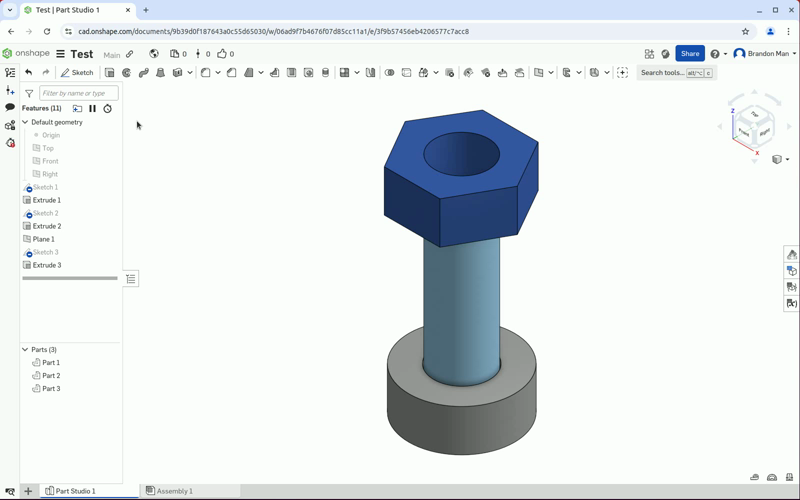
mouse_move(73, 189)
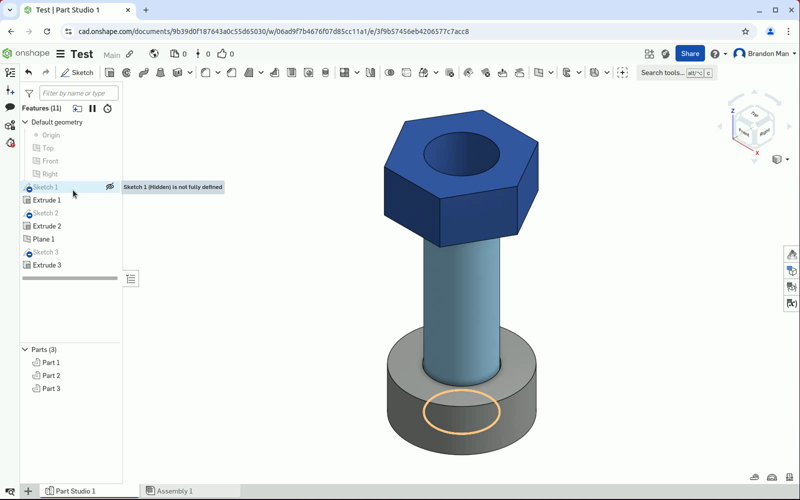
click(73, 189)